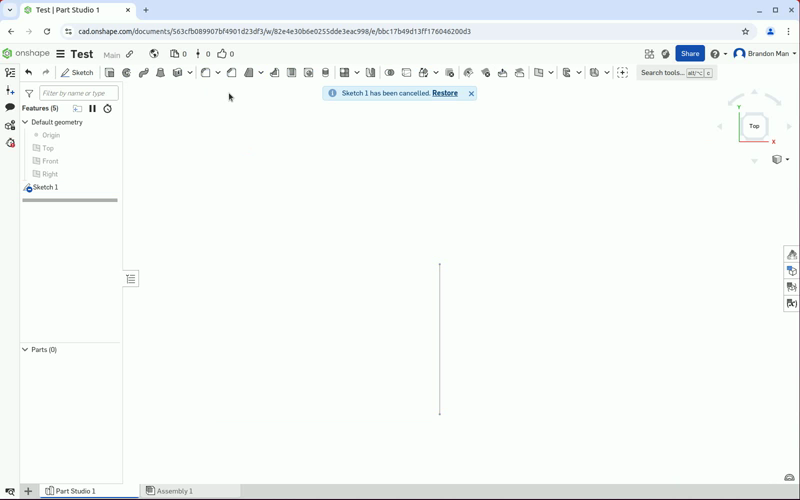
key(shift+h)
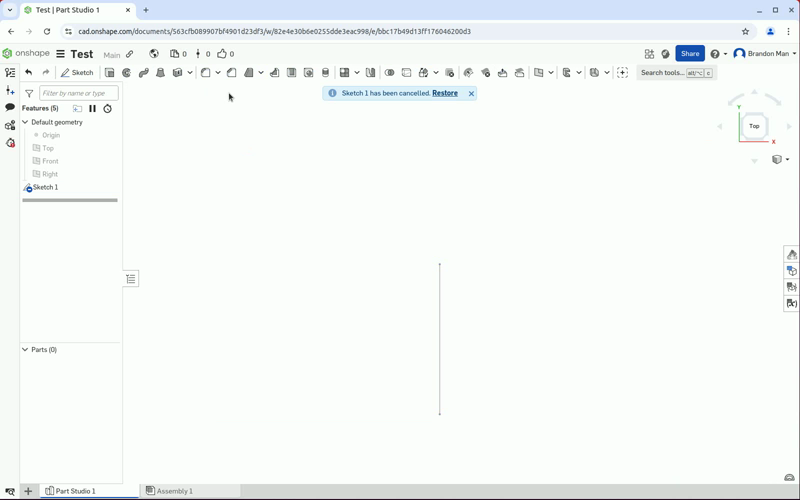
key(shift+s)
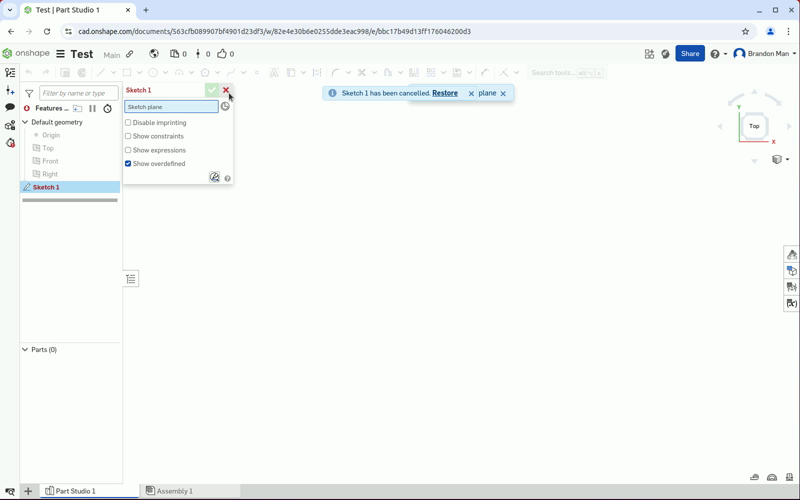
mouse_move(73, 150)
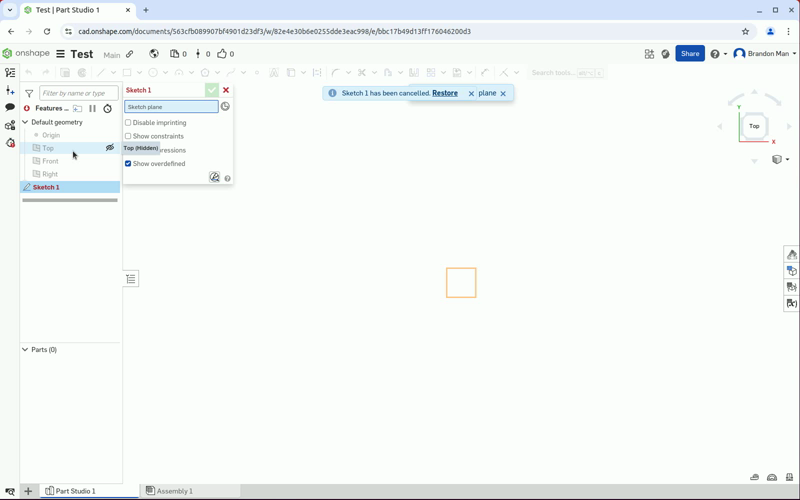
click(73, 150)
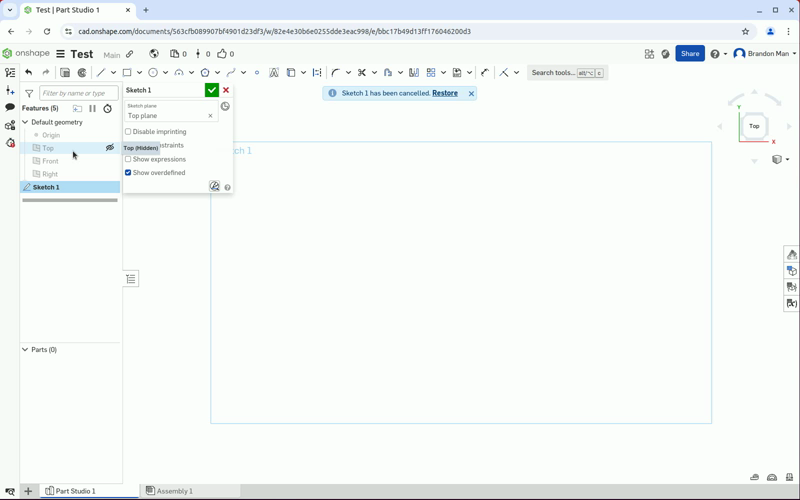
mouse_move(73, 352)
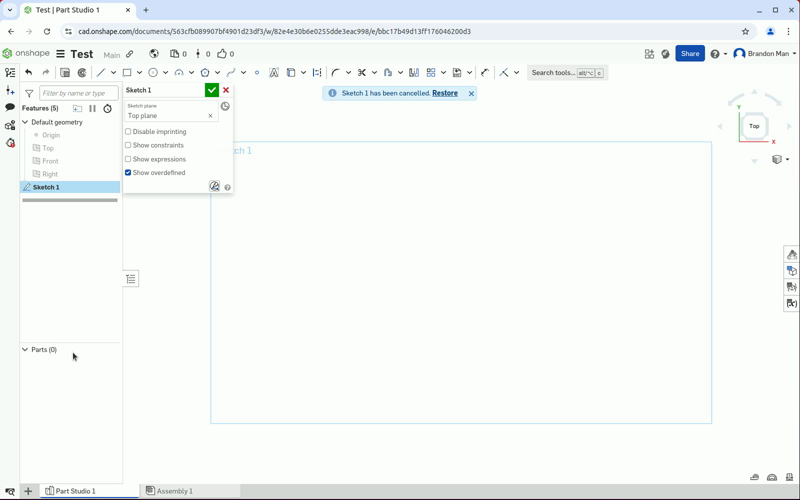
key(y)
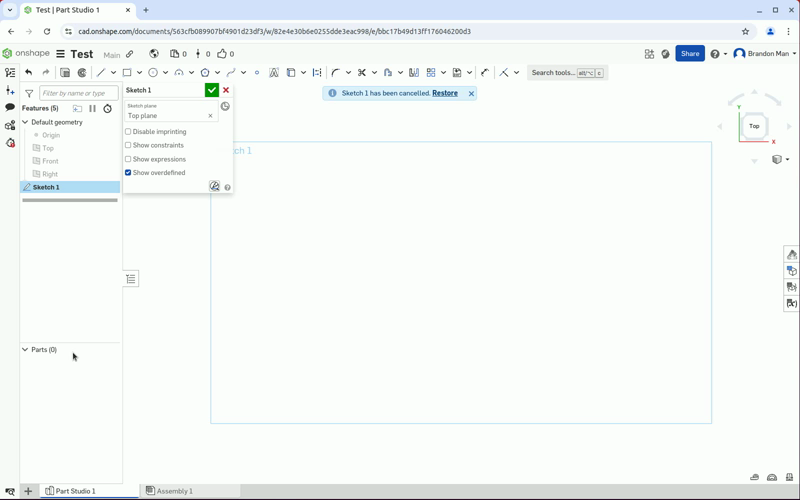
key(l)
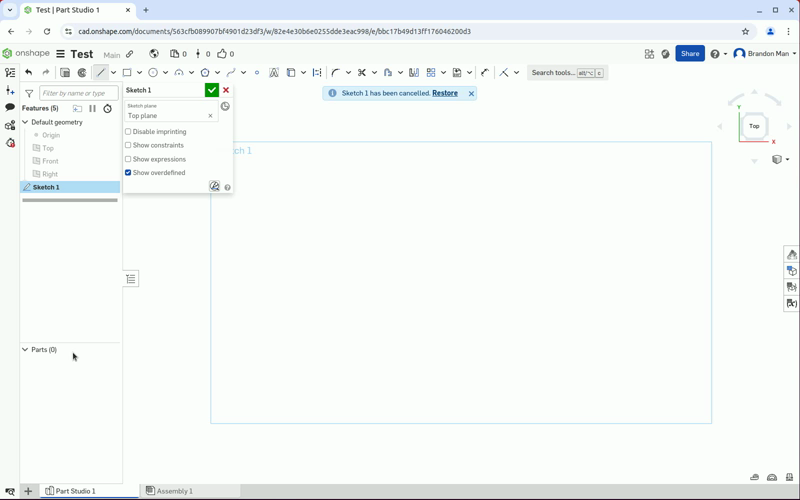
key_down(shift)
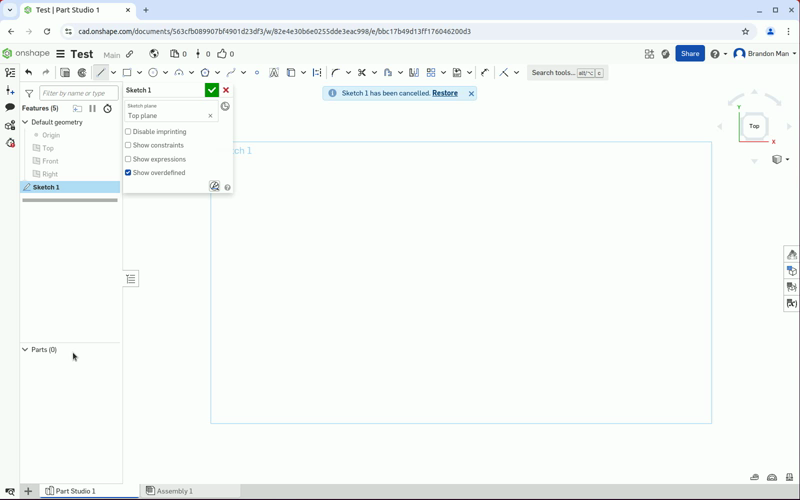
mouse_move(456, 286)
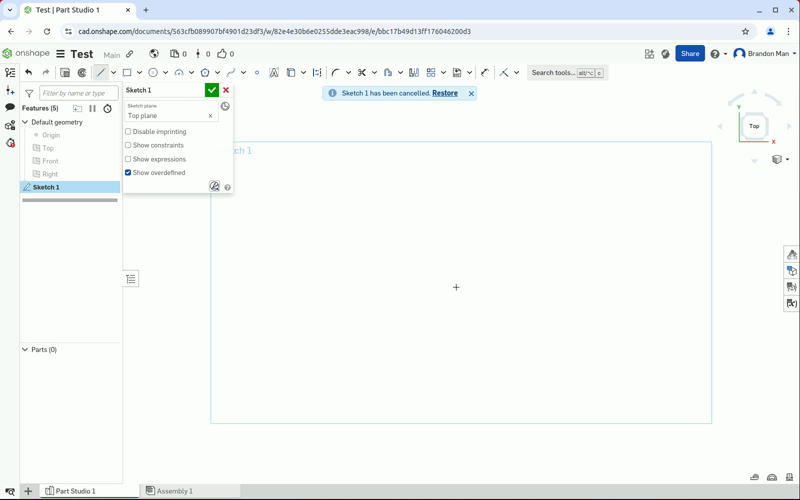
click(456, 286)
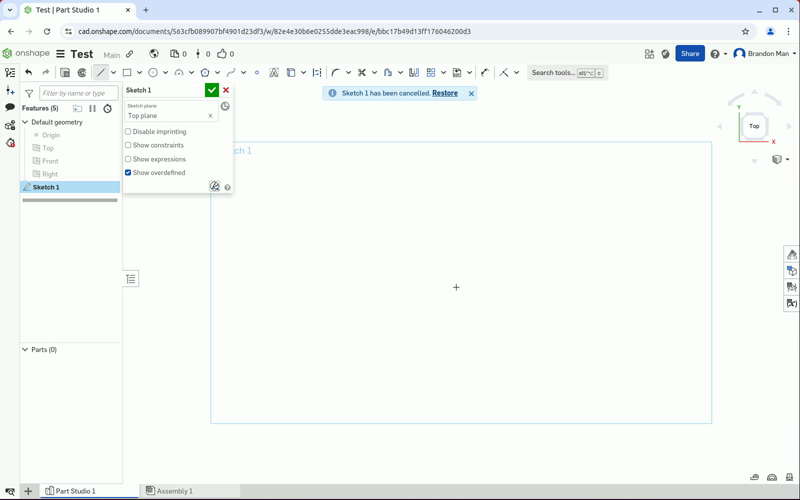
key_up(shift)
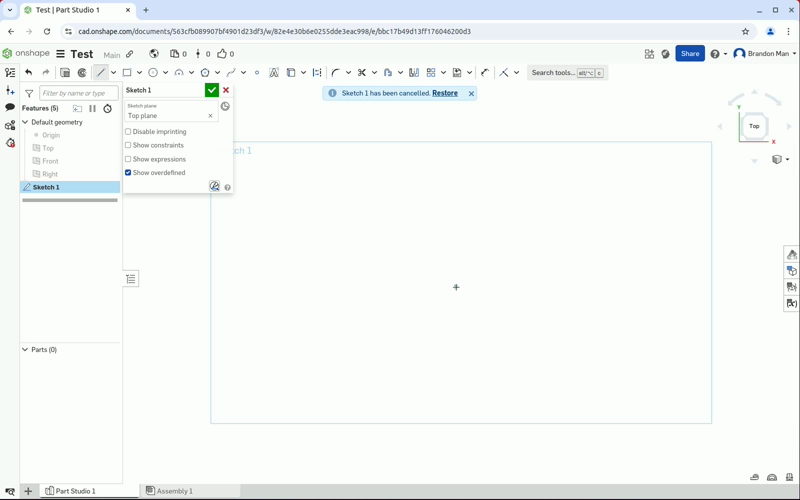
key_down(shift)
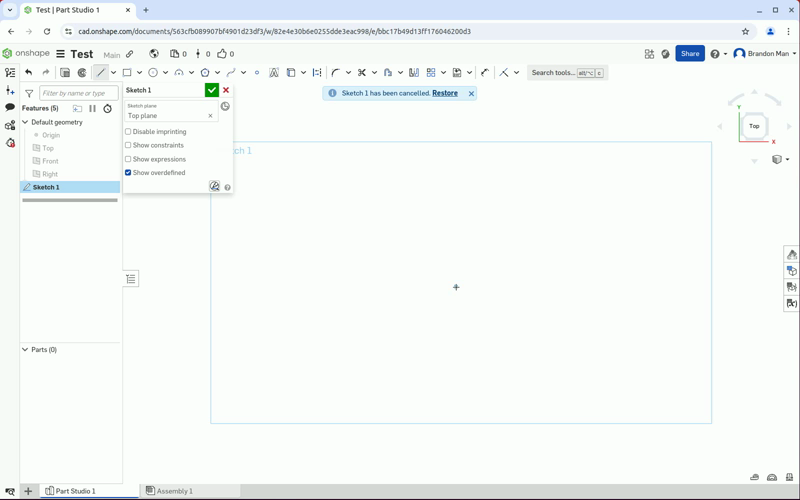
mouse_move(486, 286)
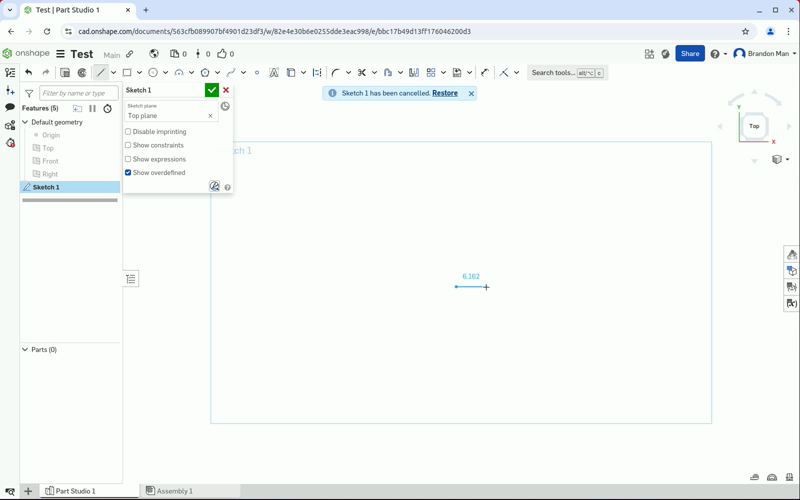
mouse_move(466, 286)
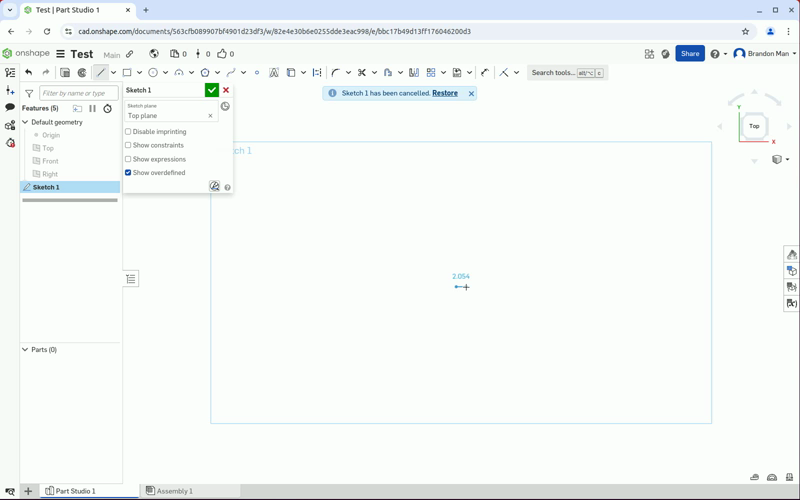
click(466, 286)
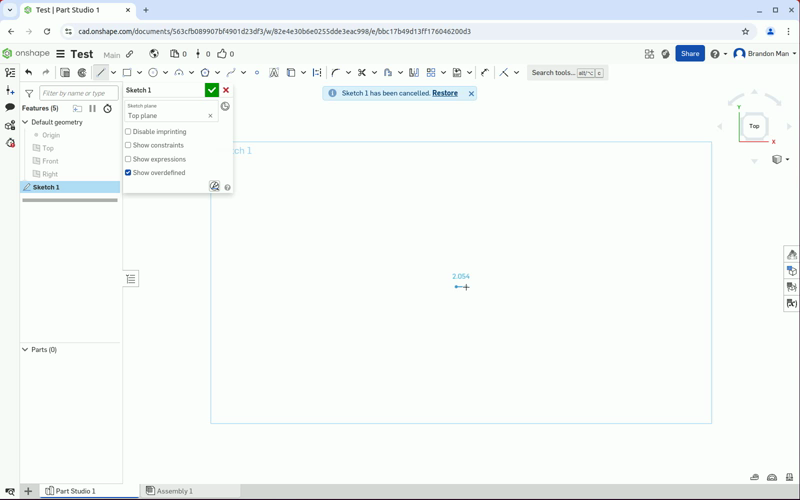
key_up(shift)
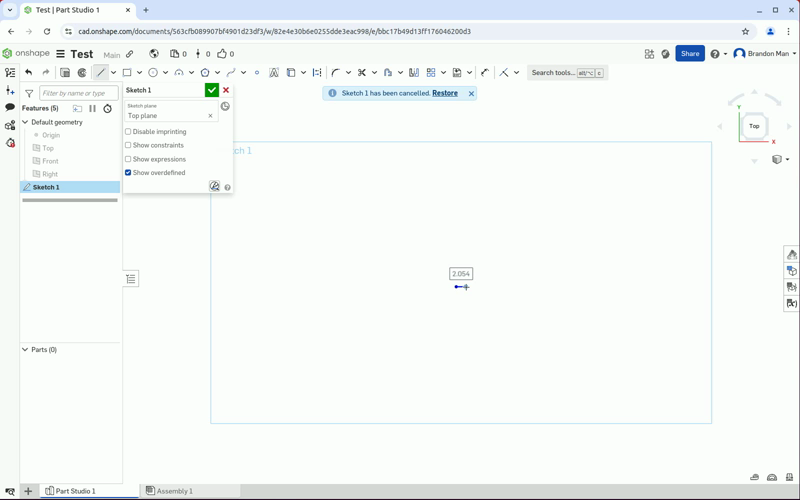
key_down(shift)
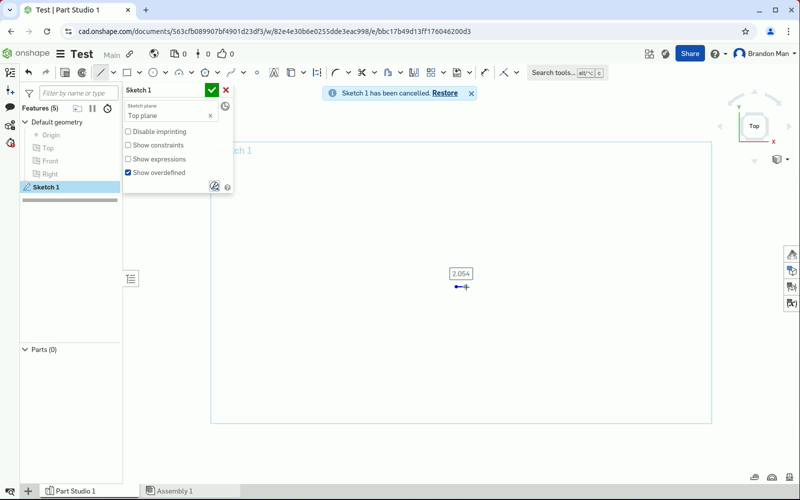
mouse_move(496, 286)
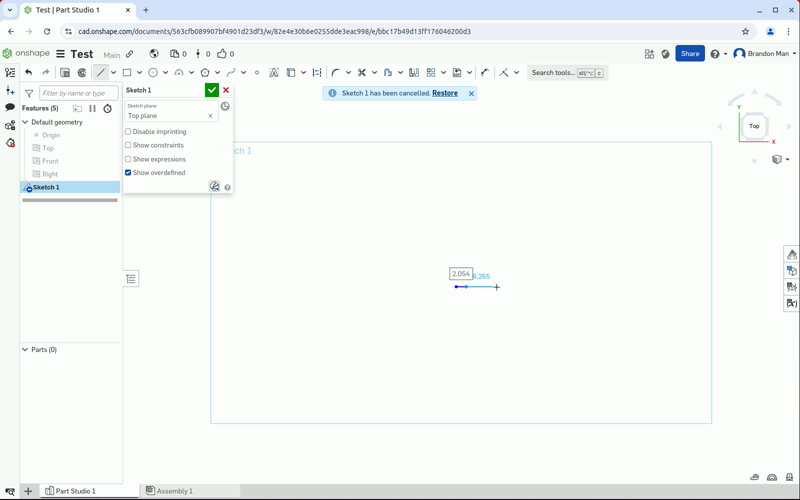
mouse_move(466, 279)
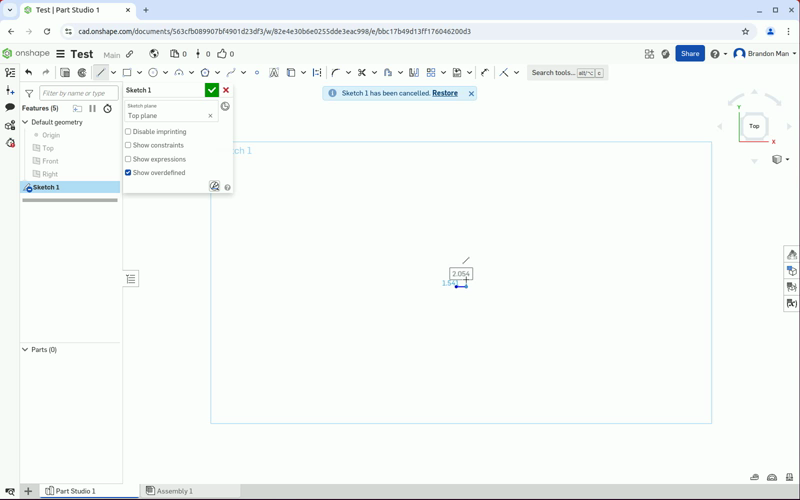
scroll(6)
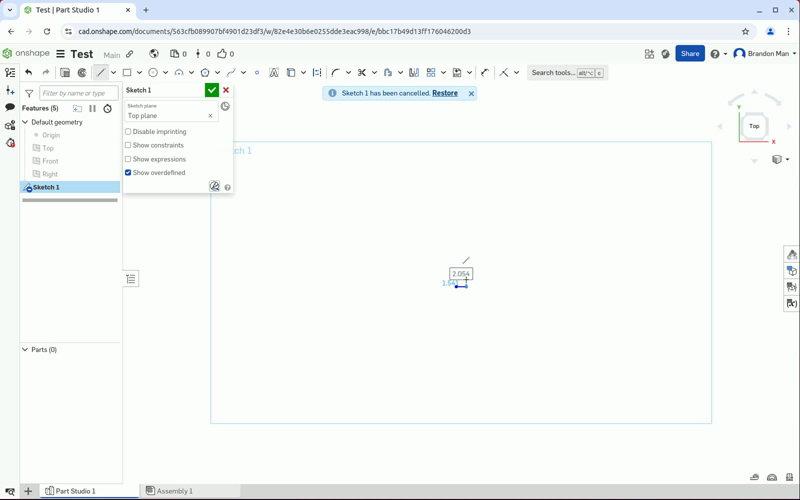
scroll(6)
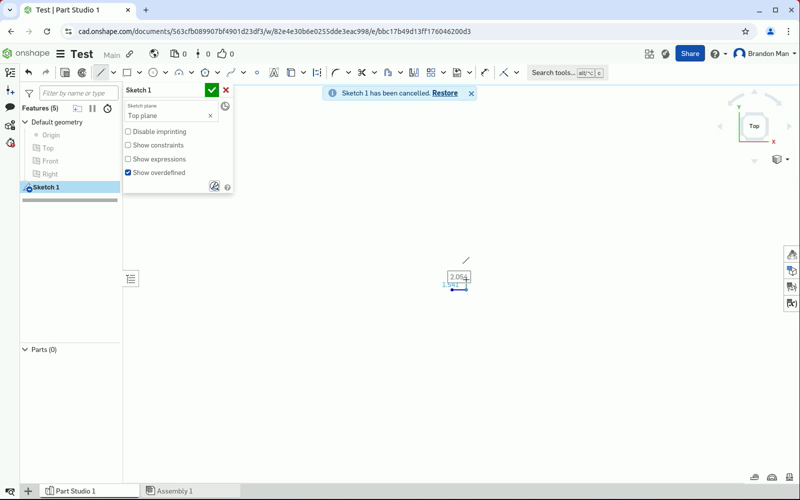
scroll(6)
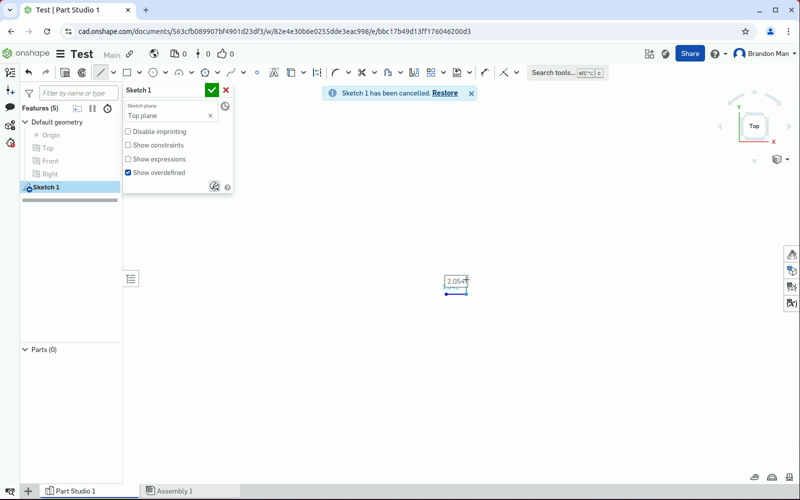
scroll(6)
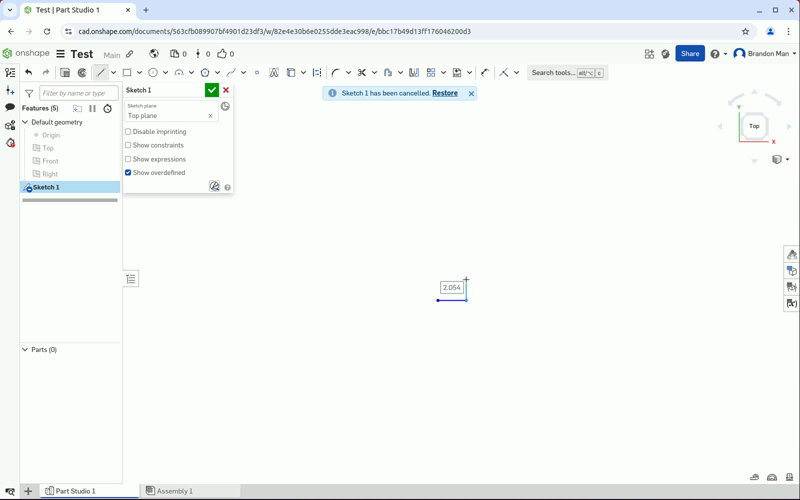
scroll(6)
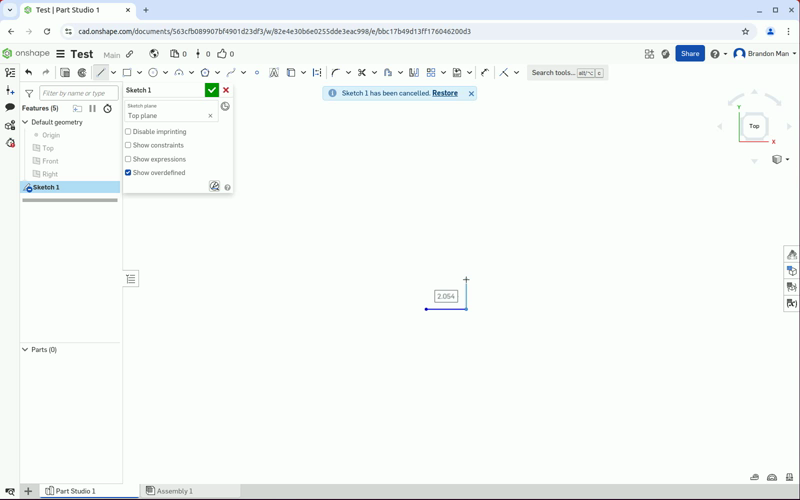
scroll(6)
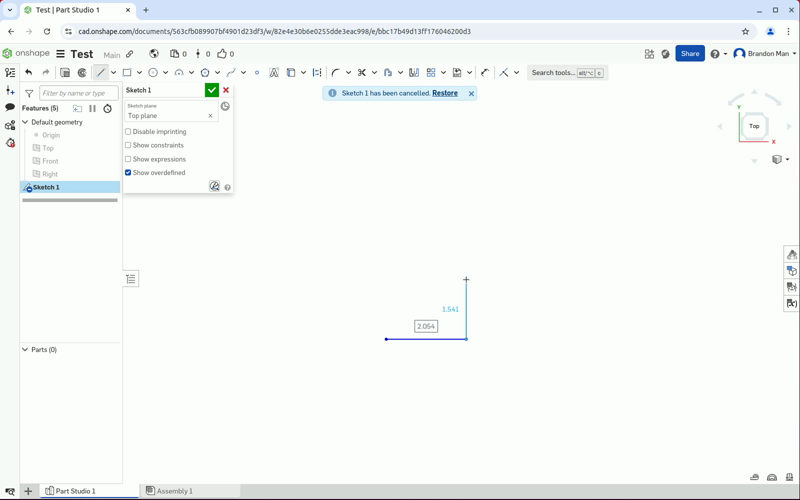
scroll(6)
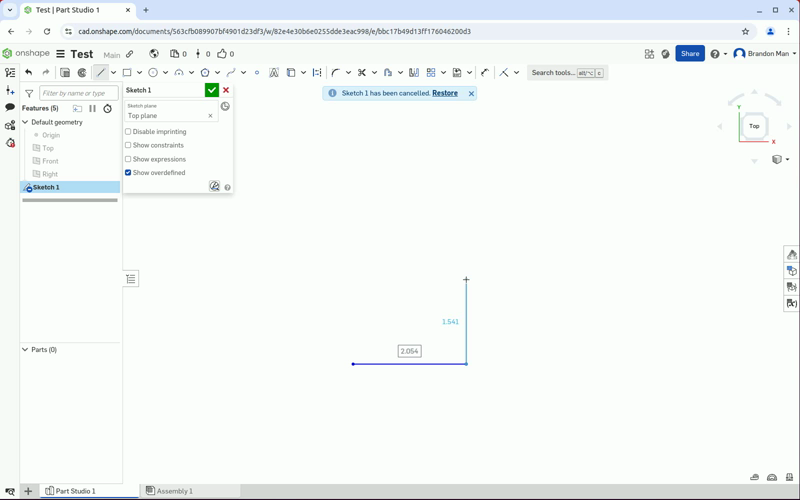
click(466, 279)
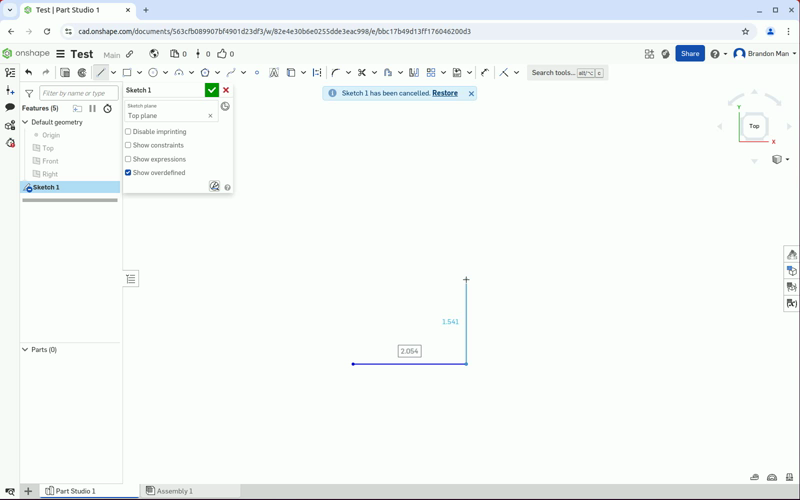
scroll(-6)
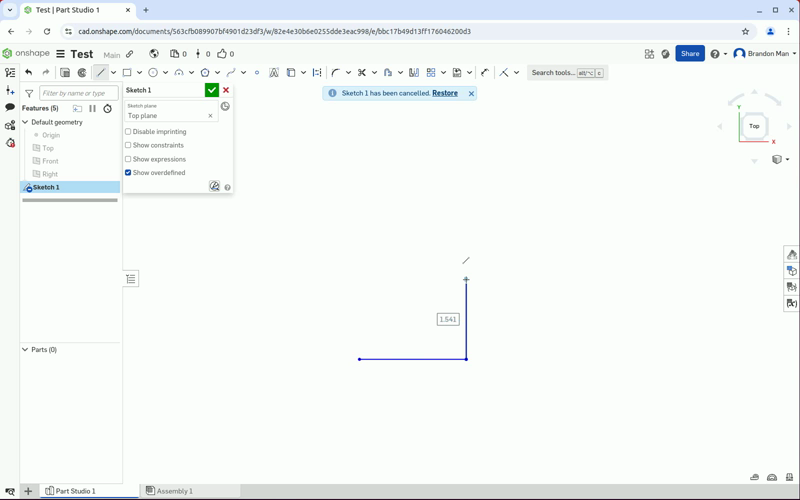
scroll(-6)
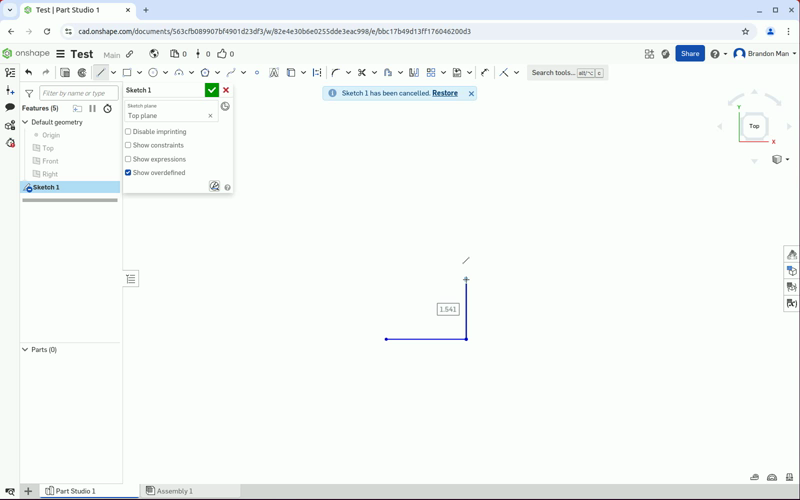
scroll(-6)
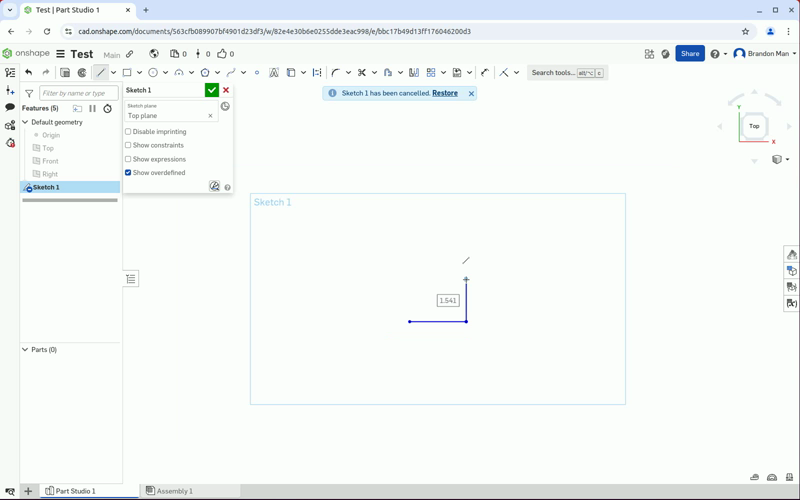
scroll(-6)
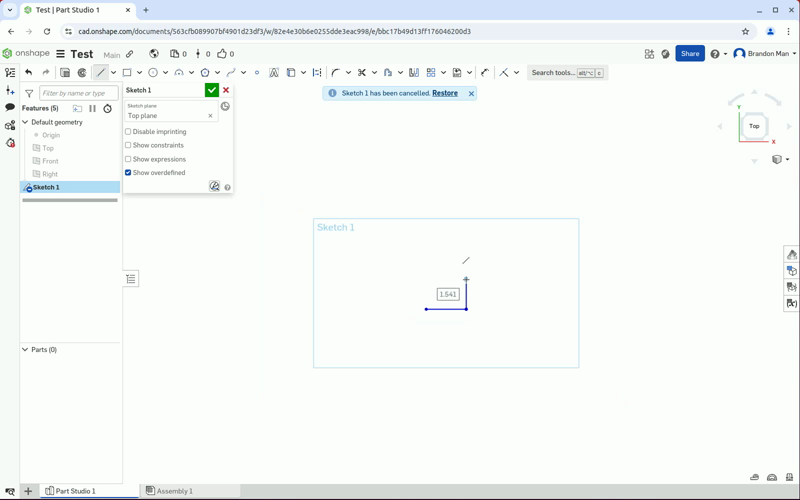
scroll(-6)
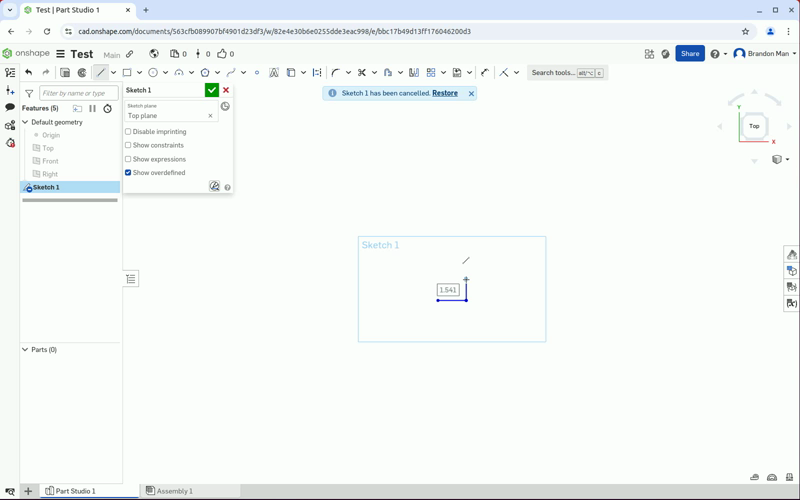
scroll(-6)
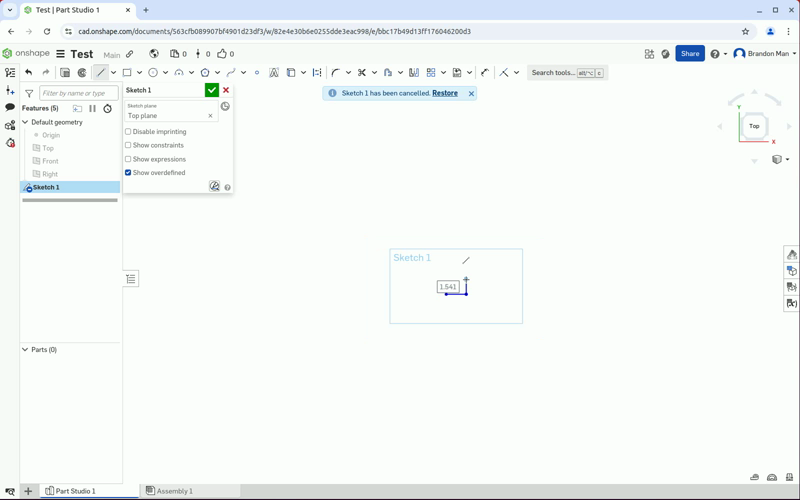
scroll(-6)
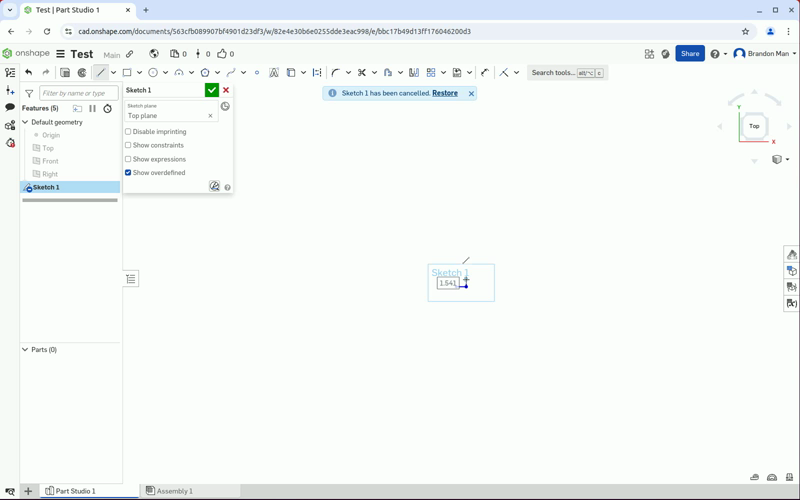
key_up(shift)
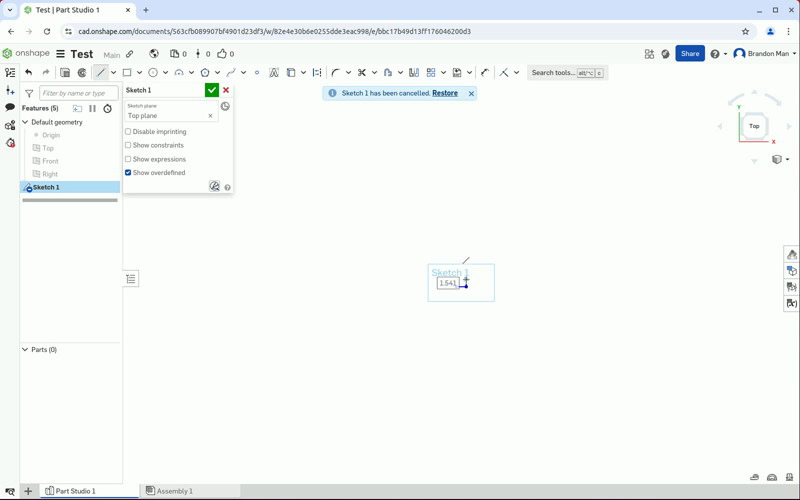
key_down(shift)
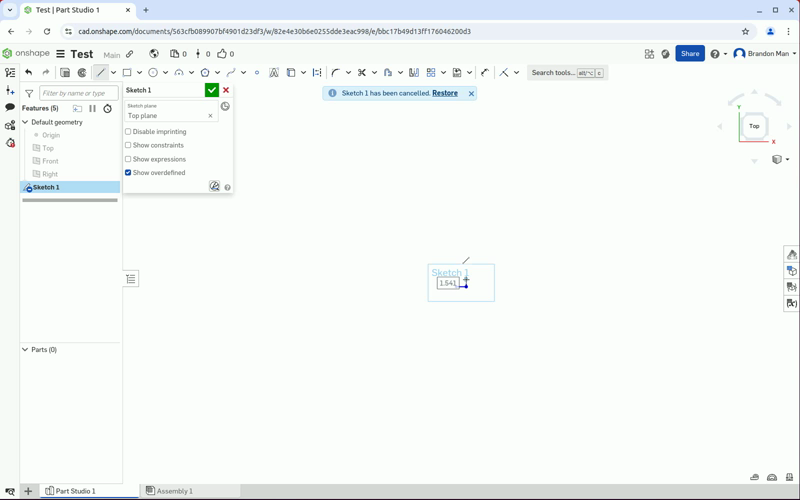
mouse_move(496, 279)
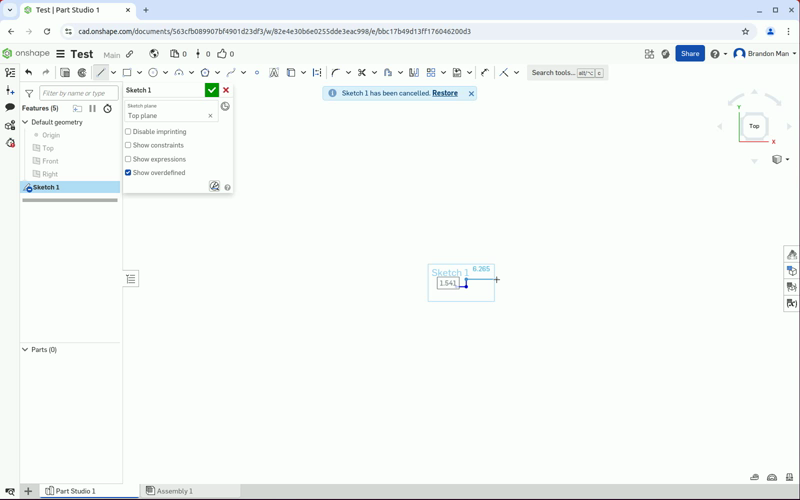
mouse_move(456, 279)
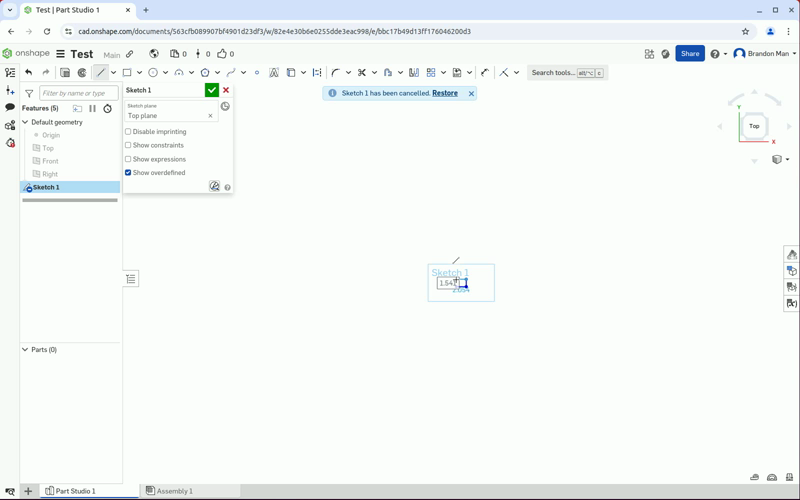
click(456, 279)
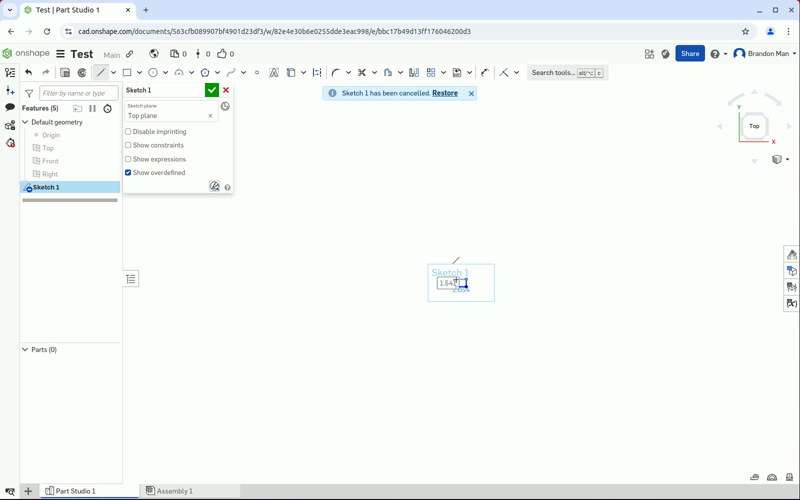
key_up(shift)
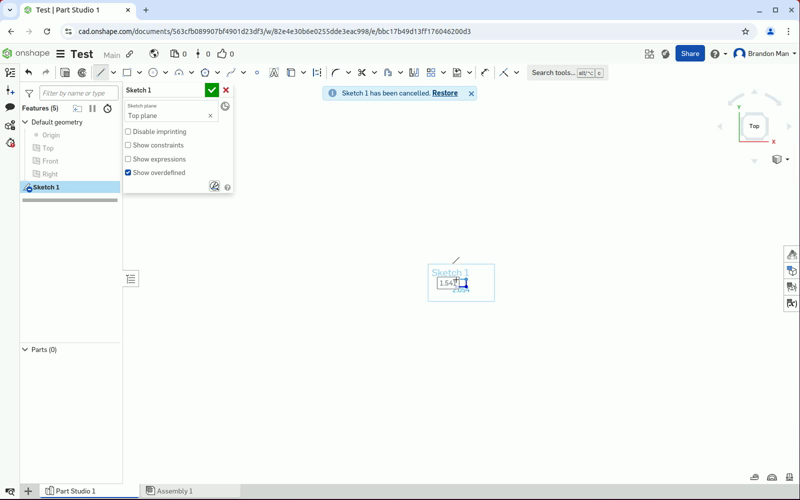
mouse_move(486, 279)
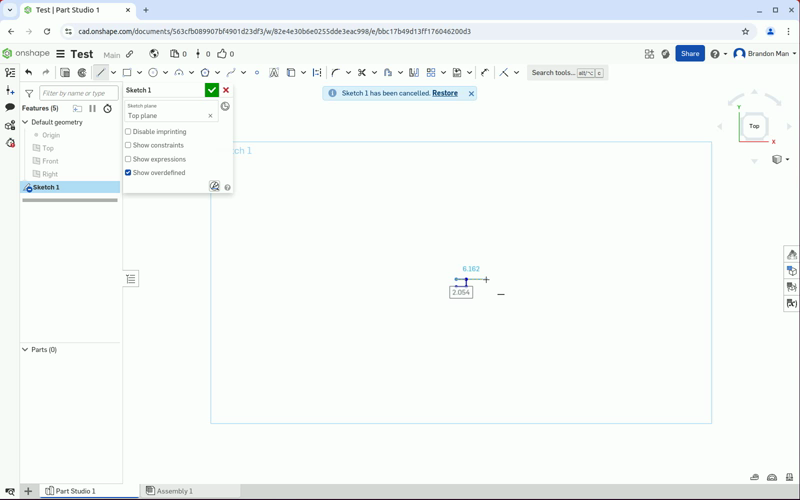
key_down(shift)
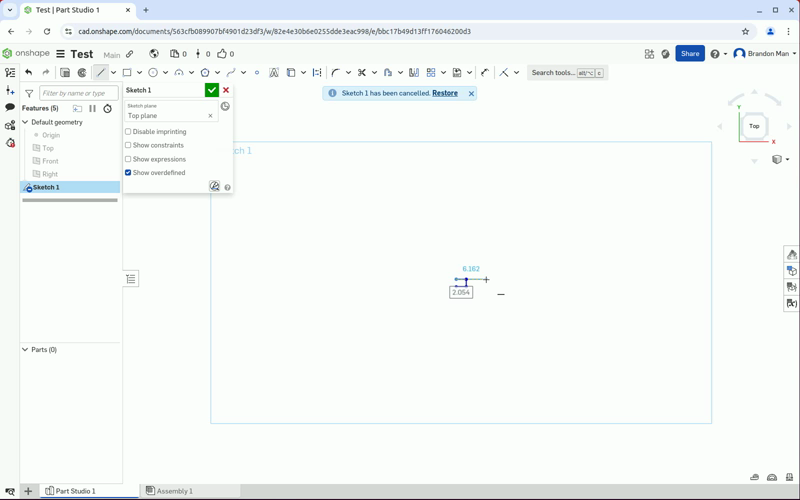
mouse_move(456, 286)
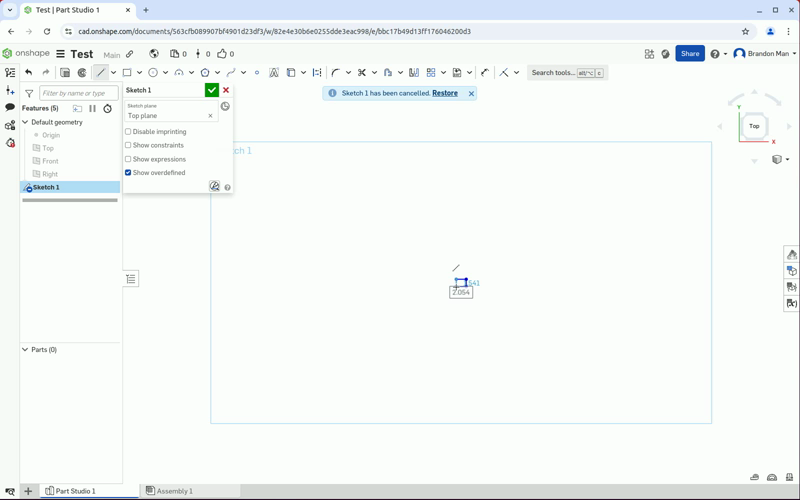
scroll(6)
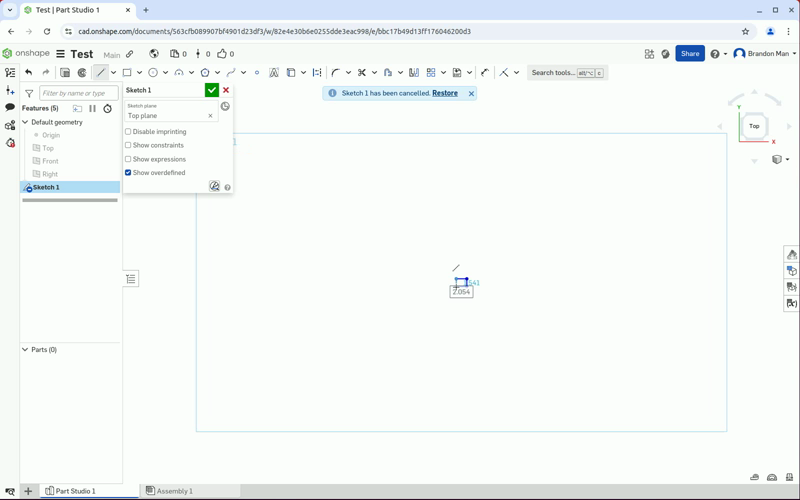
scroll(6)
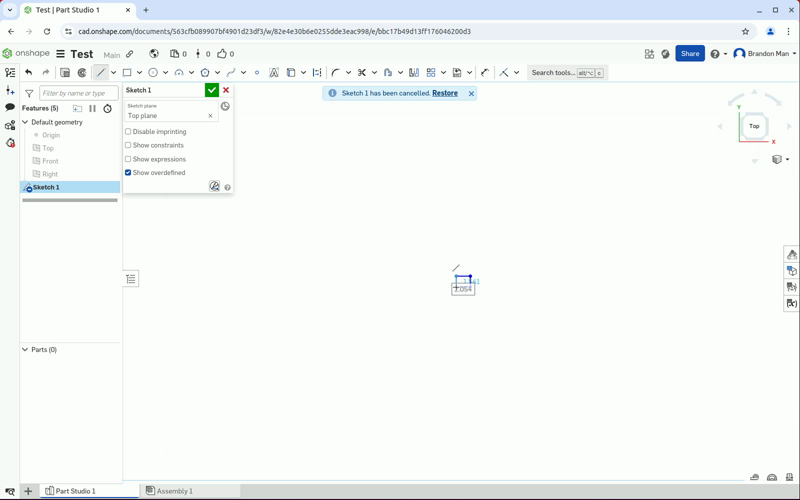
scroll(6)
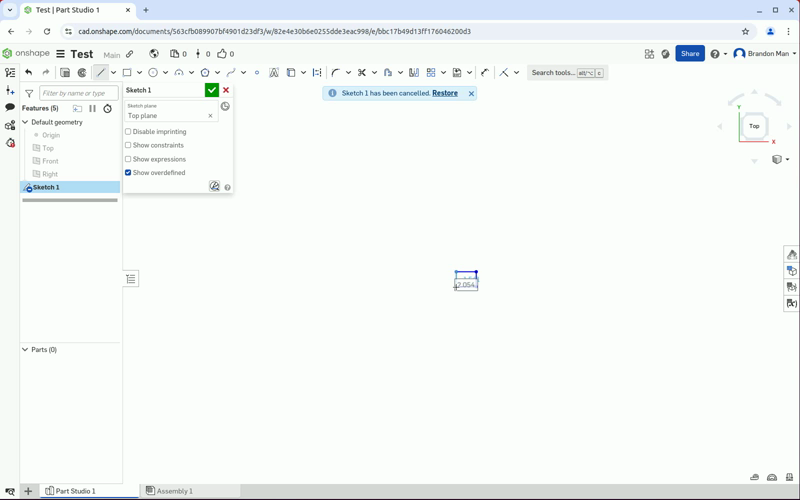
scroll(6)
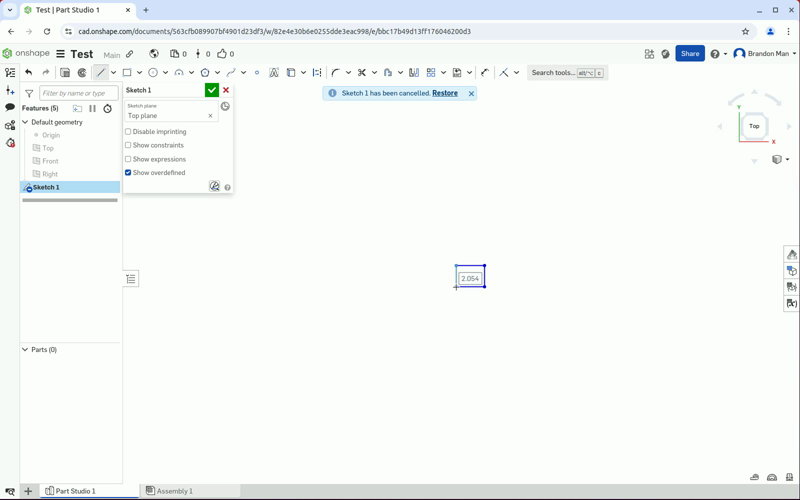
scroll(6)
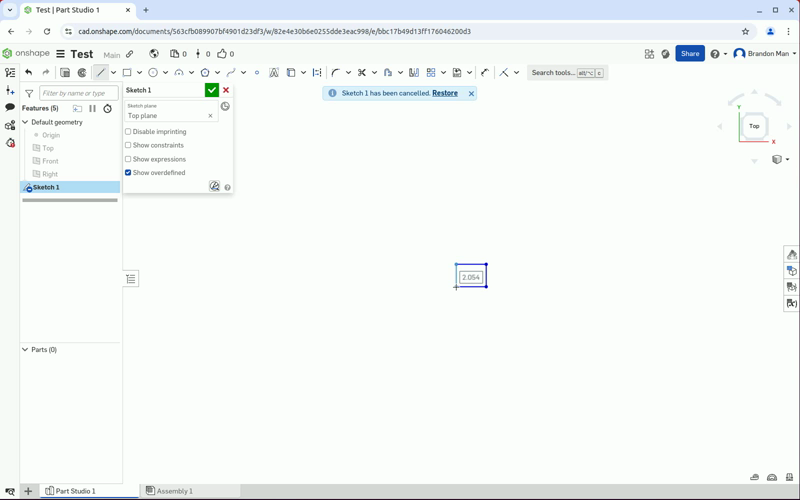
scroll(6)
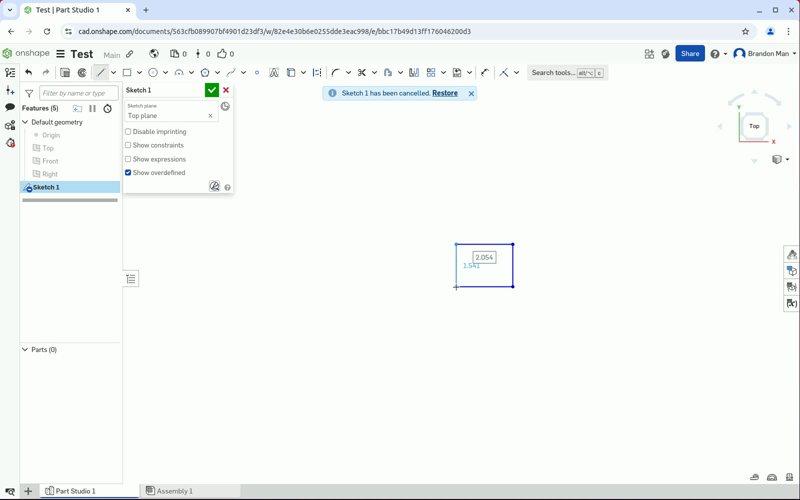
scroll(6)
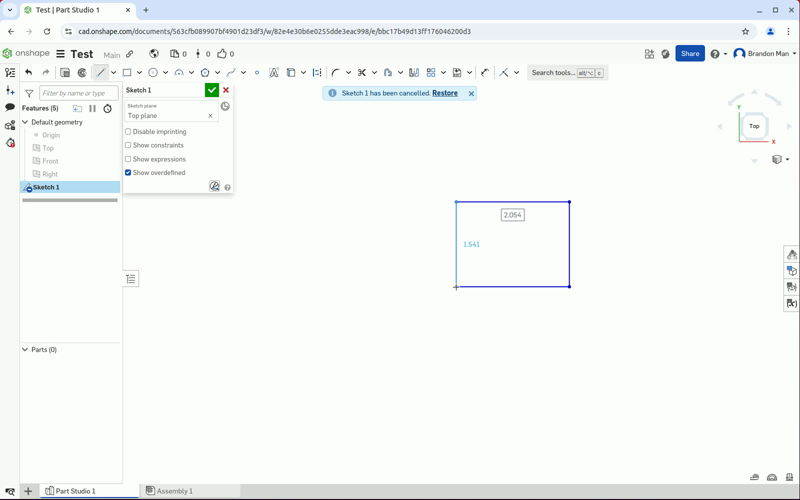
key_up(shift)
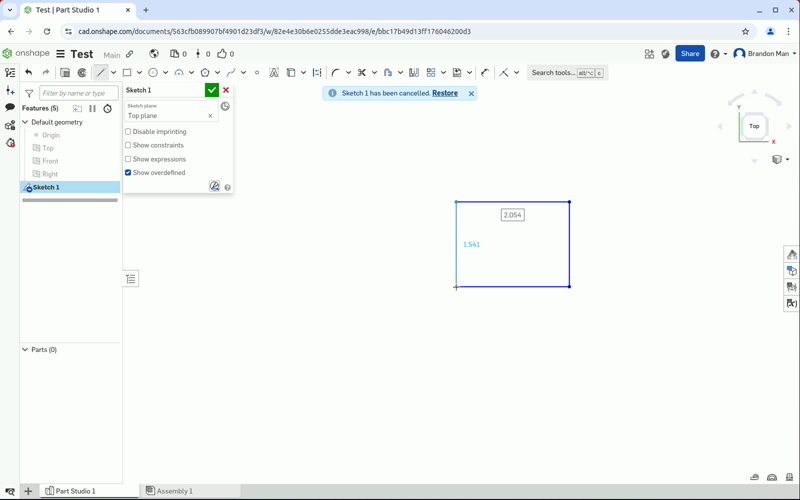
click(456, 286)
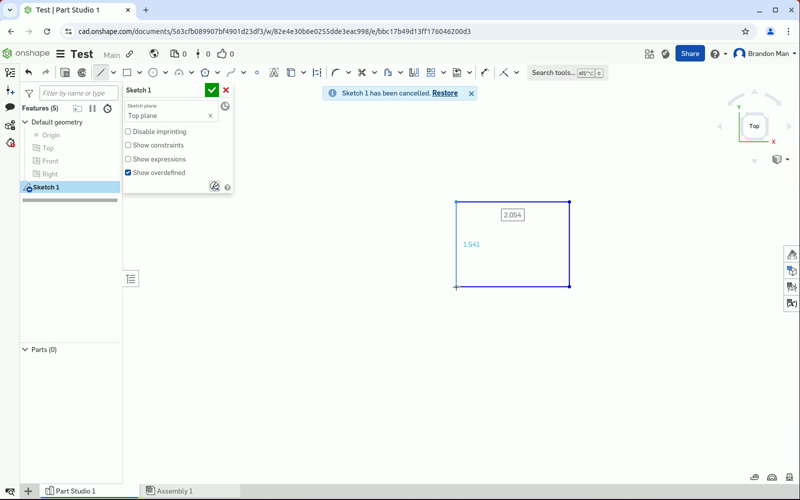
scroll(-6)
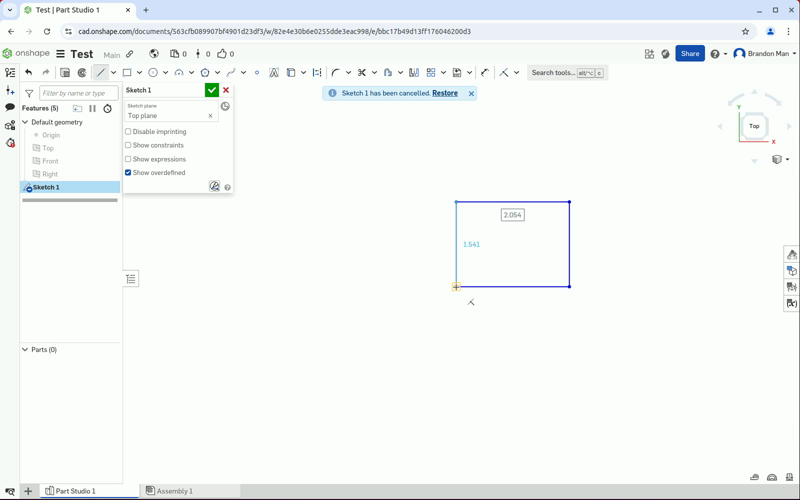
scroll(-6)
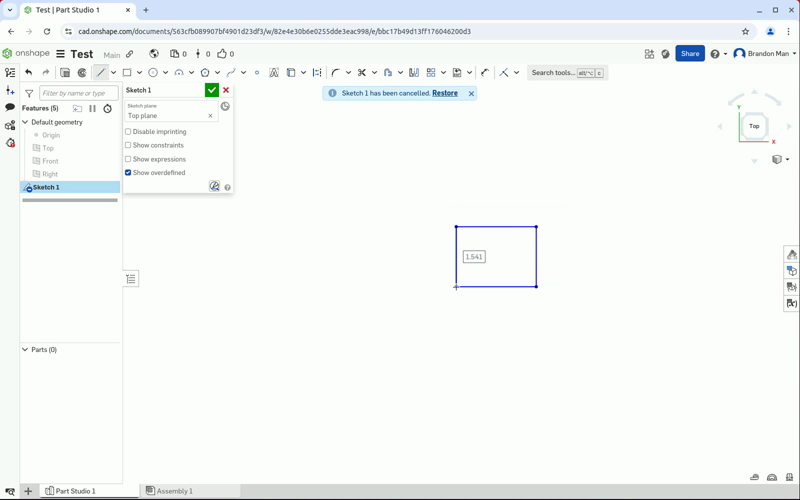
scroll(-6)
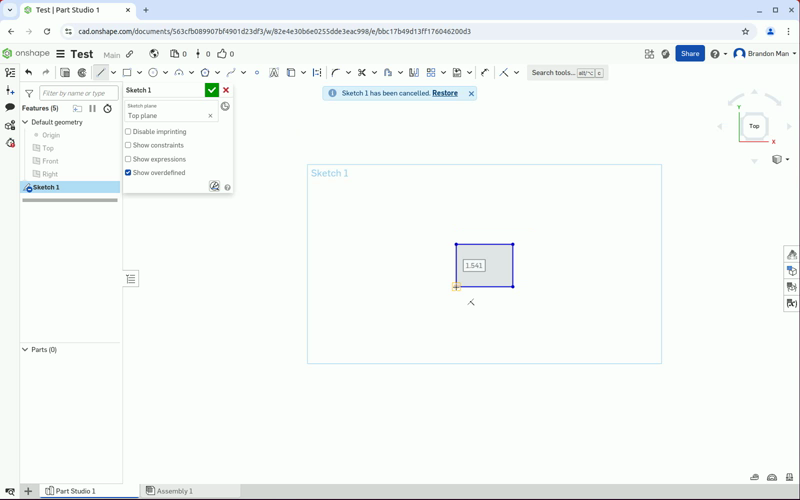
scroll(-6)
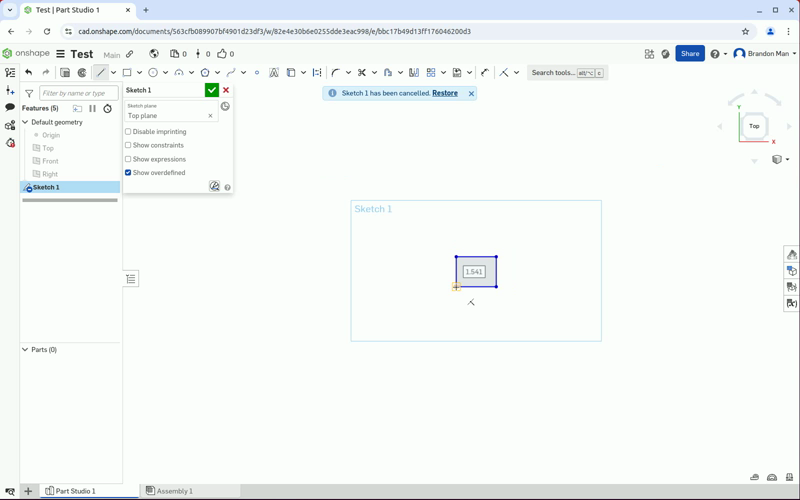
scroll(-6)
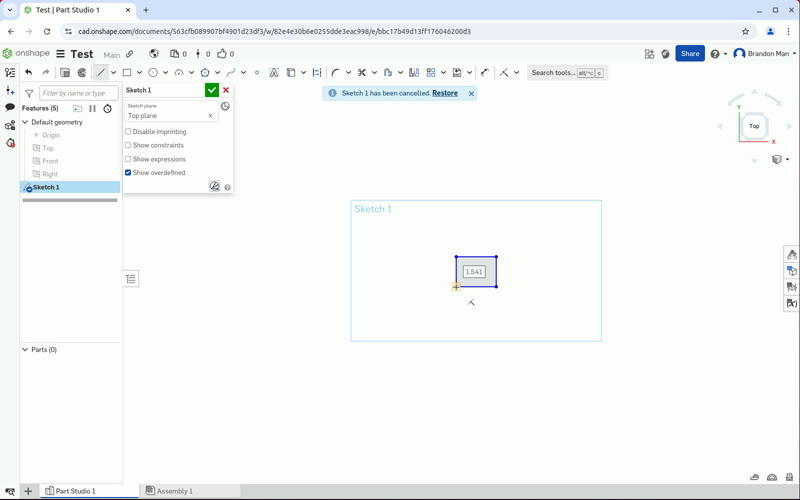
scroll(-6)
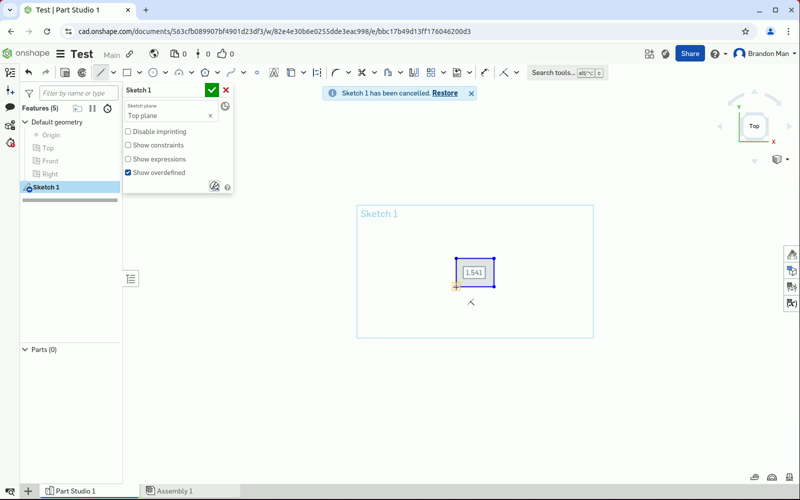
scroll(-6)
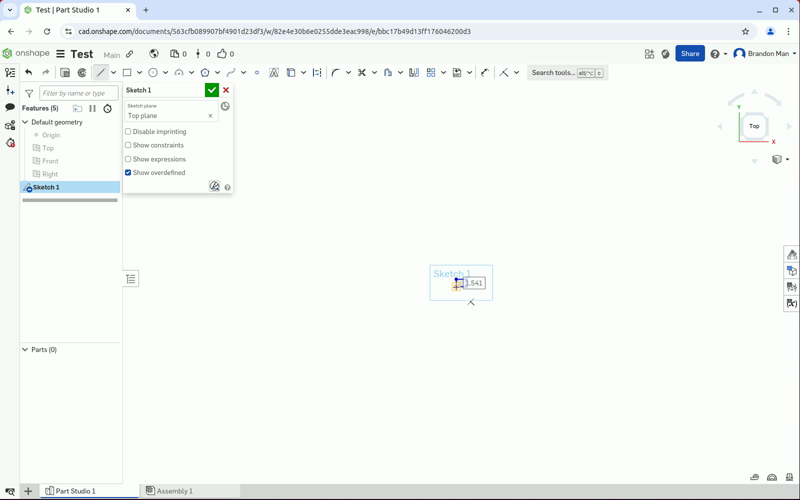
key(esc)
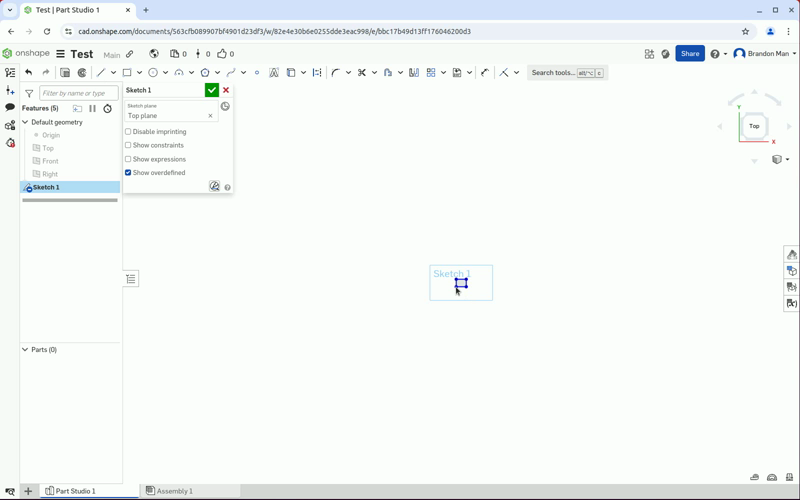
key(l)
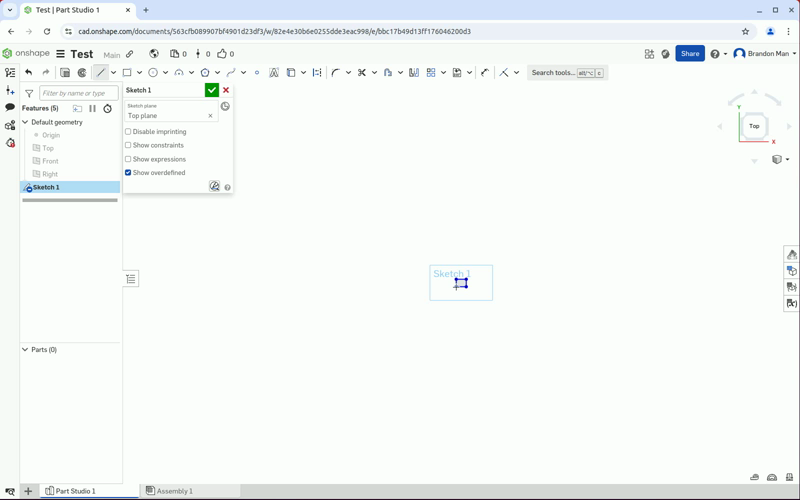
key_down(shift)
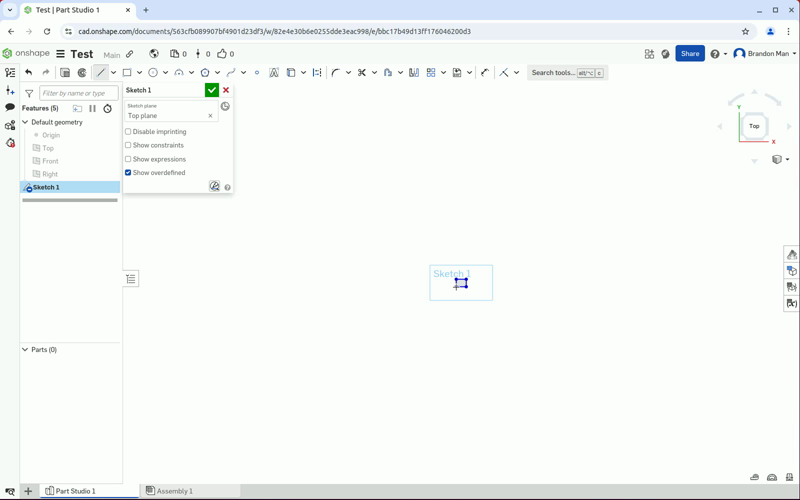
mouse_move(456, 285)
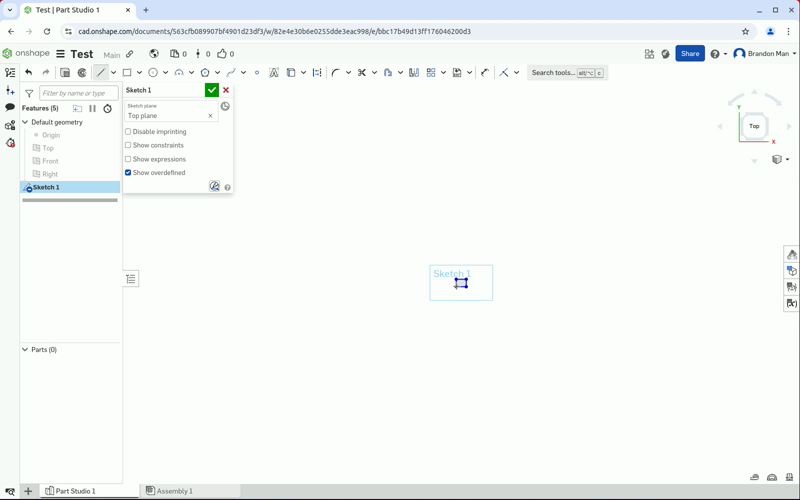
scroll(6)
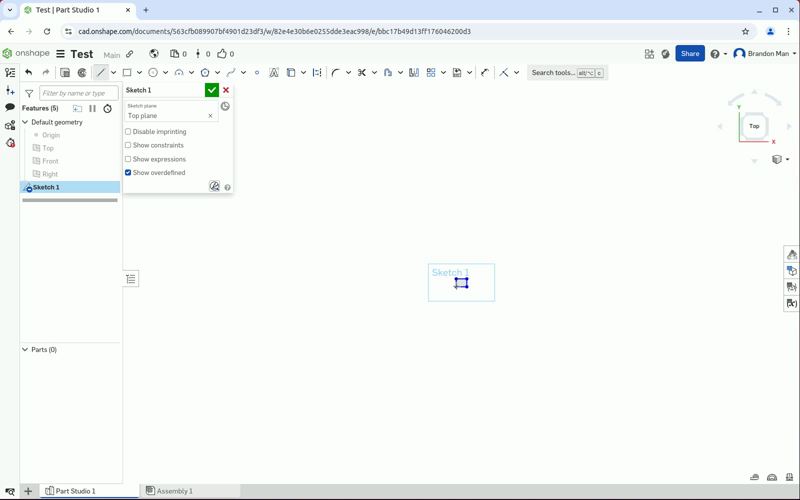
scroll(6)
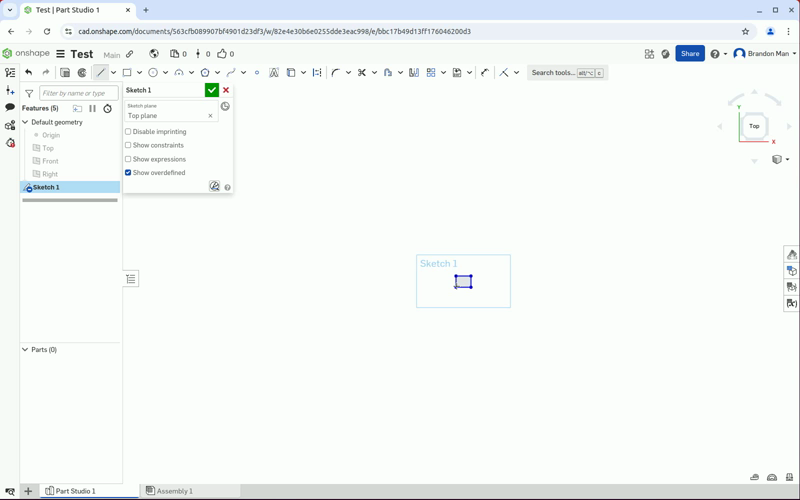
scroll(6)
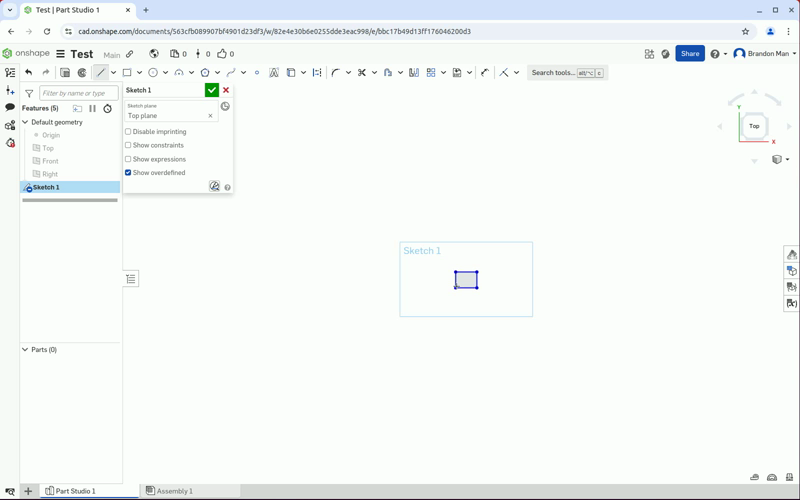
scroll(6)
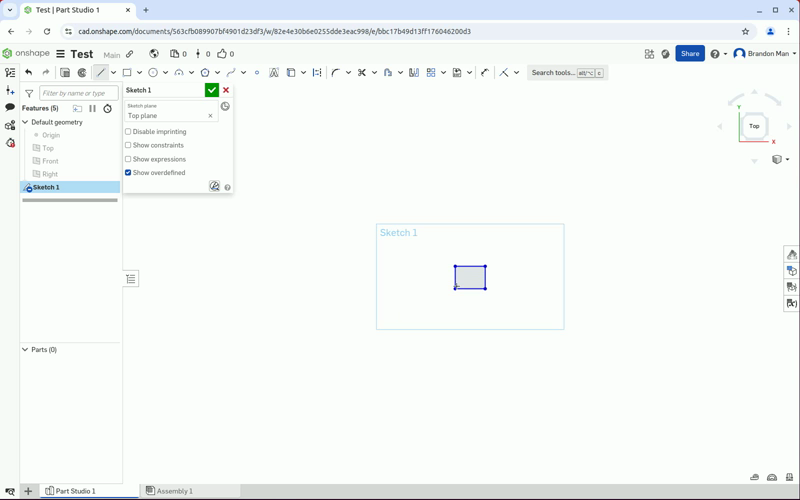
scroll(6)
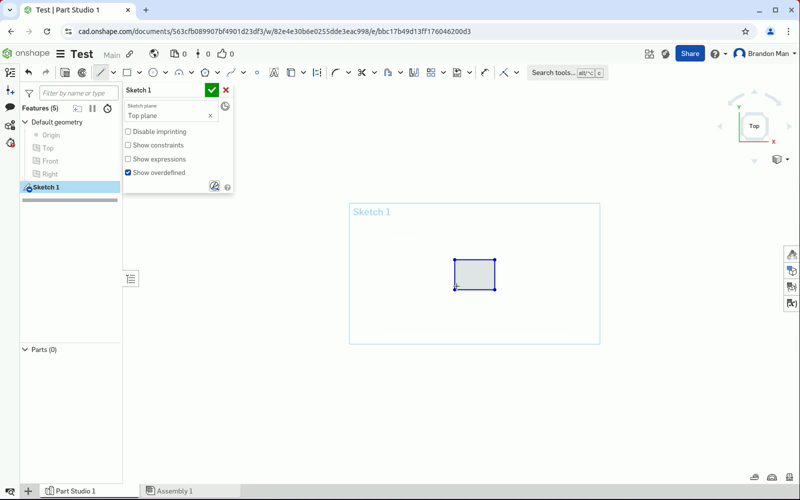
scroll(6)
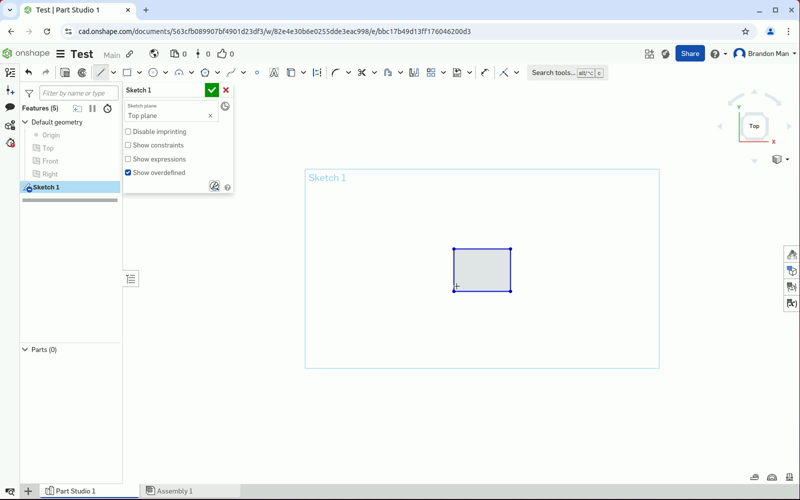
scroll(6)
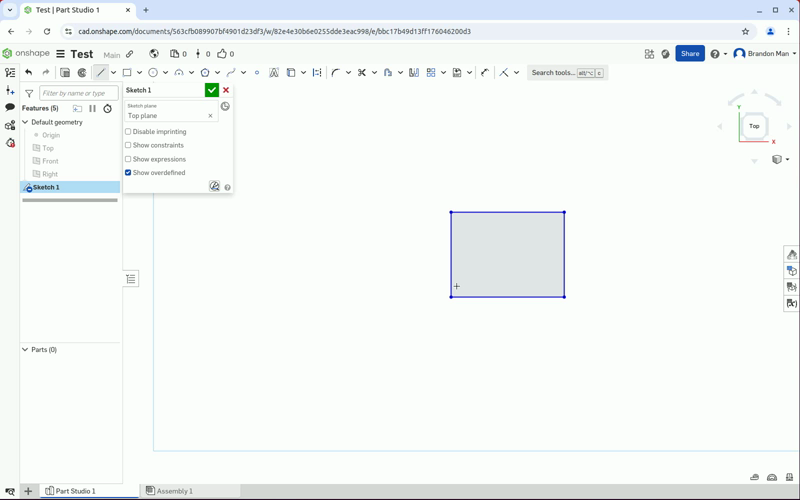
click(456, 285)
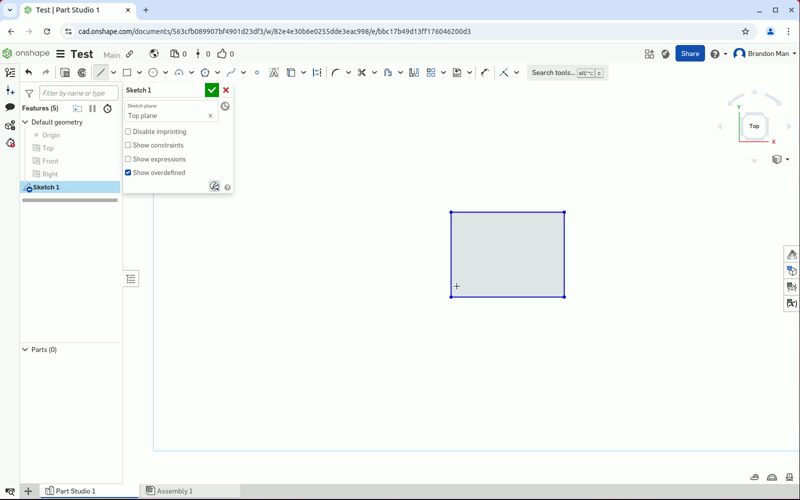
scroll(-6)
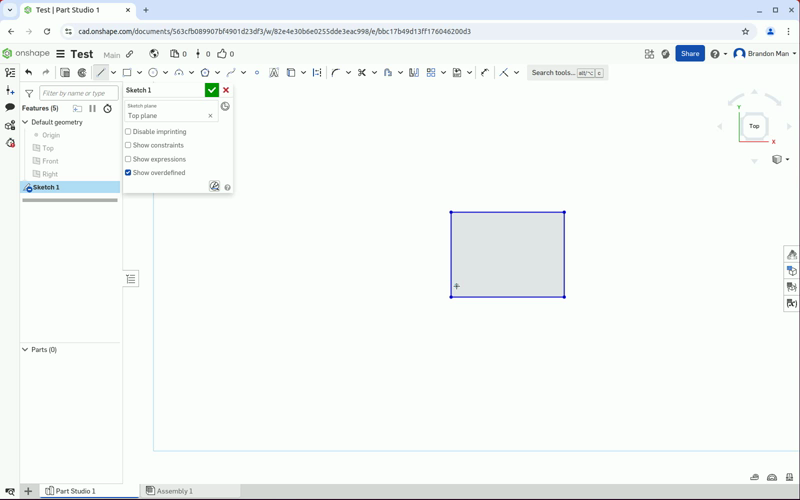
scroll(-6)
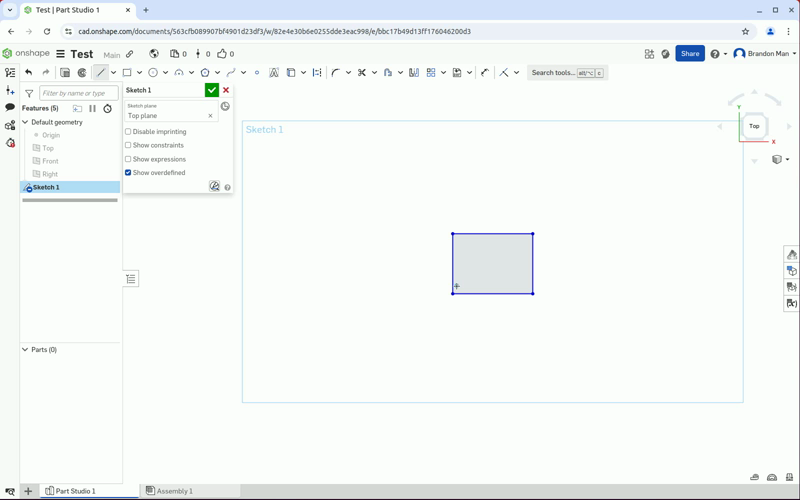
scroll(-6)
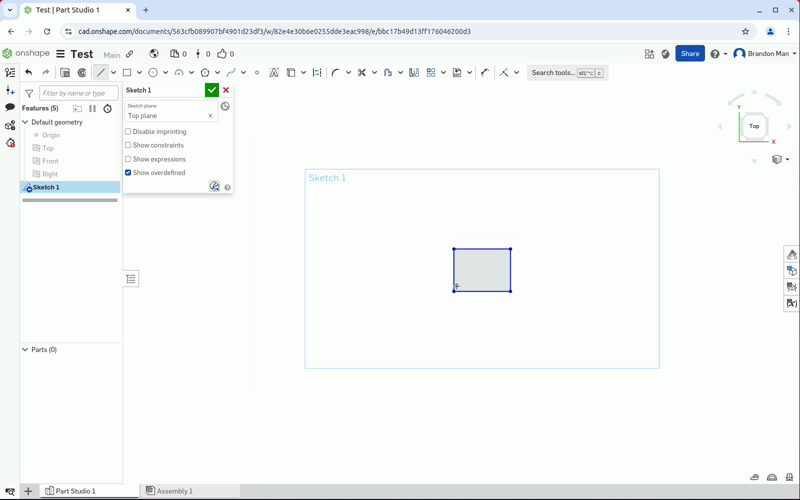
scroll(-6)
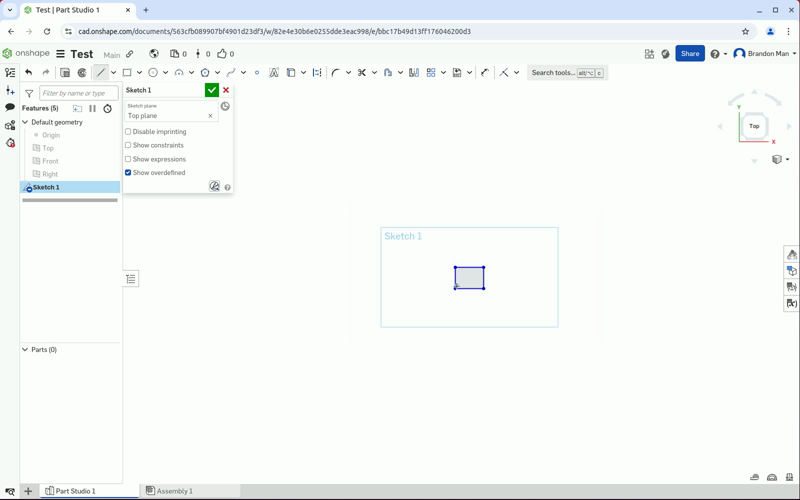
scroll(-6)
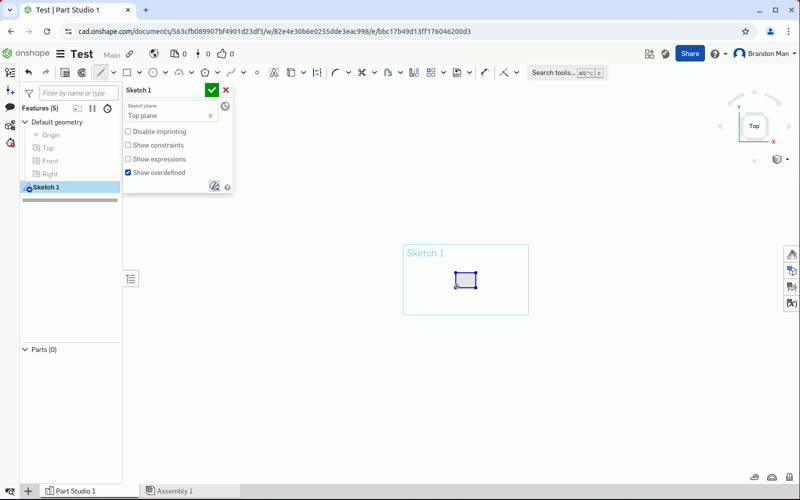
scroll(-6)
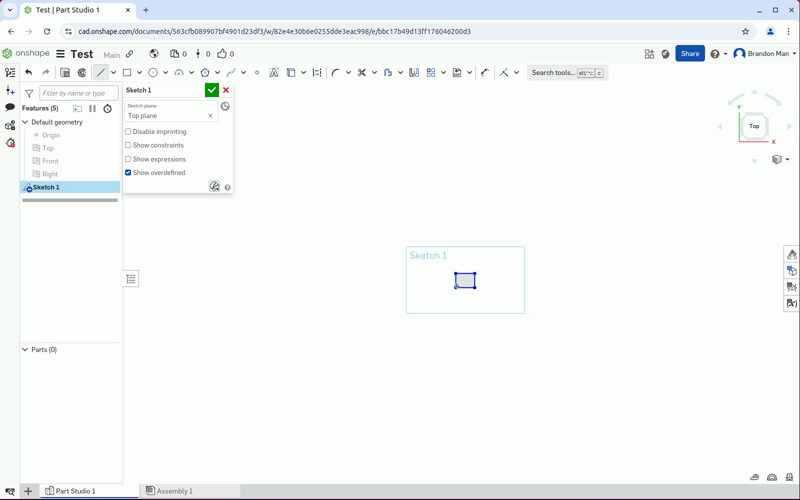
scroll(-6)
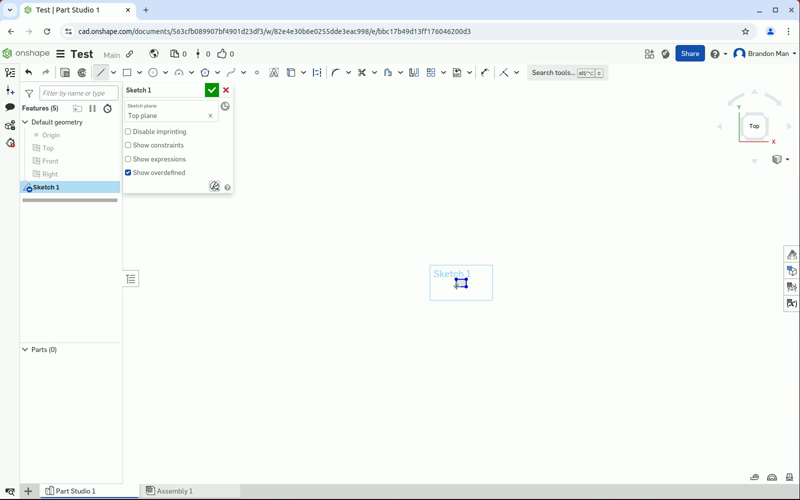
key_up(shift)
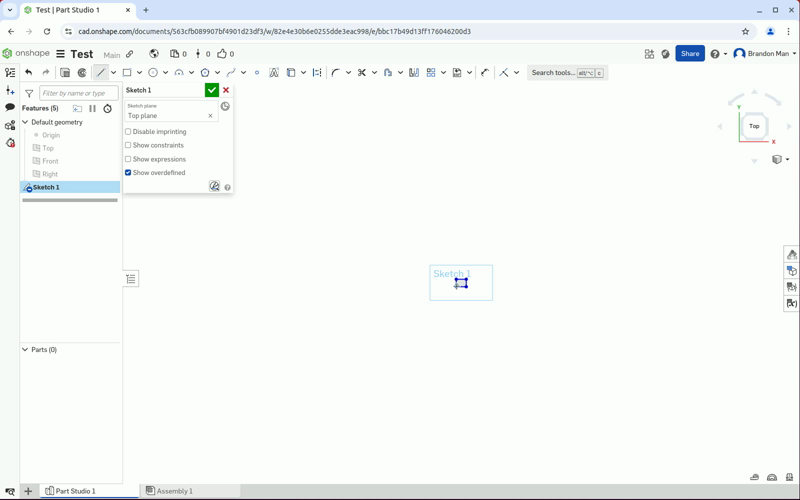
key_down(shift)
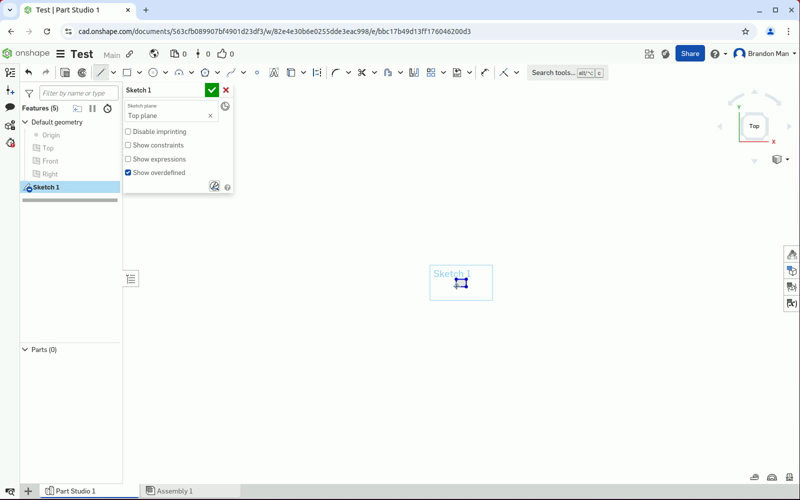
mouse_move(486, 285)
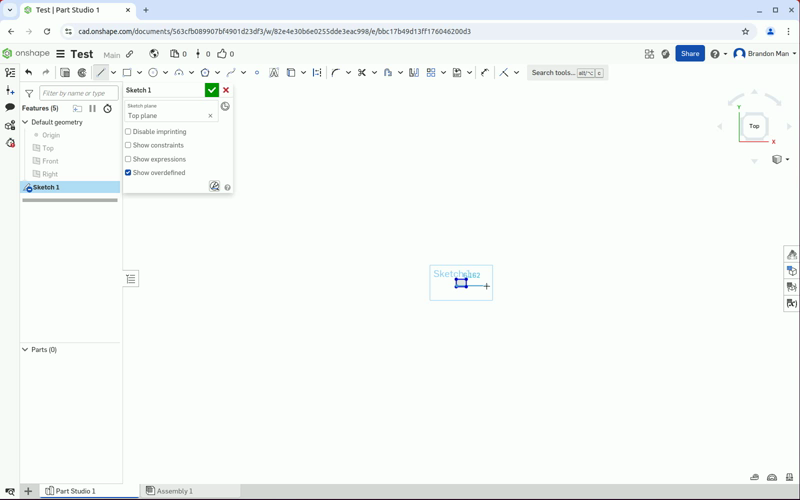
mouse_move(465, 285)
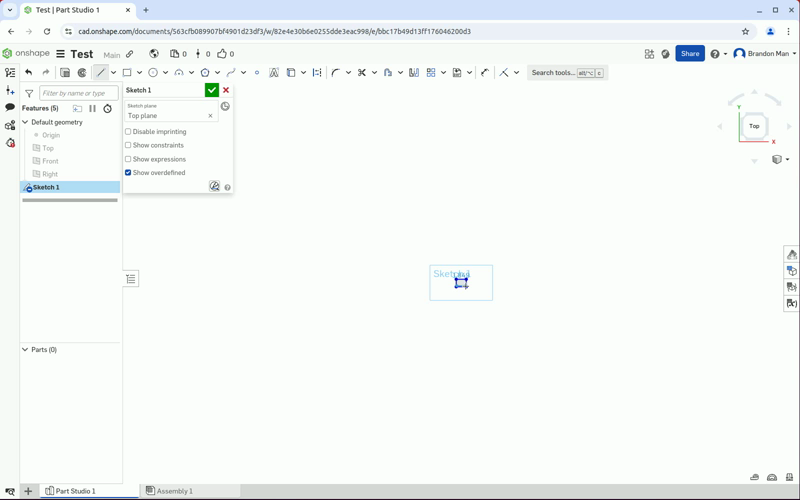
scroll(6)
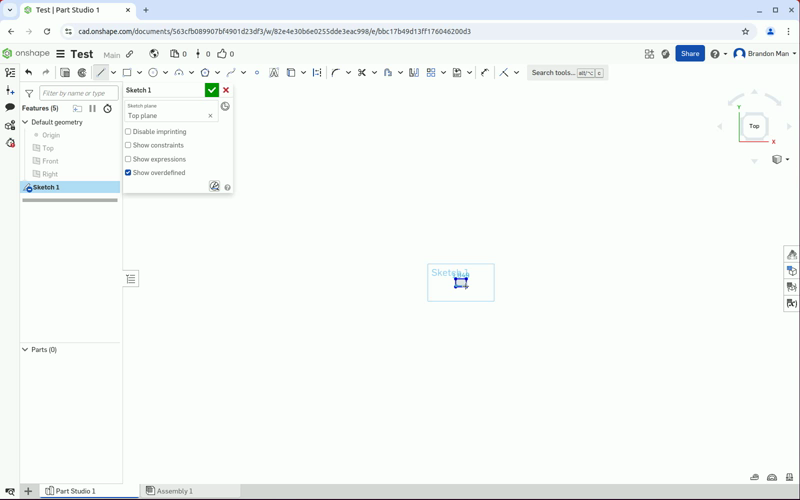
scroll(6)
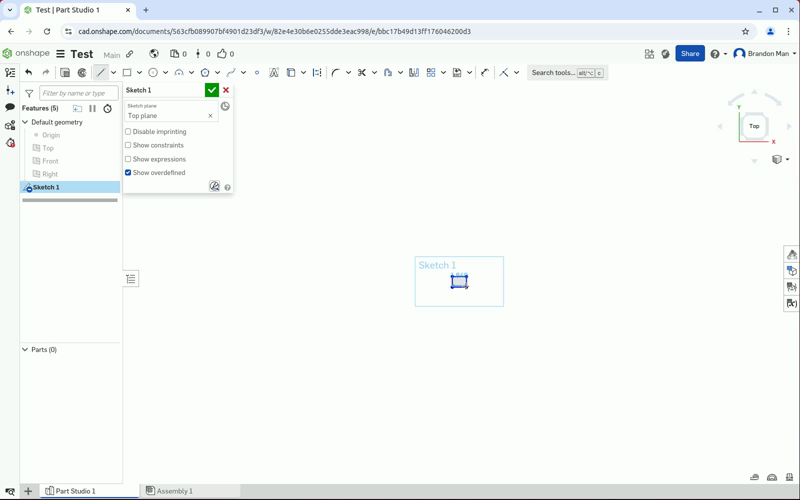
scroll(6)
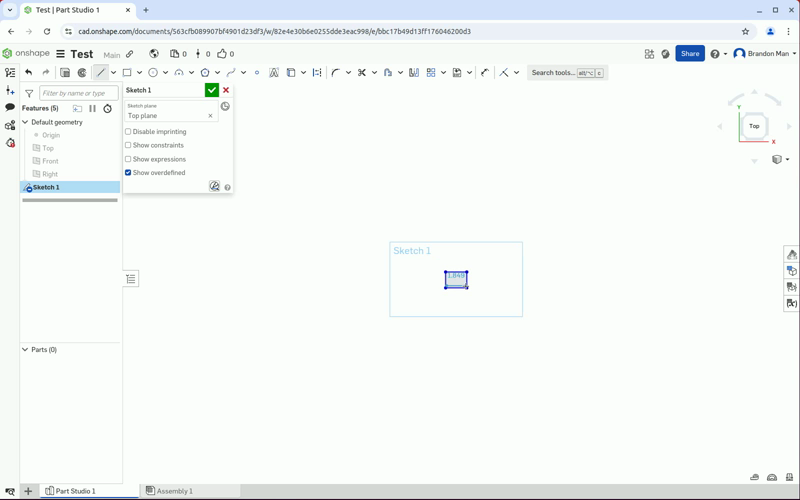
scroll(6)
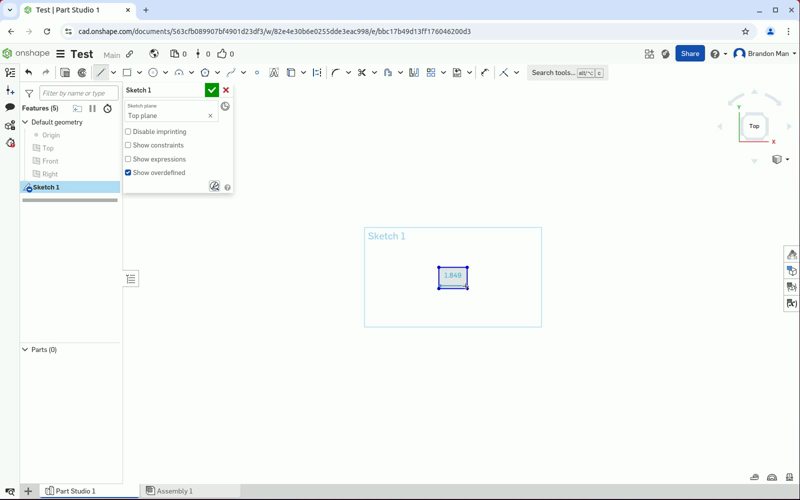
scroll(6)
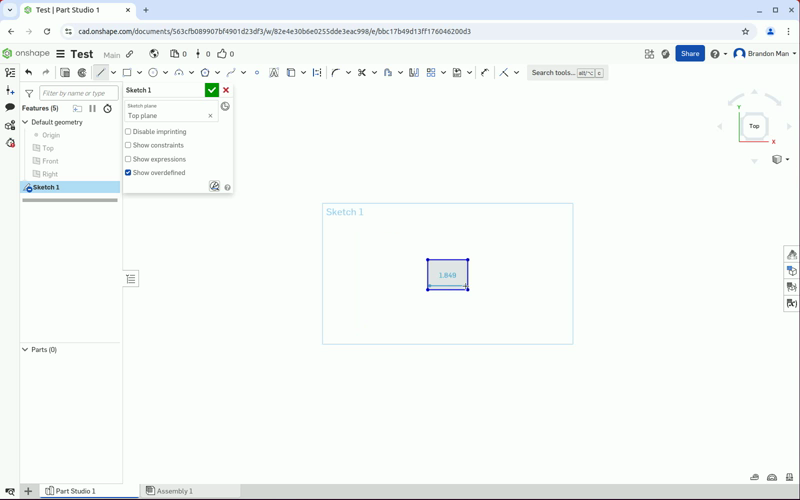
scroll(6)
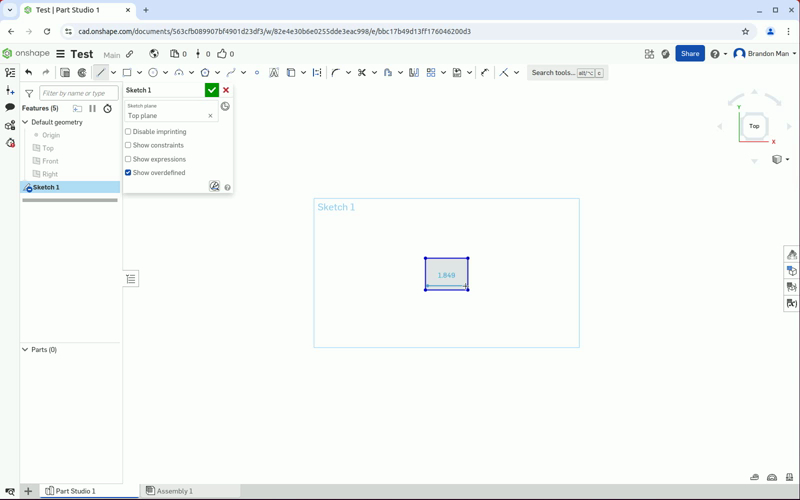
scroll(6)
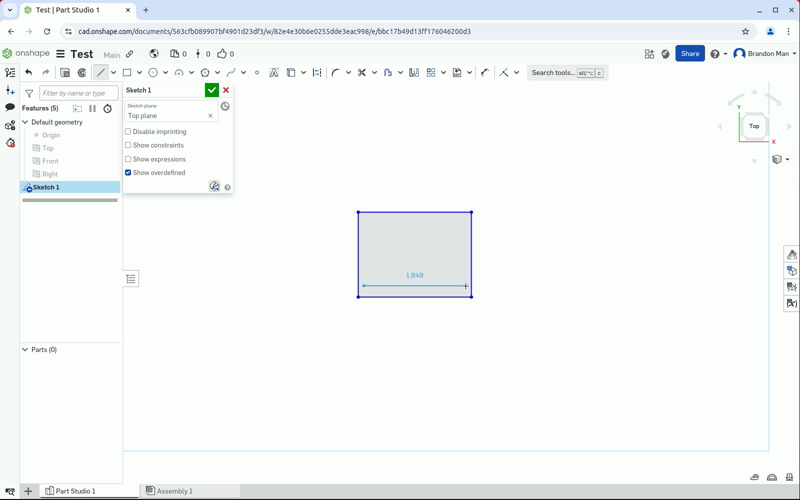
click(465, 285)
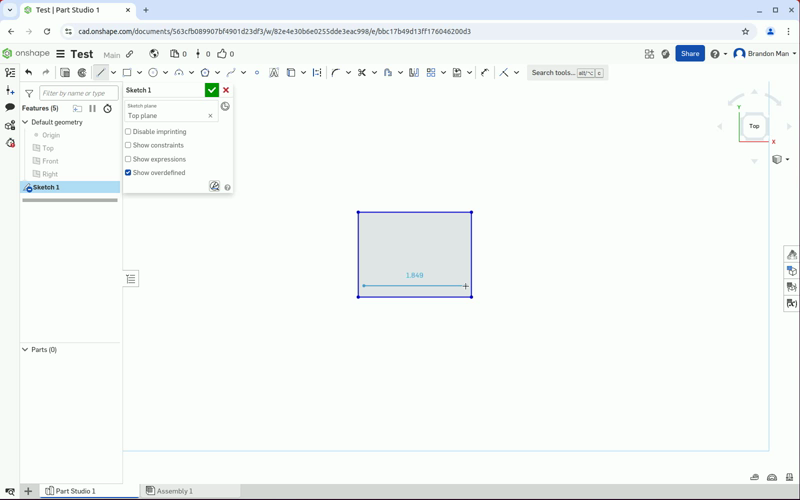
scroll(-6)
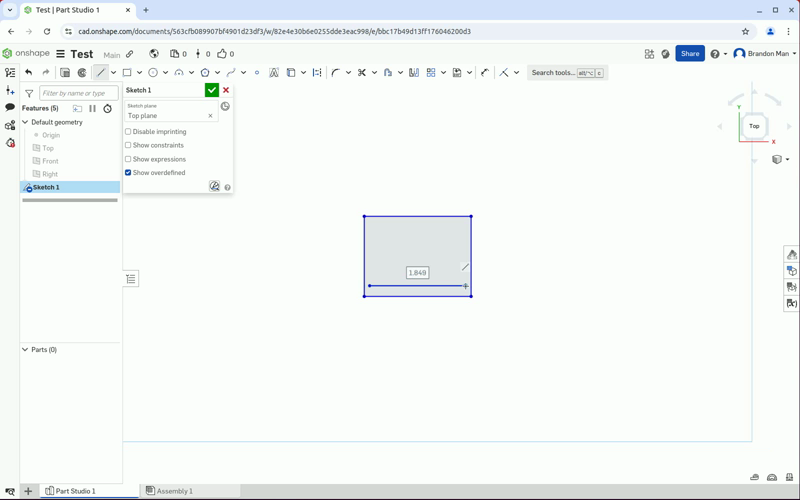
scroll(-6)
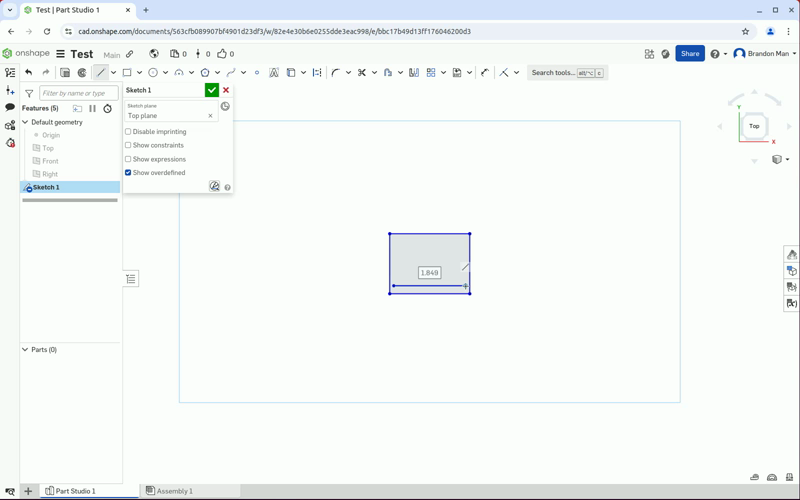
scroll(-6)
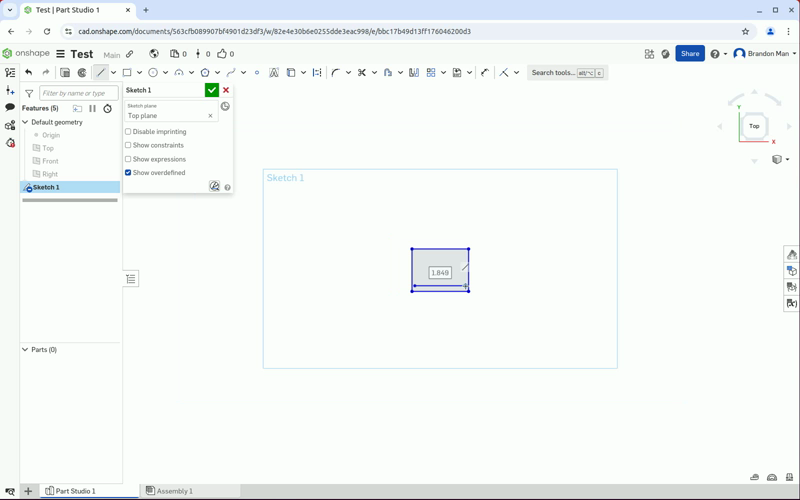
scroll(-6)
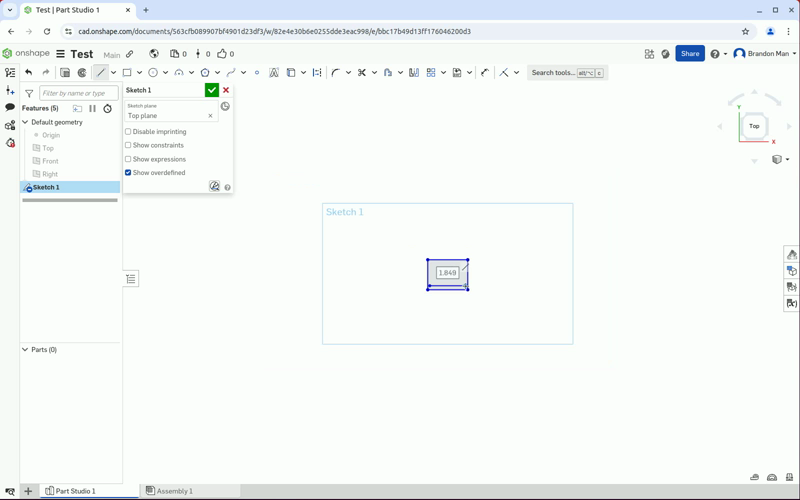
scroll(-6)
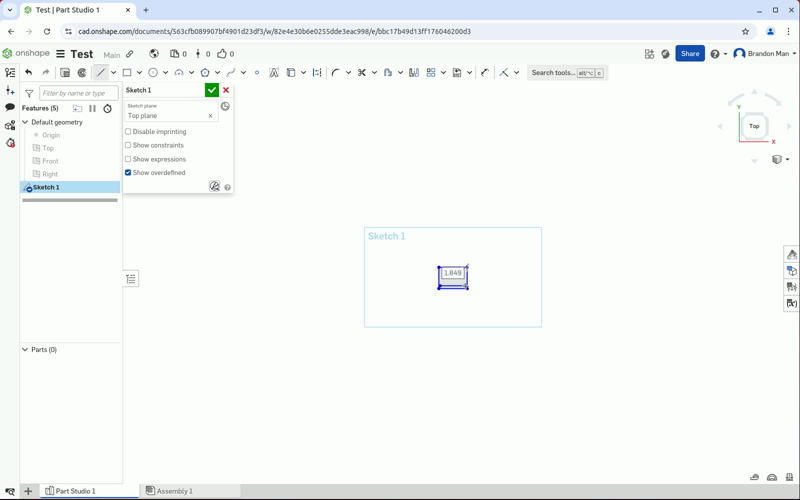
scroll(-6)
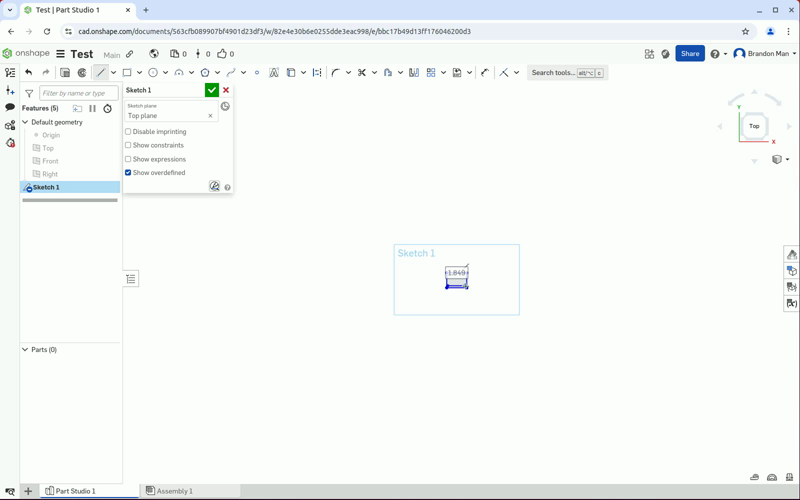
scroll(-6)
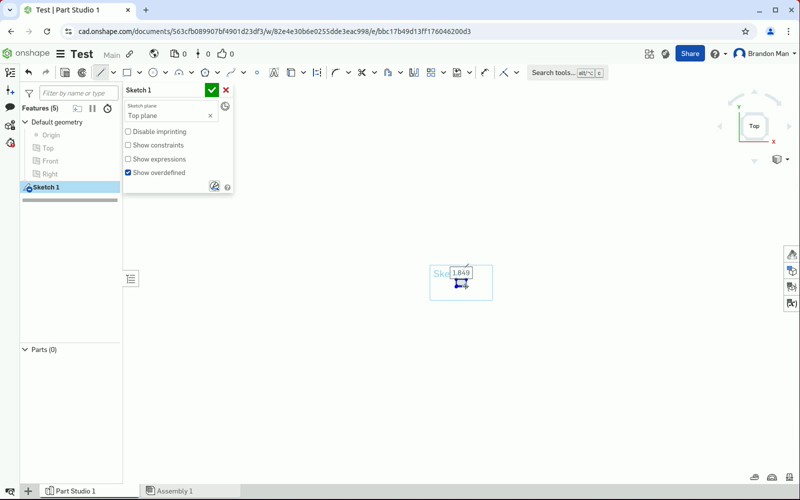
key_up(shift)
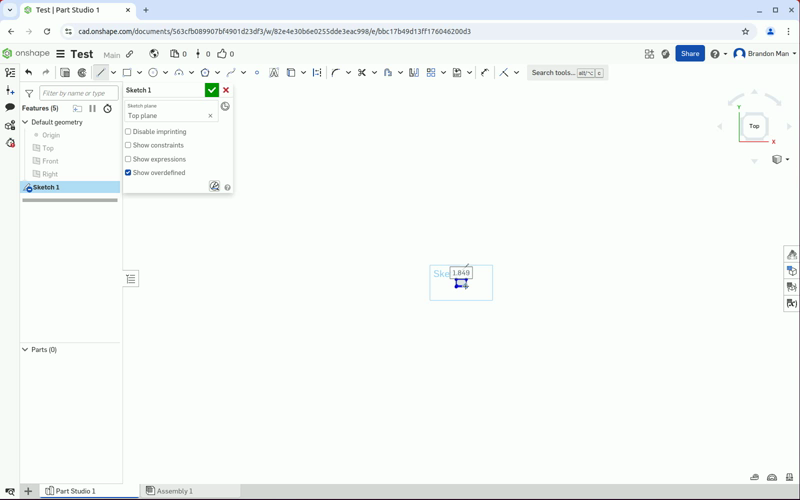
key_down(shift)
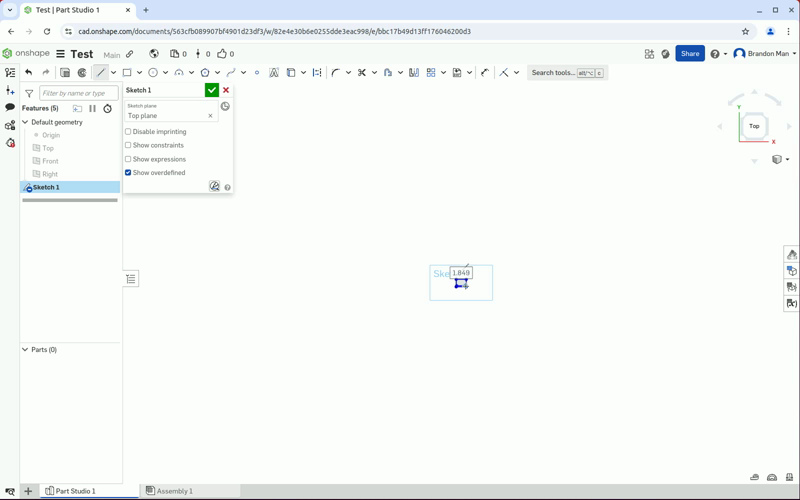
mouse_move(495, 285)
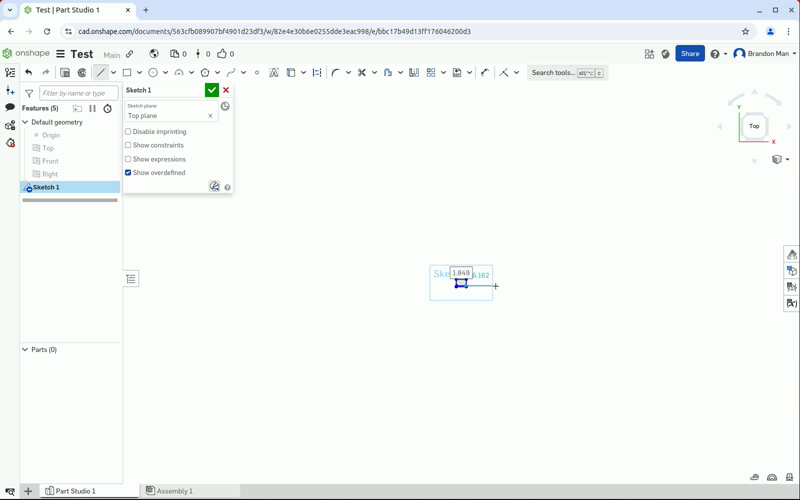
mouse_move(465, 279)
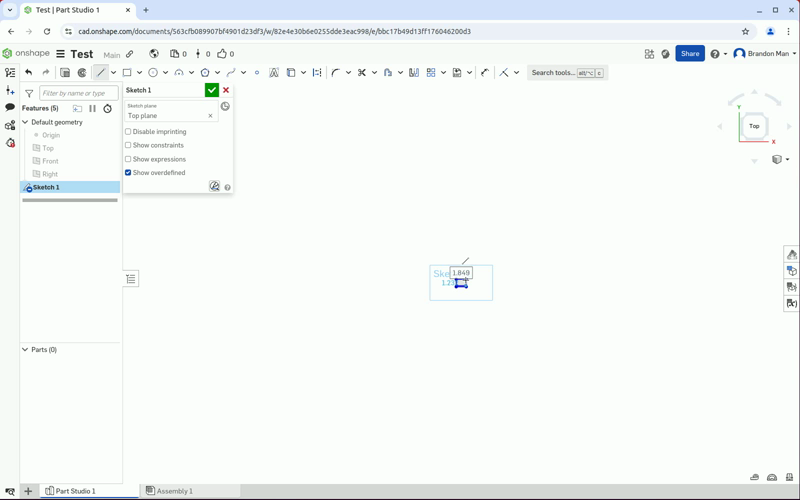
scroll(6)
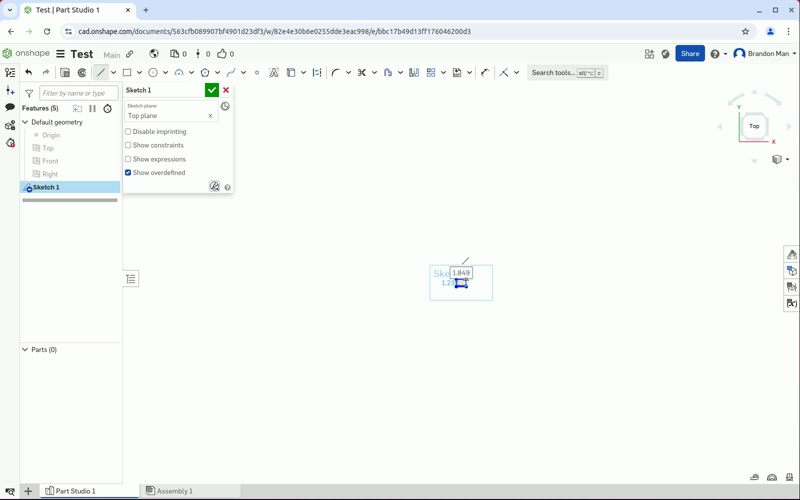
scroll(6)
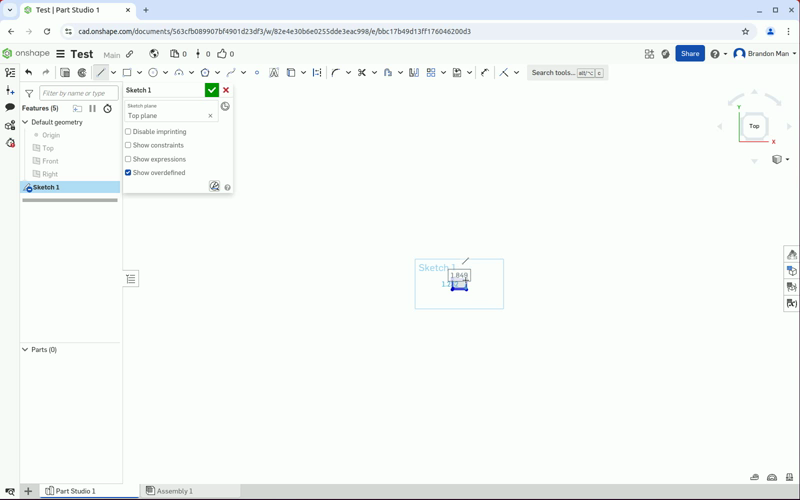
scroll(6)
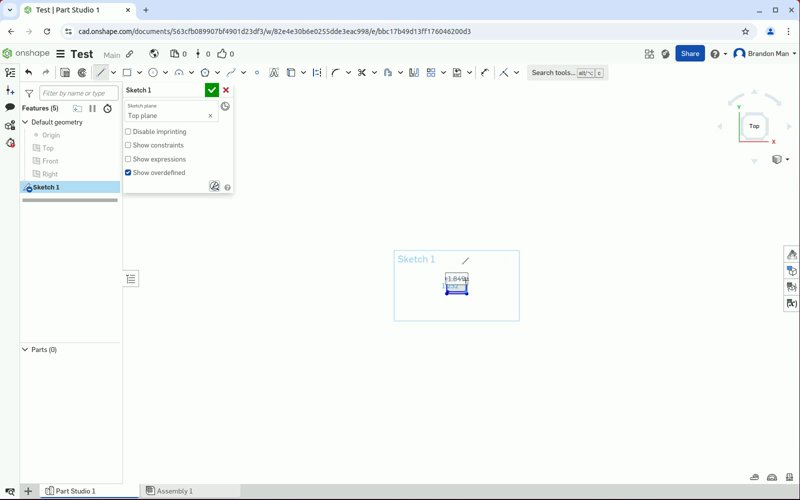
scroll(6)
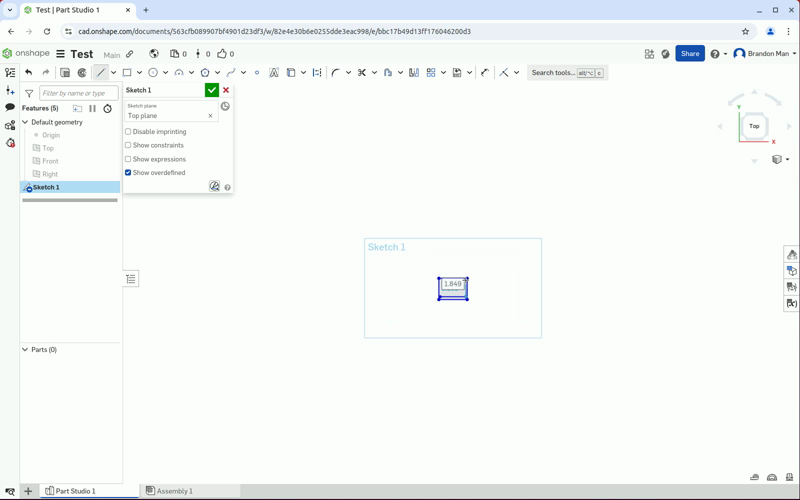
scroll(6)
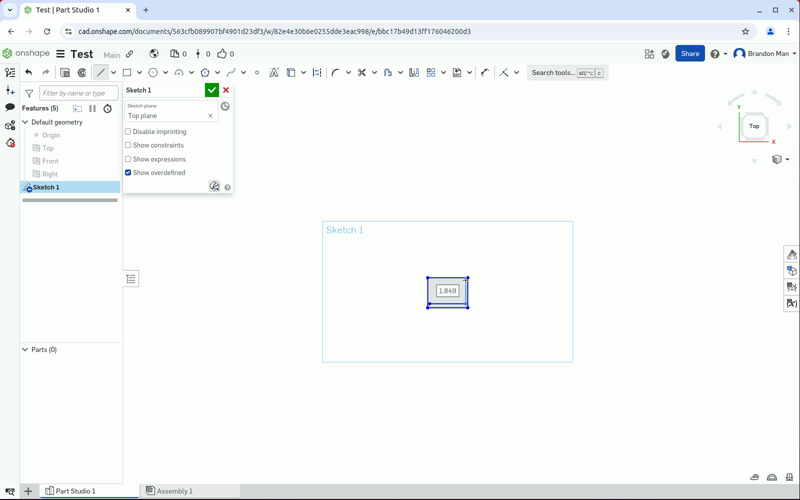
scroll(6)
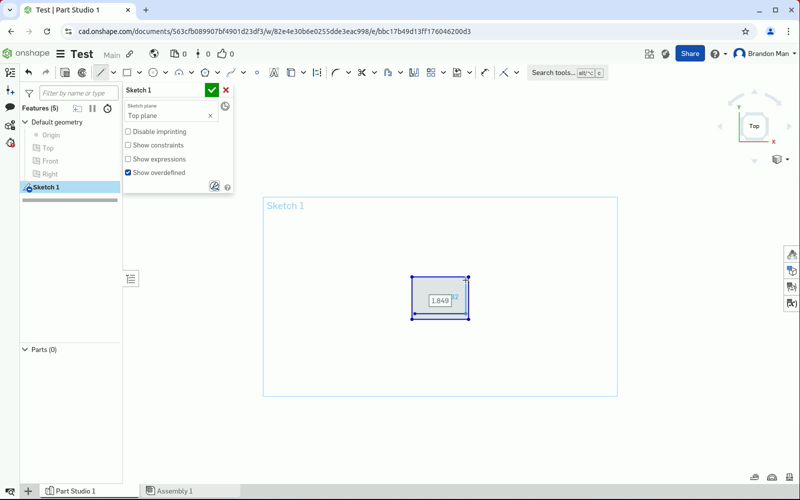
scroll(6)
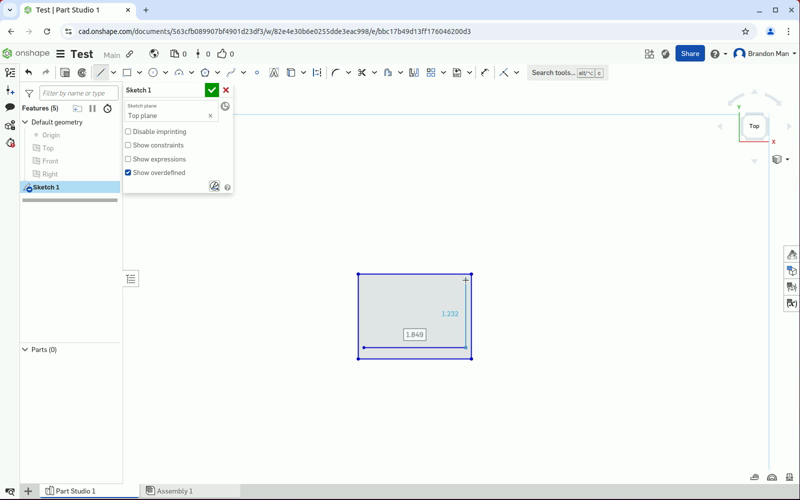
click(465, 279)
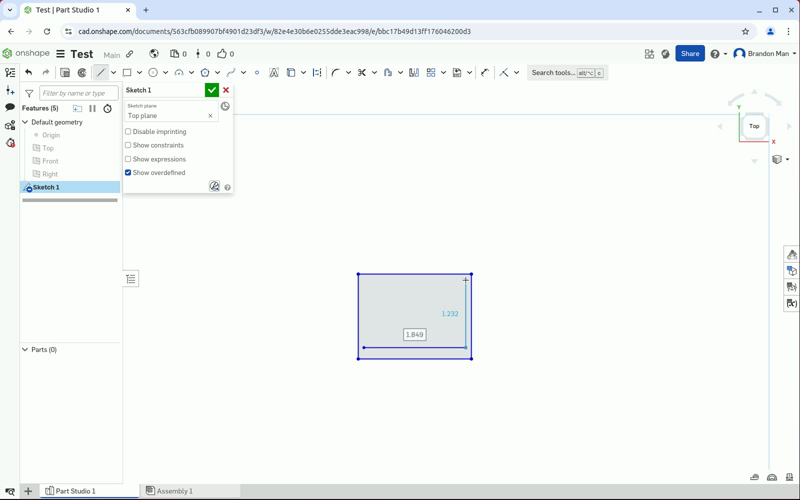
scroll(-6)
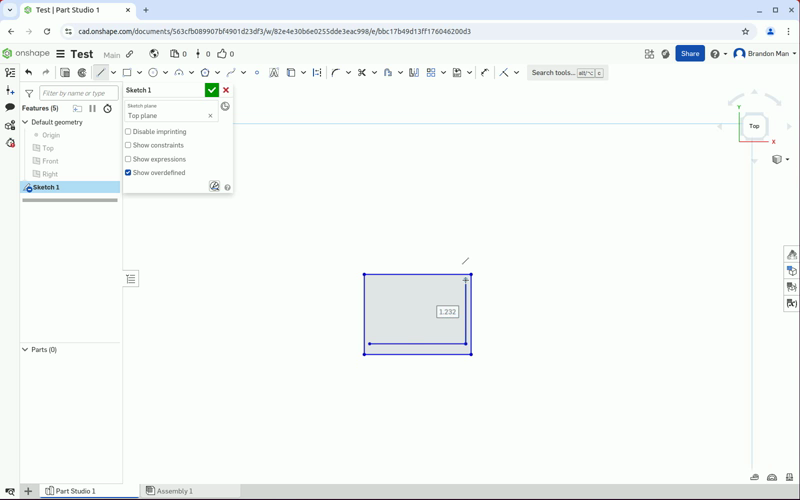
scroll(-6)
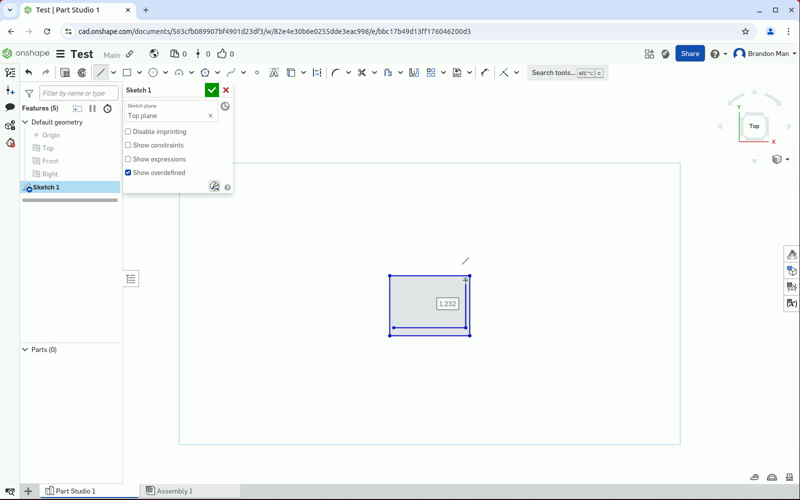
scroll(-6)
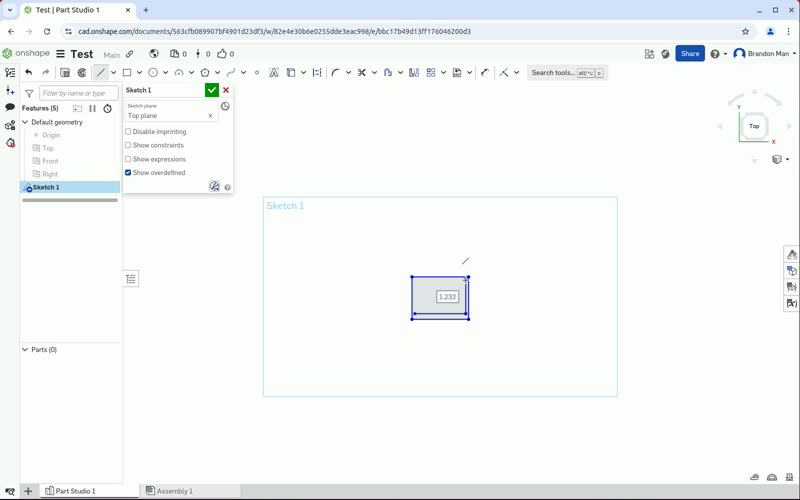
scroll(-6)
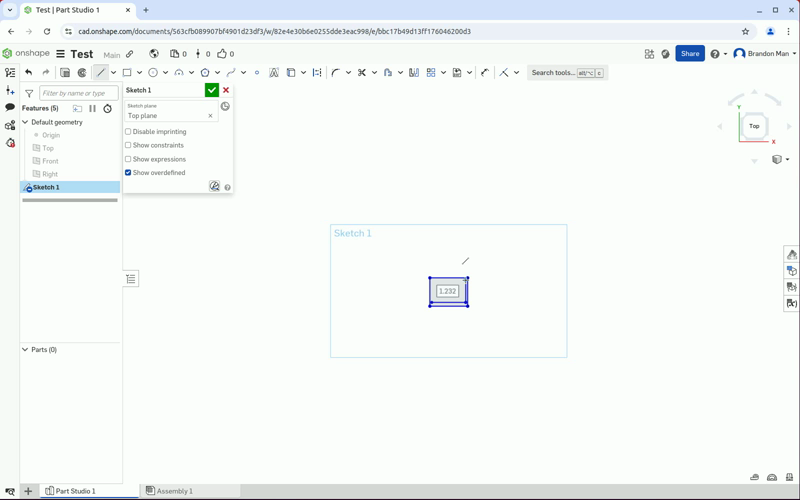
scroll(-6)
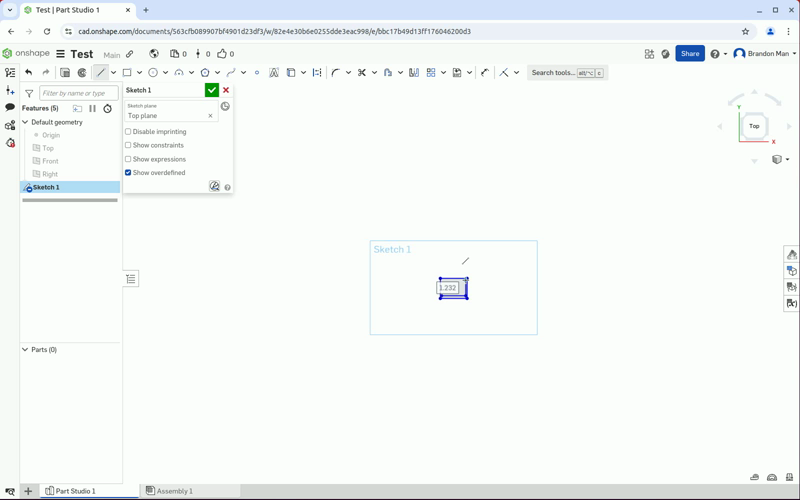
scroll(-6)
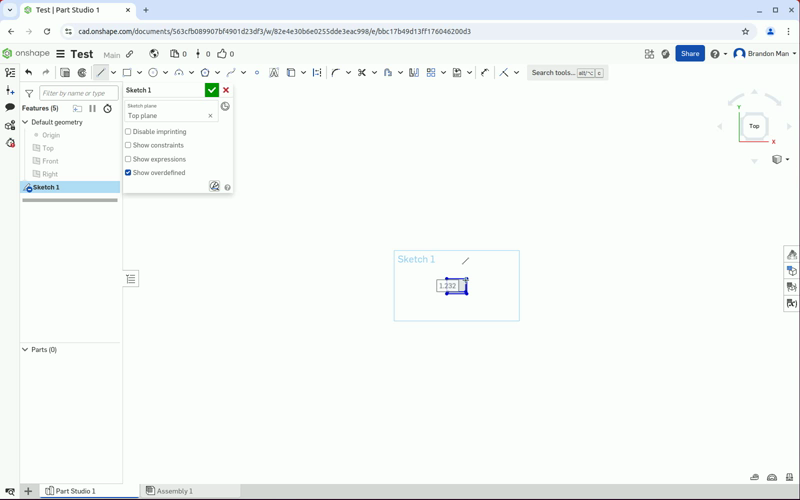
scroll(-6)
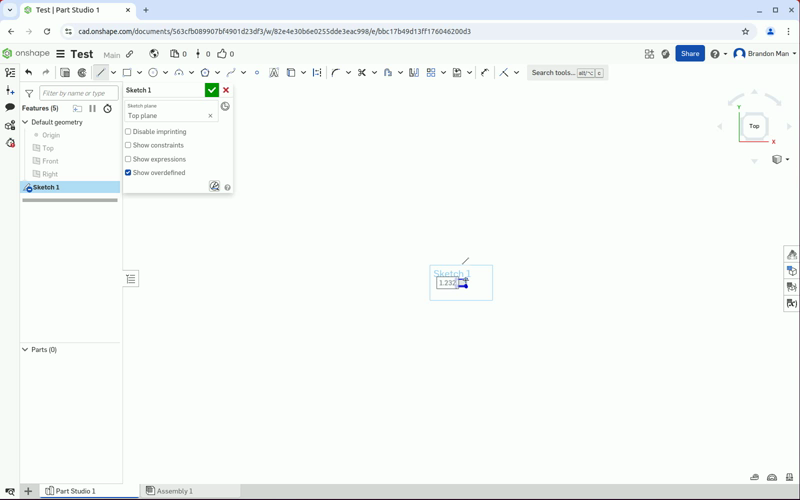
key_up(shift)
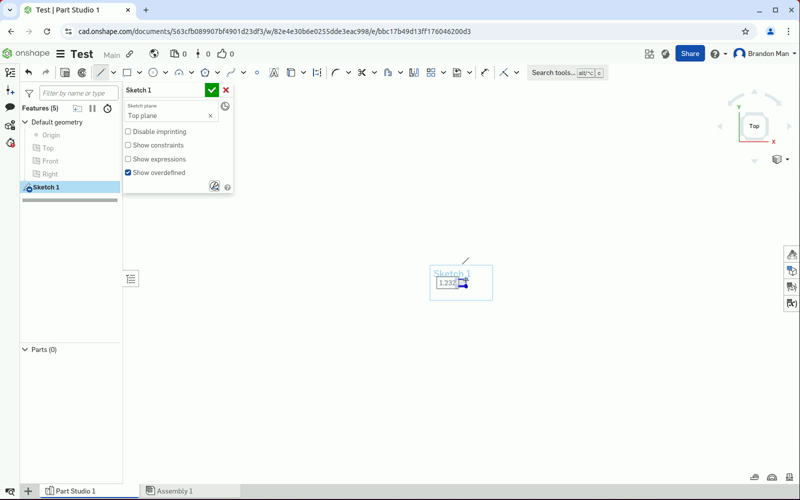
key_down(shift)
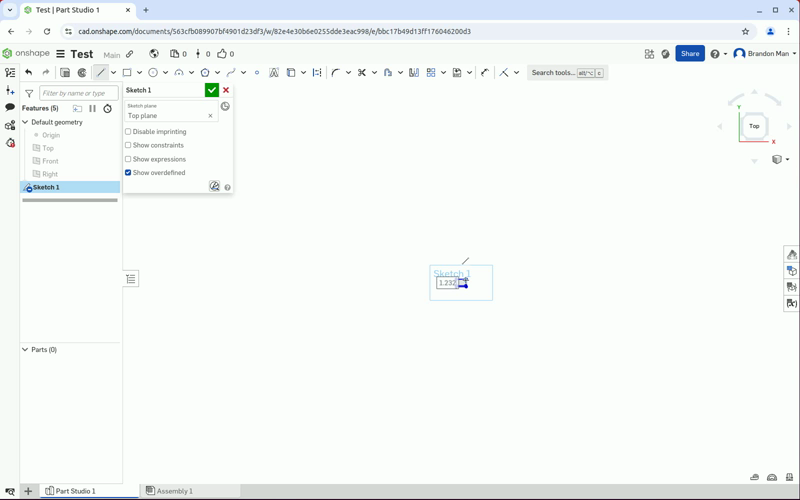
mouse_move(495, 279)
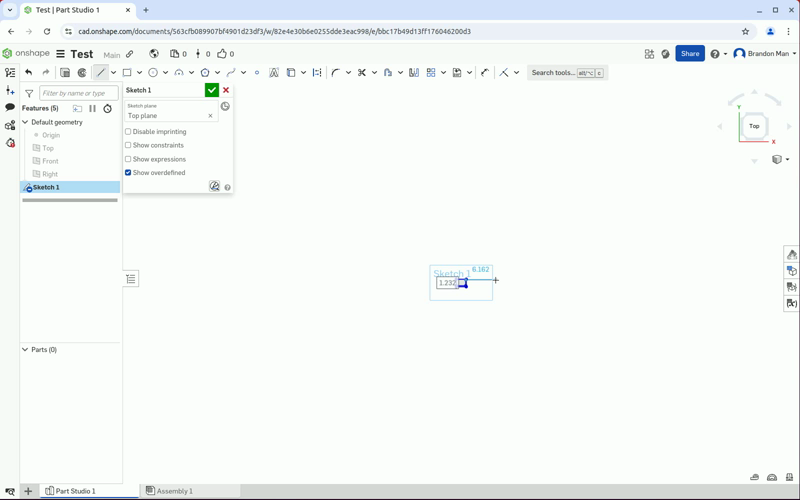
mouse_move(456, 279)
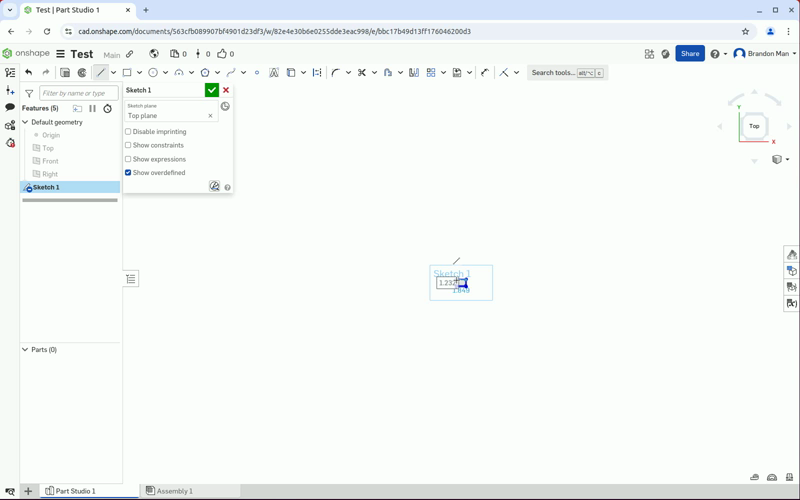
scroll(6)
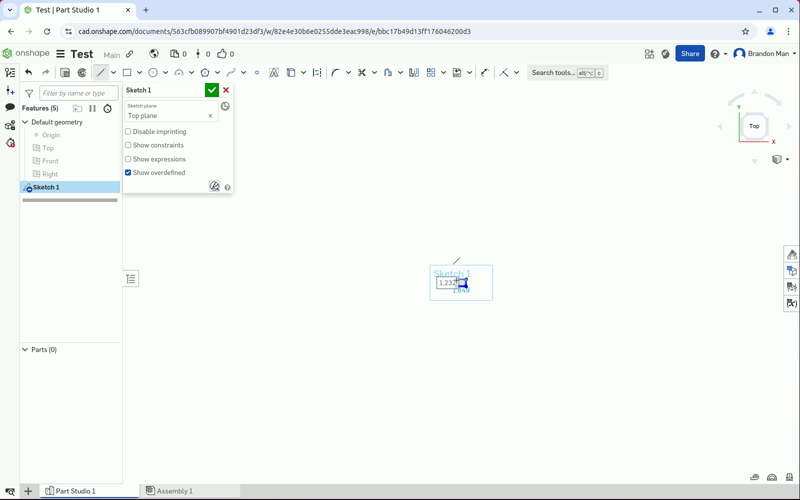
scroll(6)
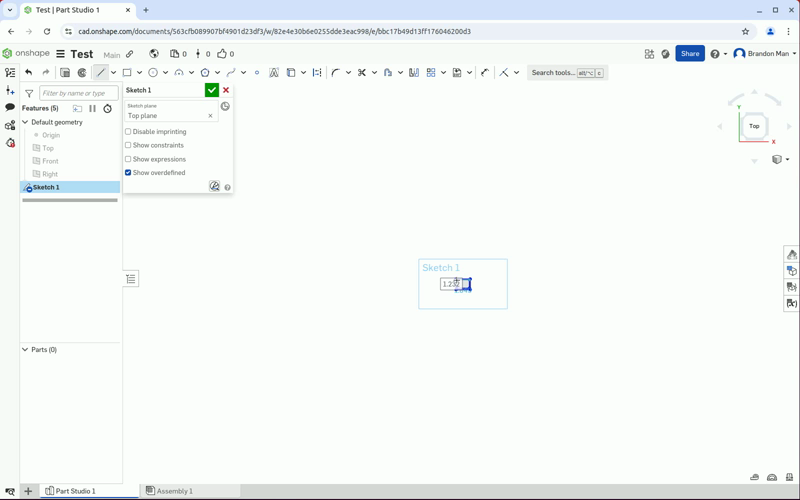
scroll(6)
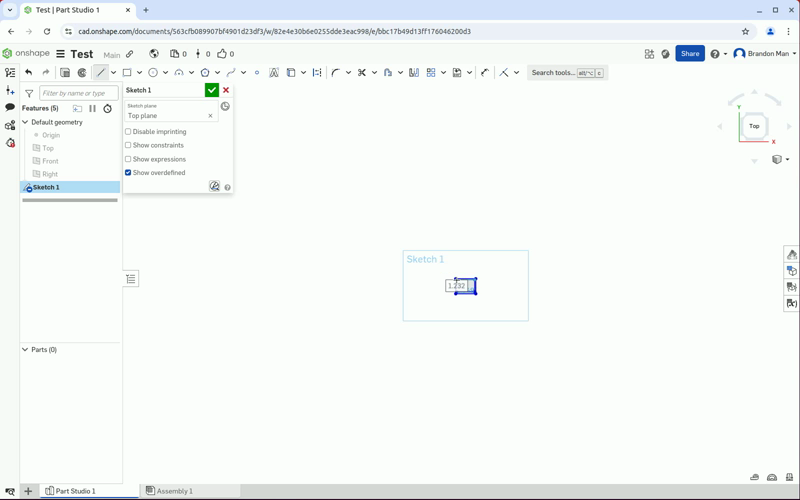
scroll(6)
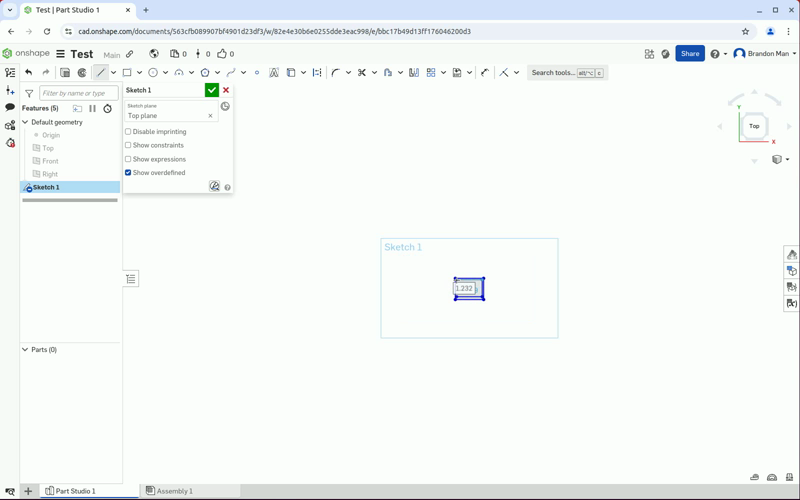
scroll(6)
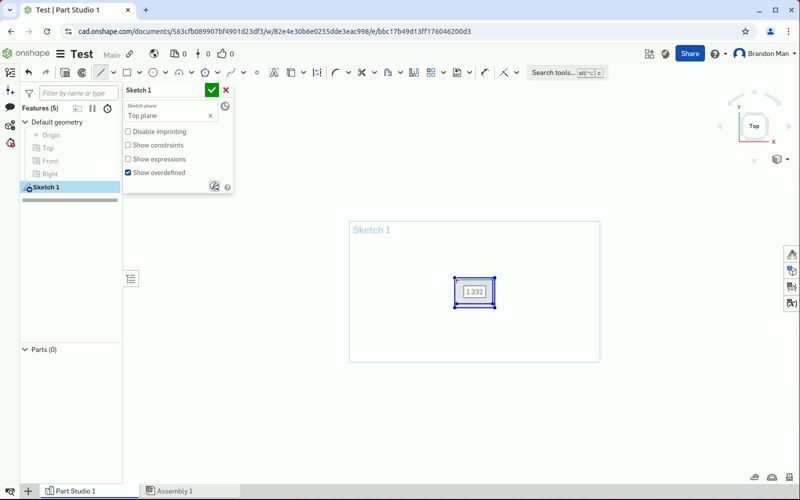
scroll(6)
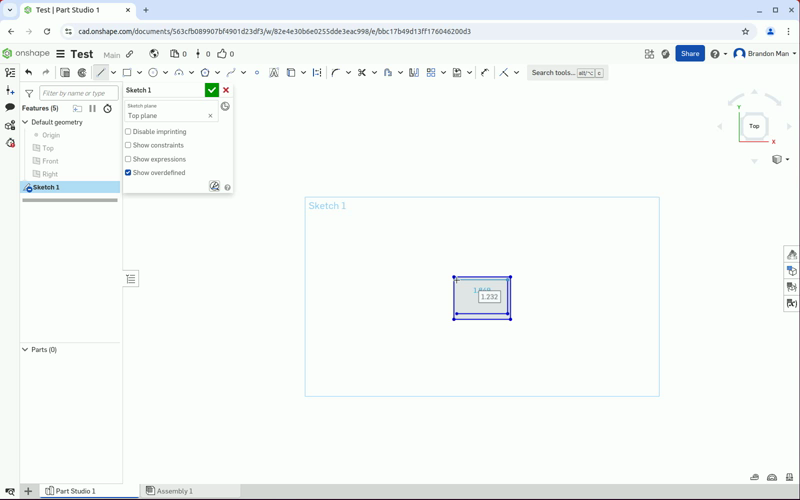
scroll(6)
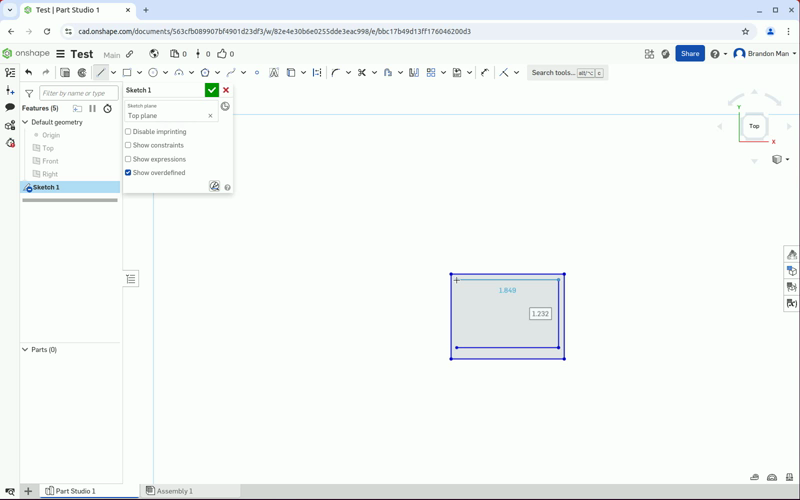
click(456, 279)
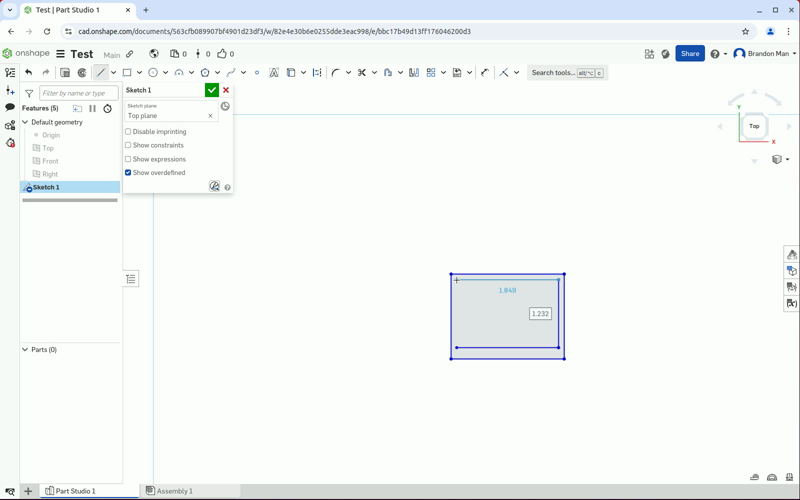
scroll(-6)
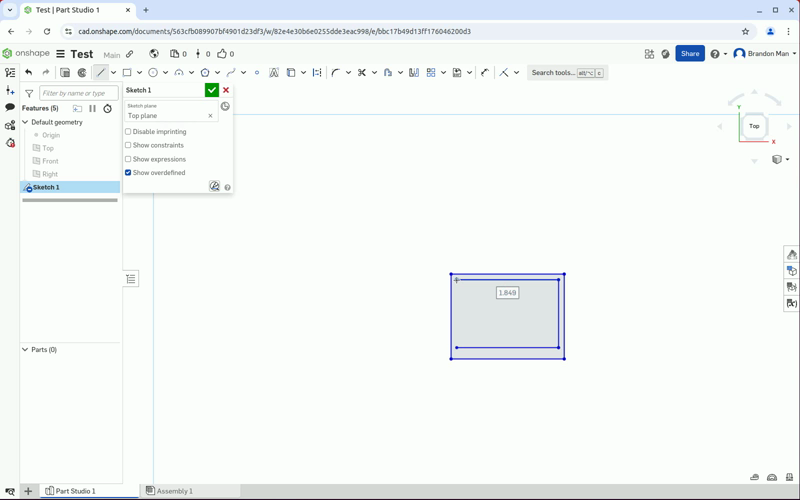
scroll(-6)
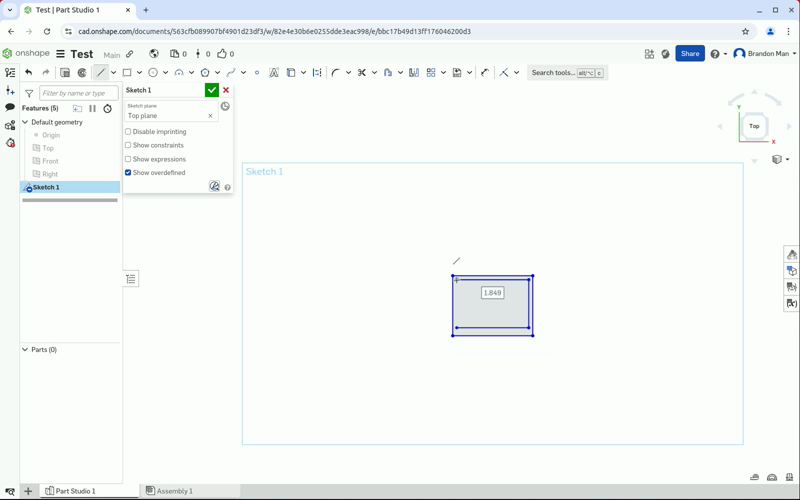
scroll(-6)
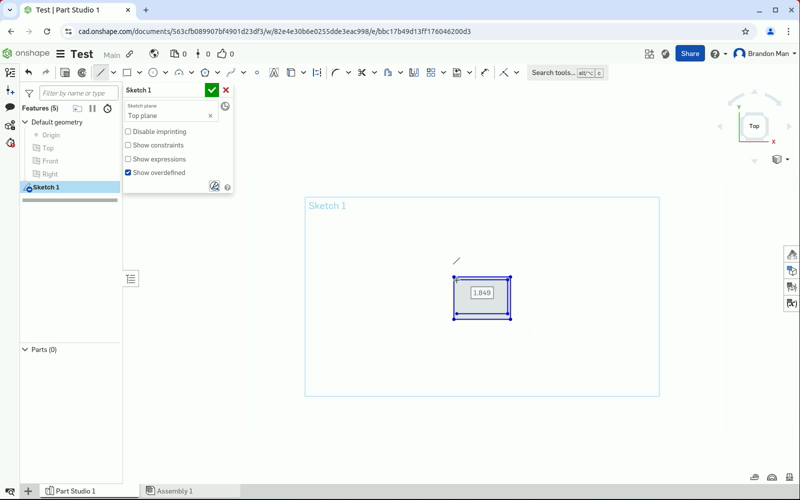
scroll(-6)
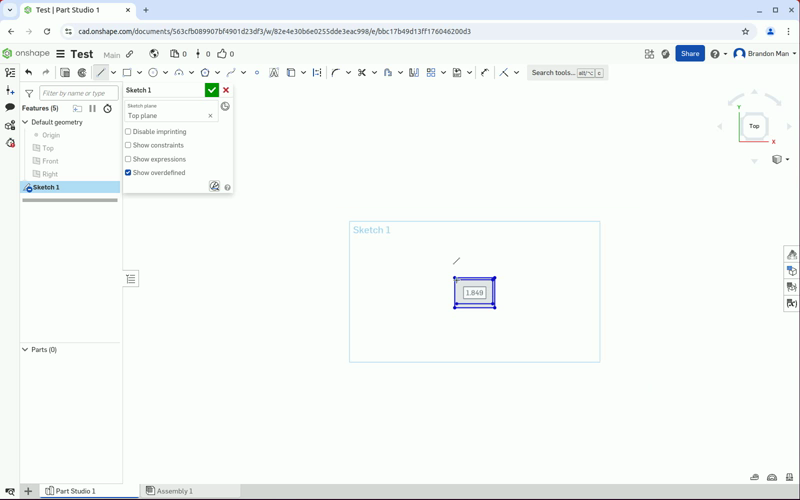
scroll(-6)
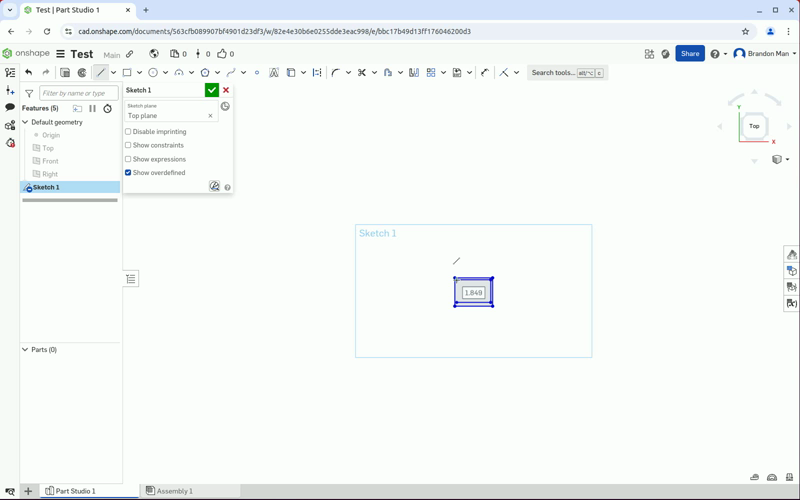
scroll(-6)
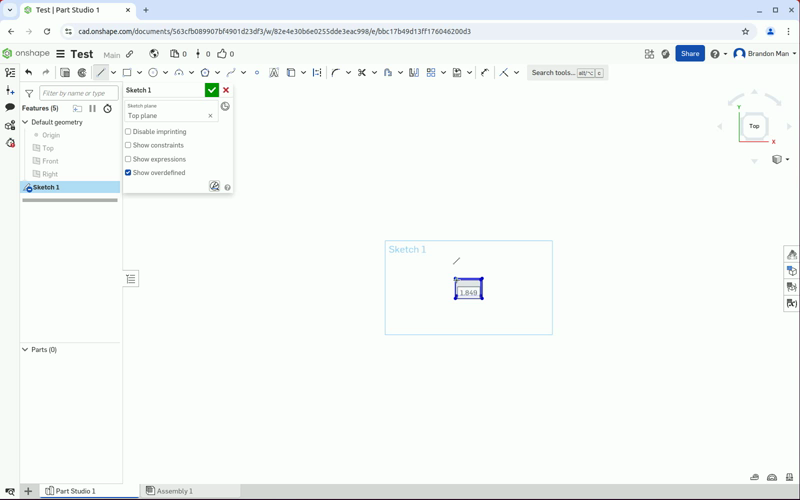
scroll(-6)
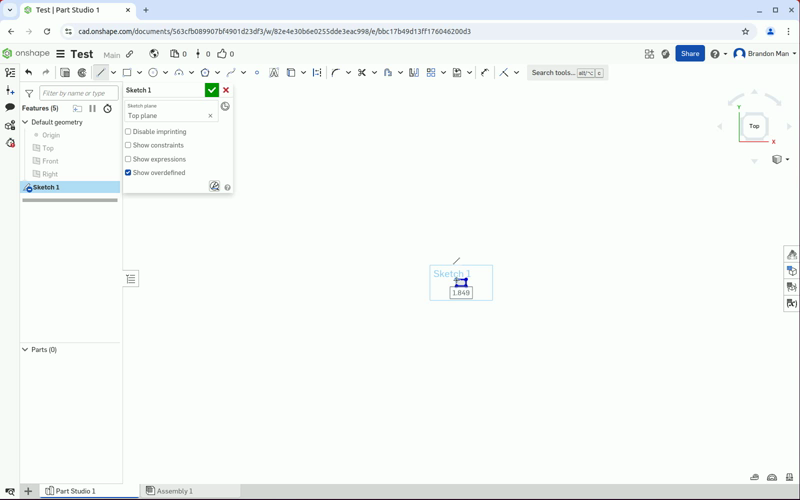
key_up(shift)
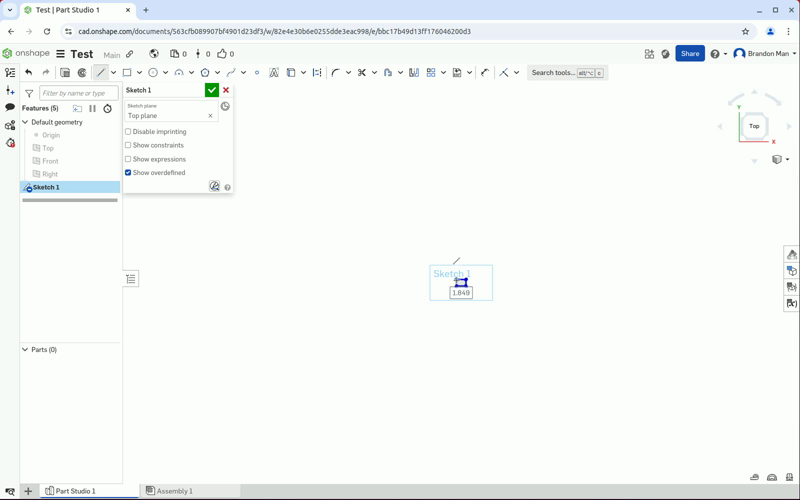
mouse_move(486, 279)
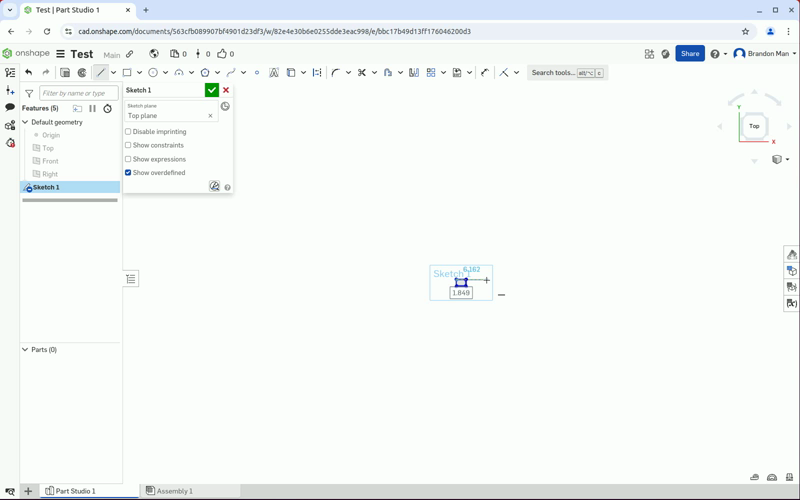
key_down(shift)
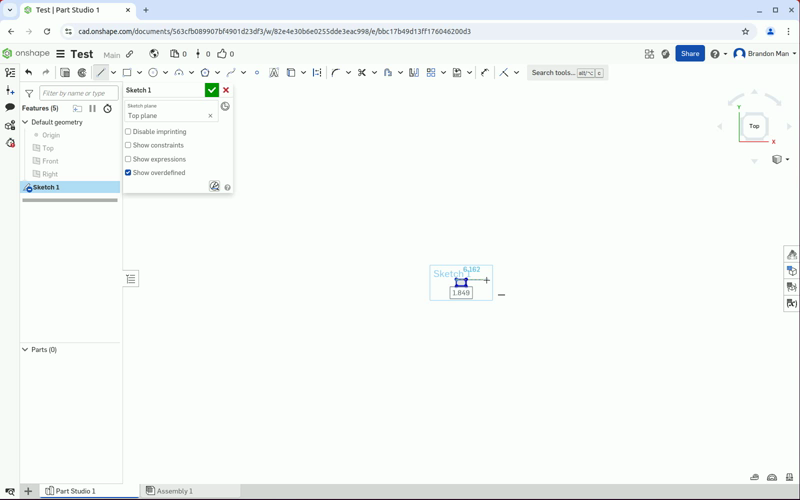
mouse_move(456, 285)
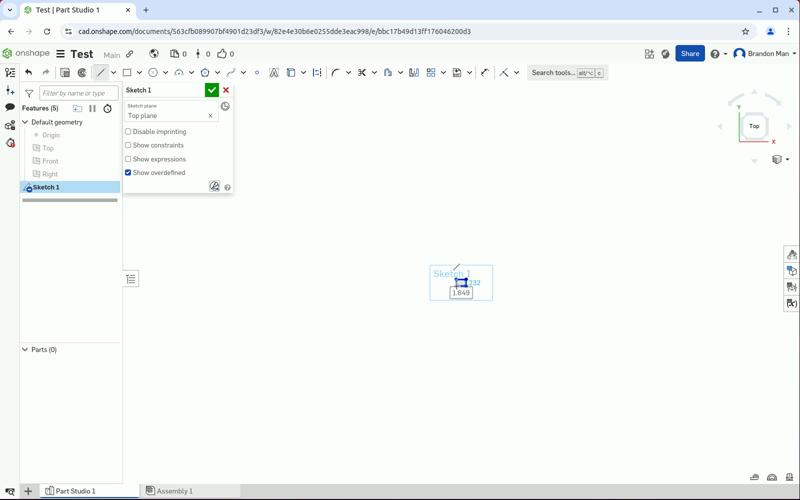
scroll(6)
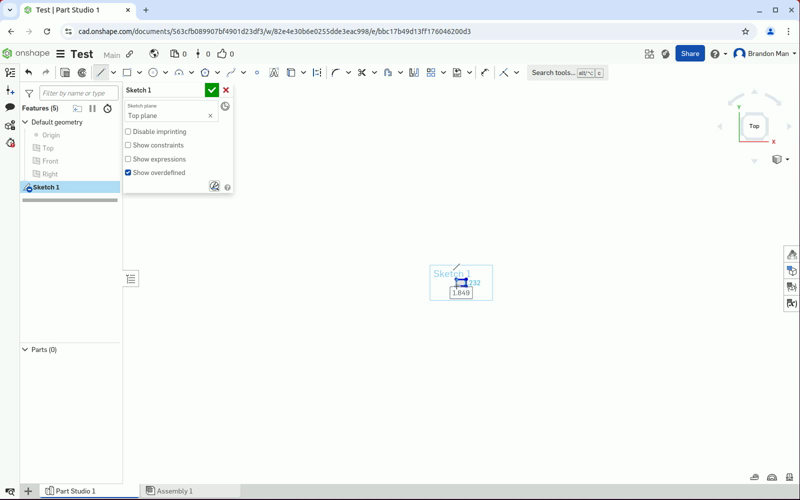
scroll(6)
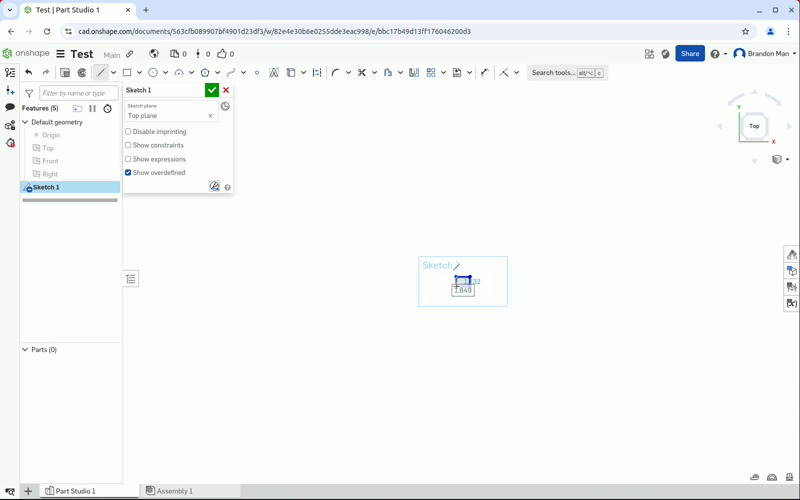
scroll(6)
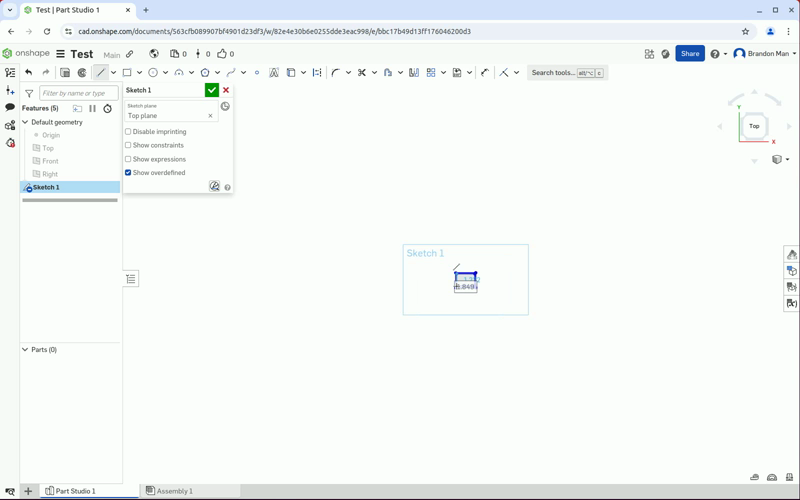
scroll(6)
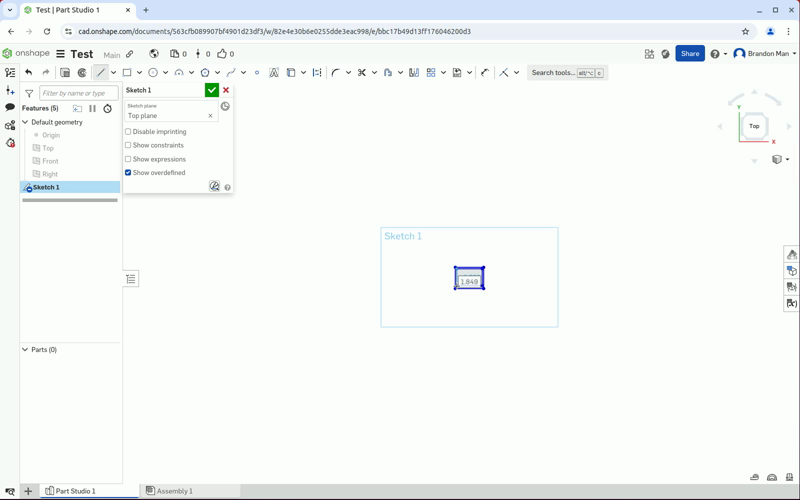
scroll(6)
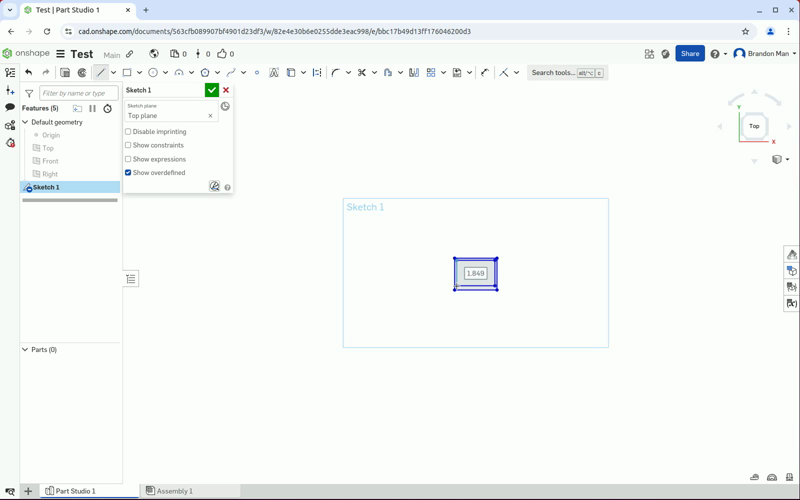
scroll(6)
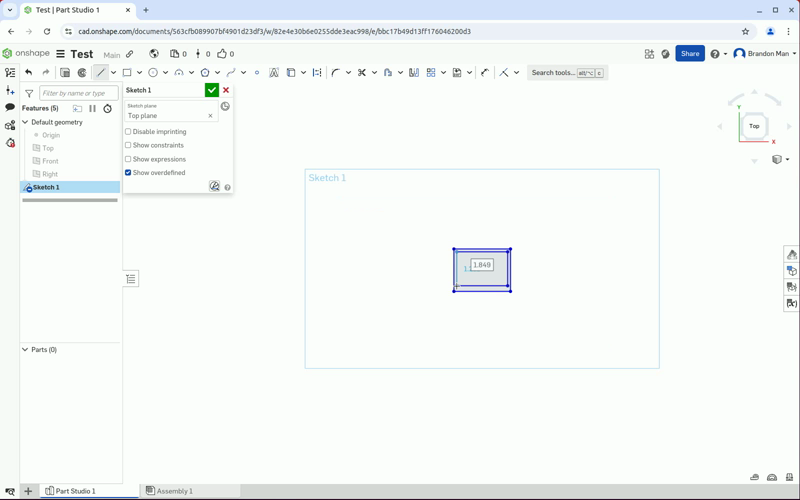
scroll(6)
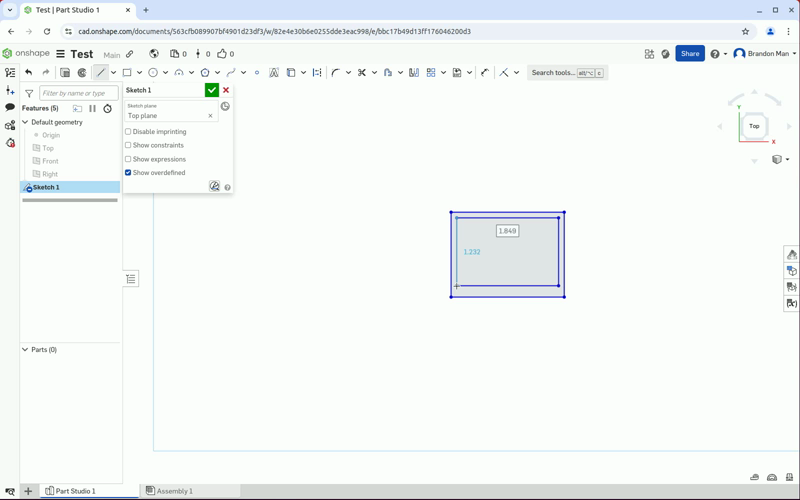
key_up(shift)
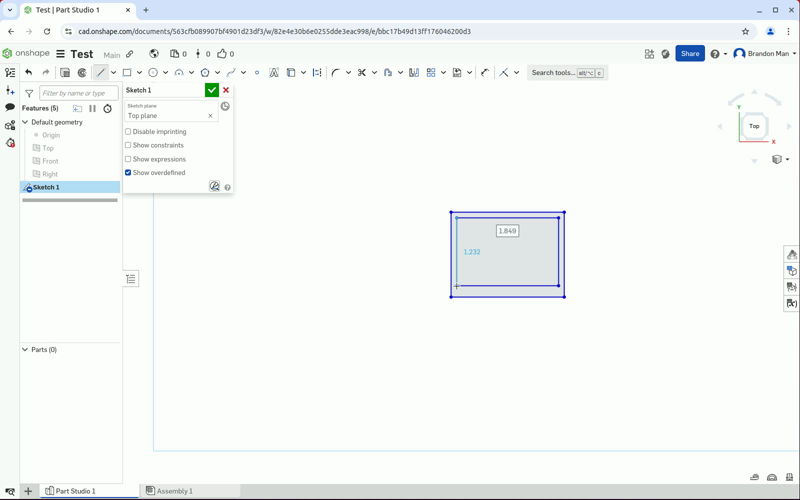
click(456, 285)
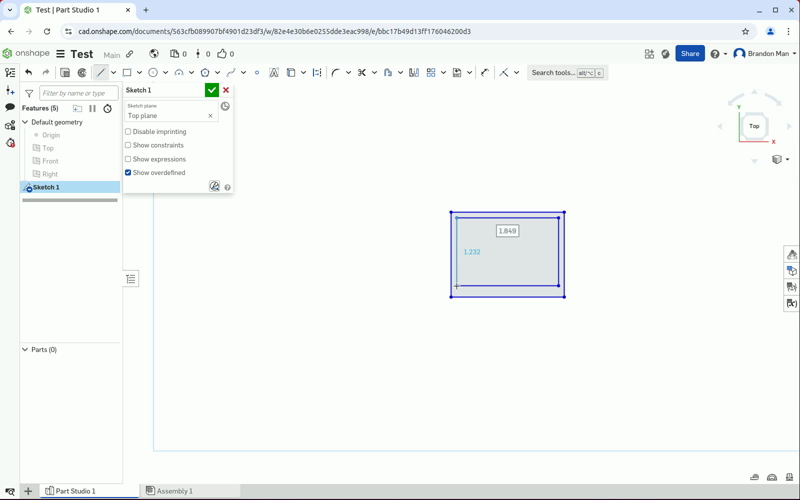
scroll(-6)
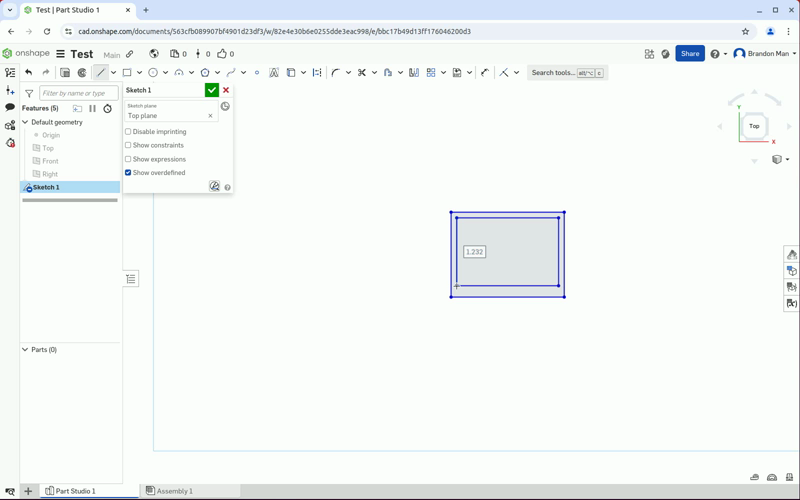
scroll(-6)
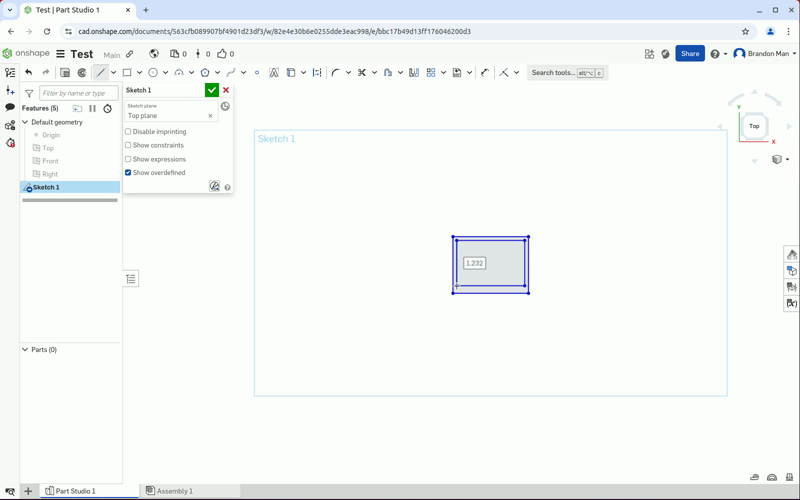
scroll(-6)
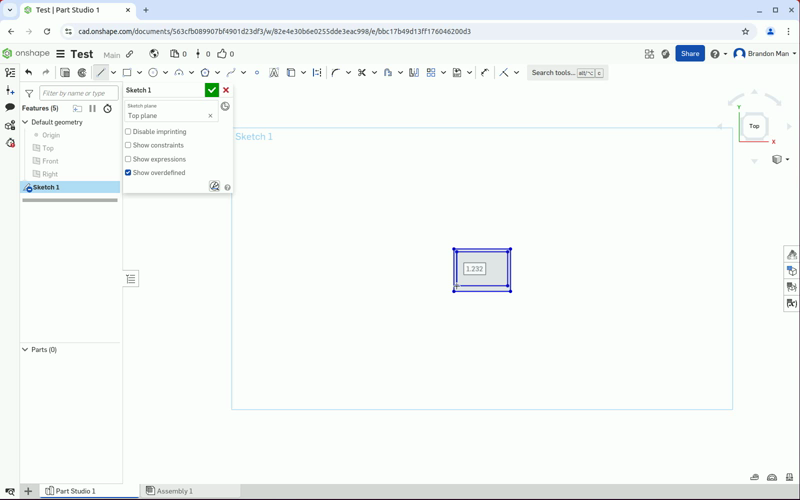
scroll(-6)
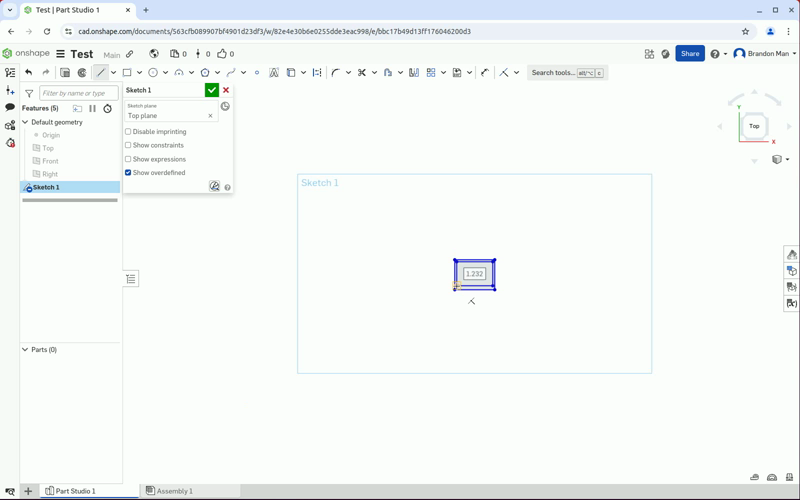
scroll(-6)
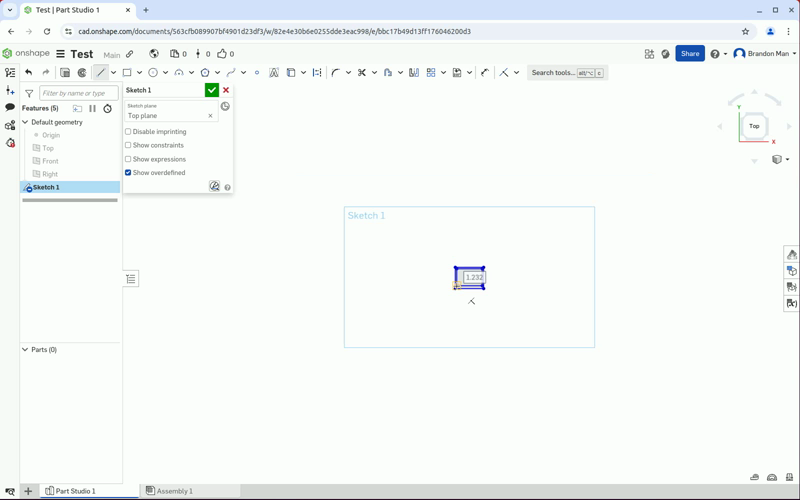
scroll(-6)
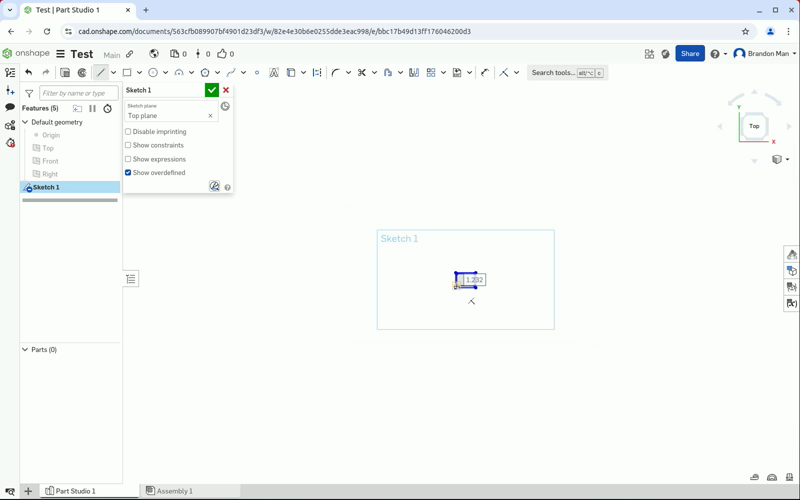
scroll(-6)
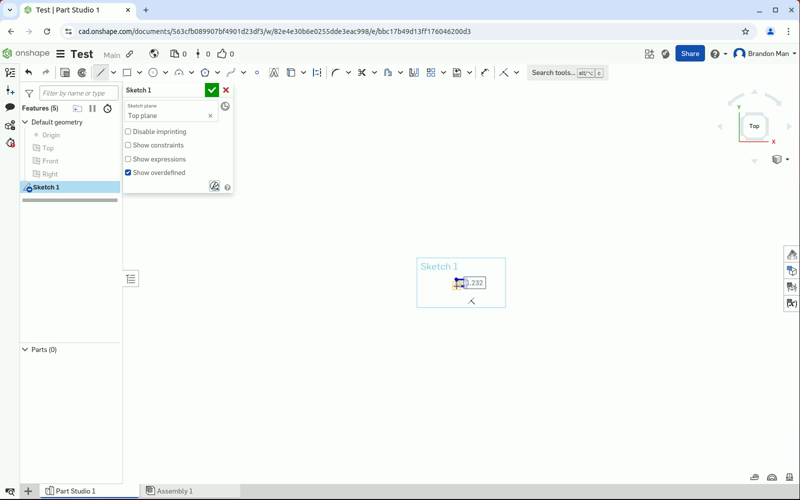
key(esc)
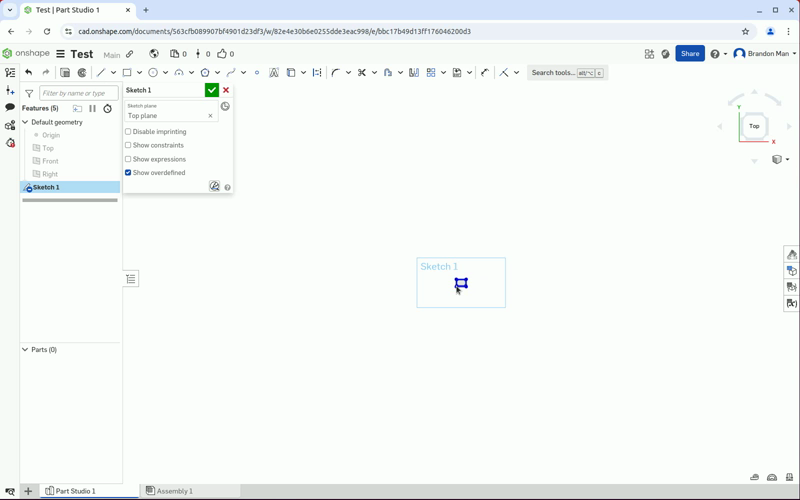
mouse_move(461, 286)
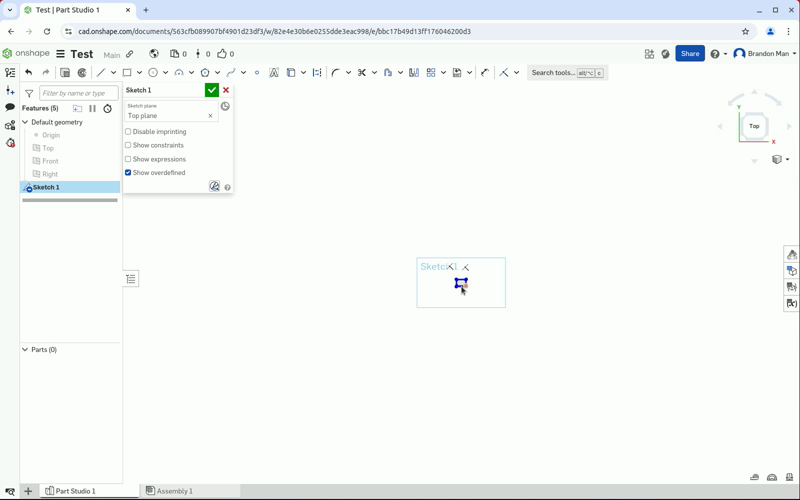
scroll(6)
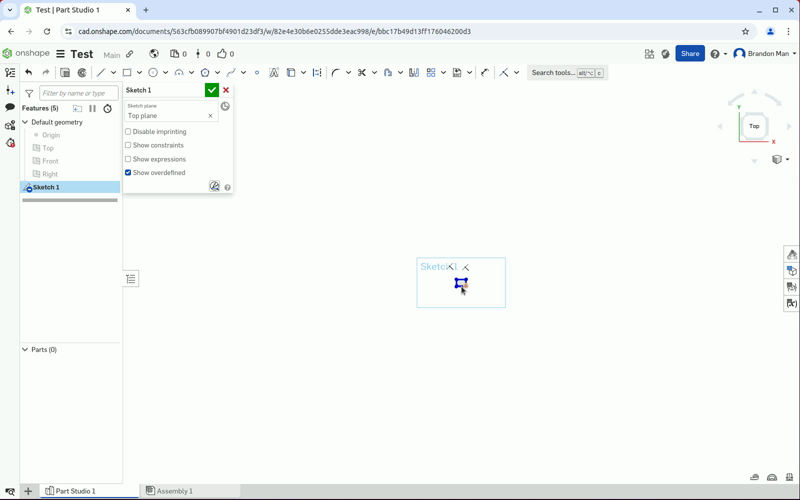
scroll(6)
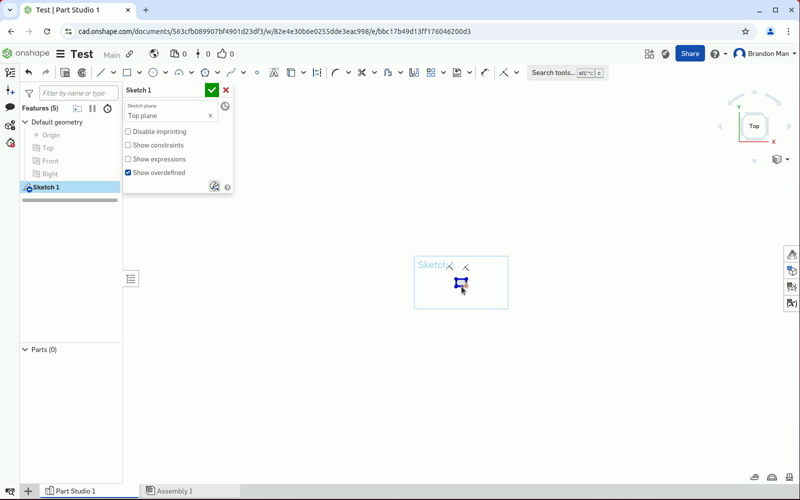
scroll(6)
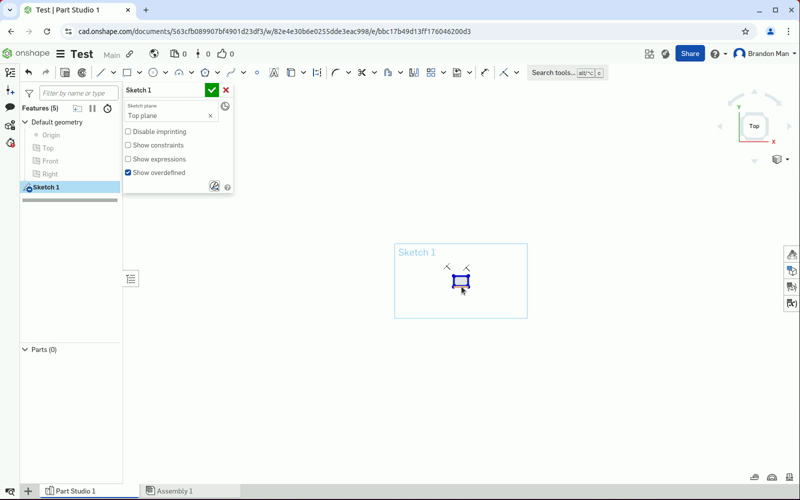
scroll(6)
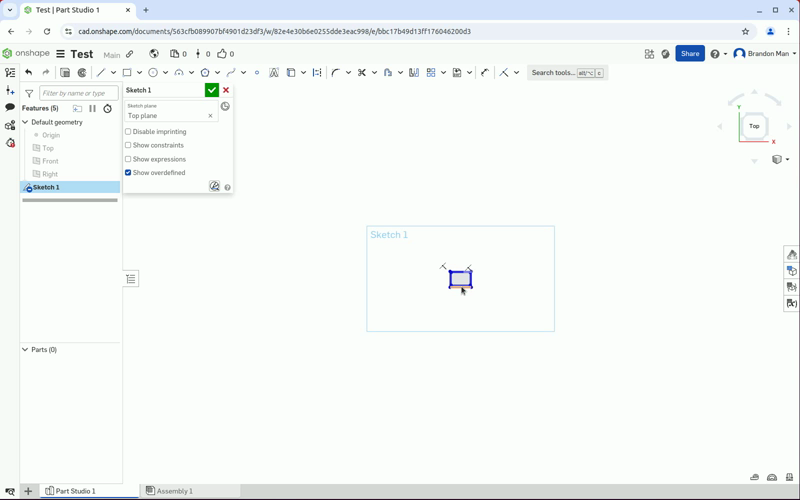
scroll(6)
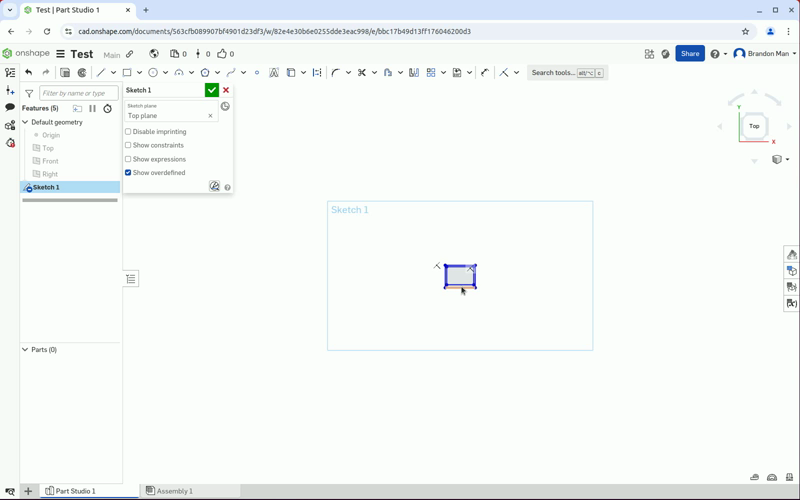
scroll(6)
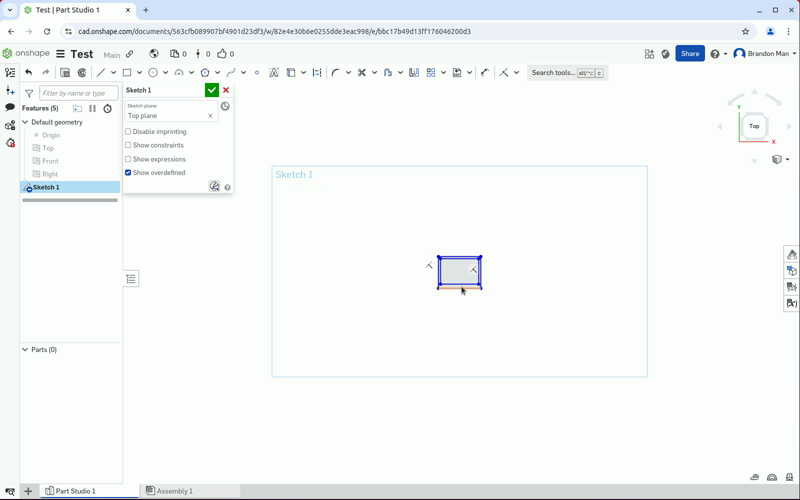
scroll(6)
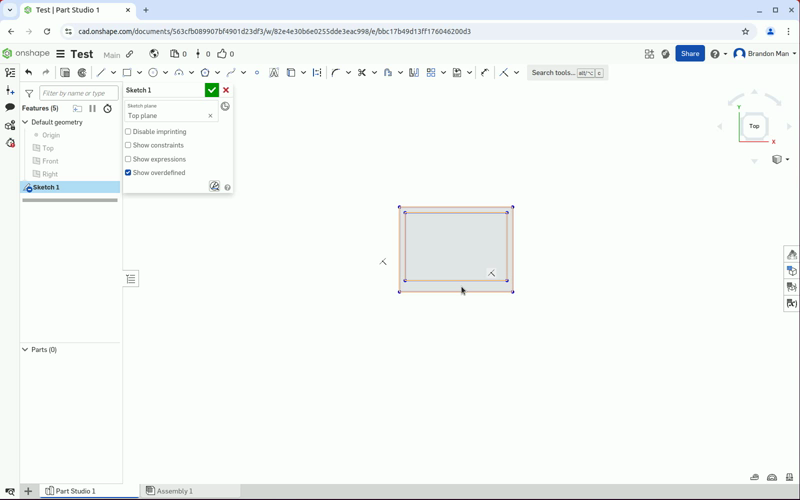
click(461, 286)
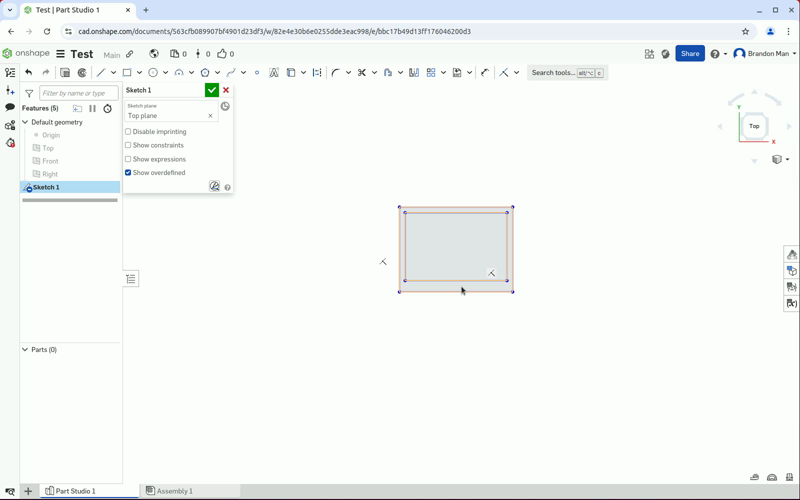
scroll(-6)
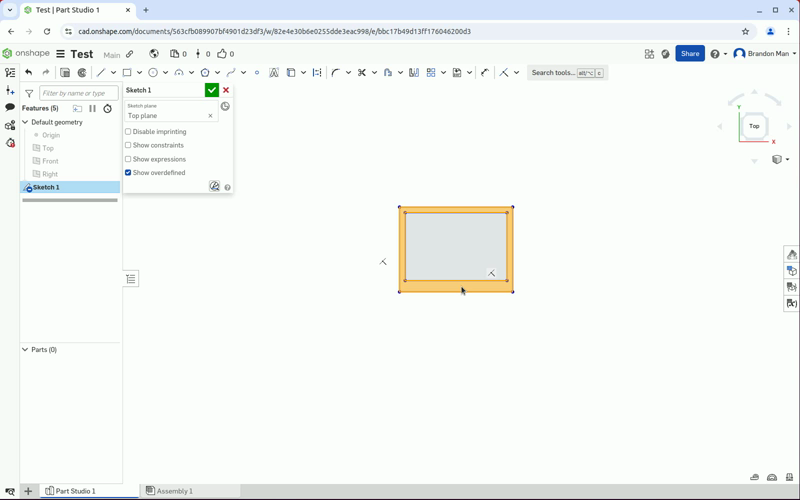
scroll(-6)
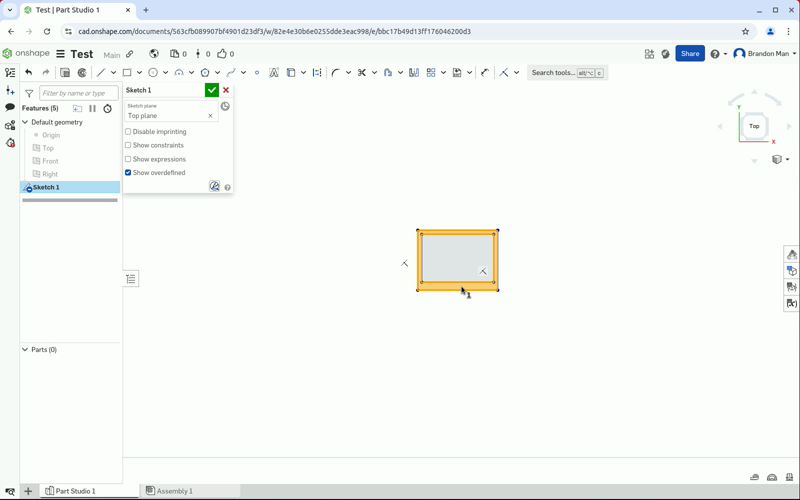
scroll(-6)
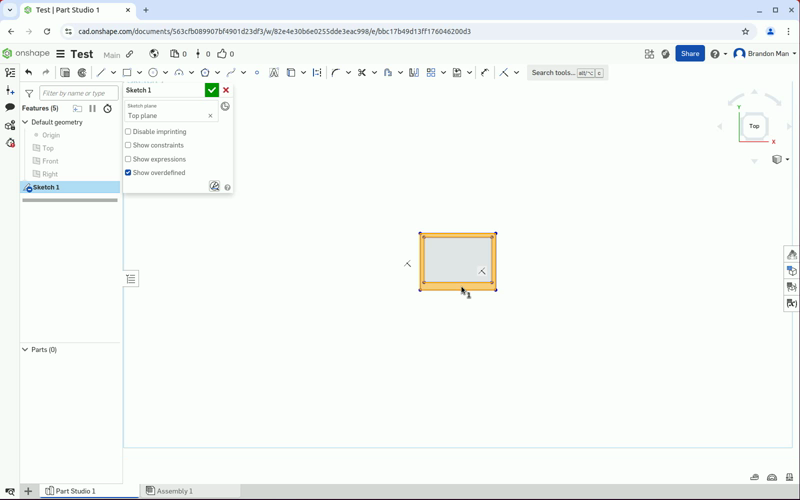
scroll(-6)
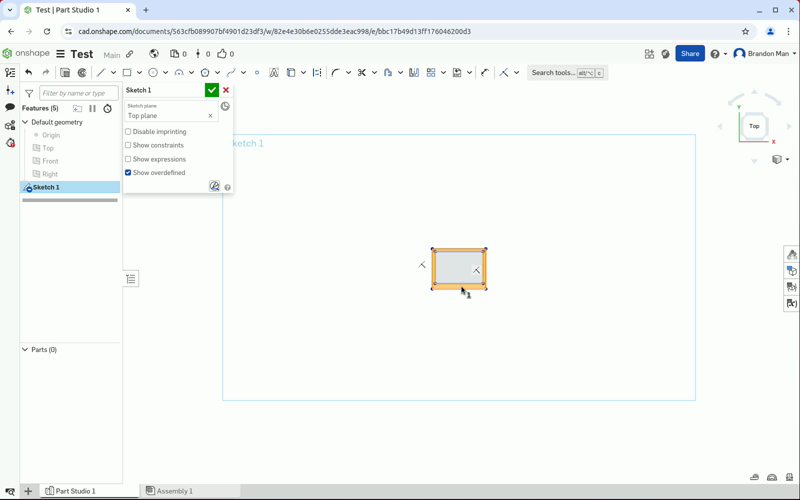
scroll(-6)
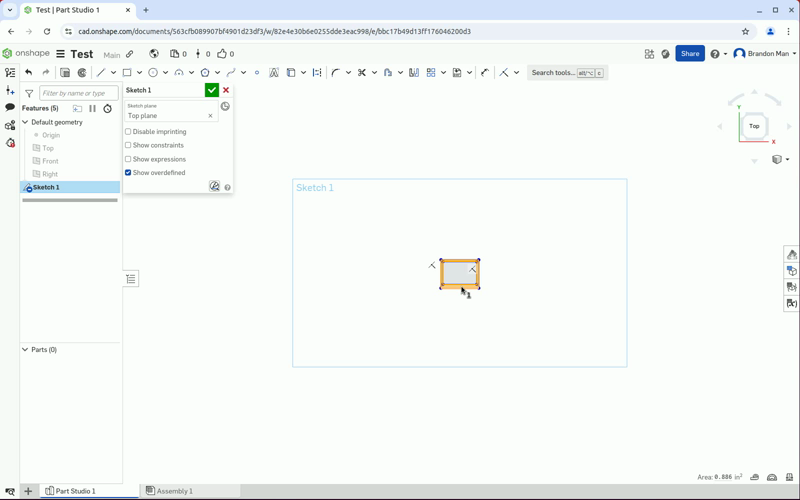
scroll(-6)
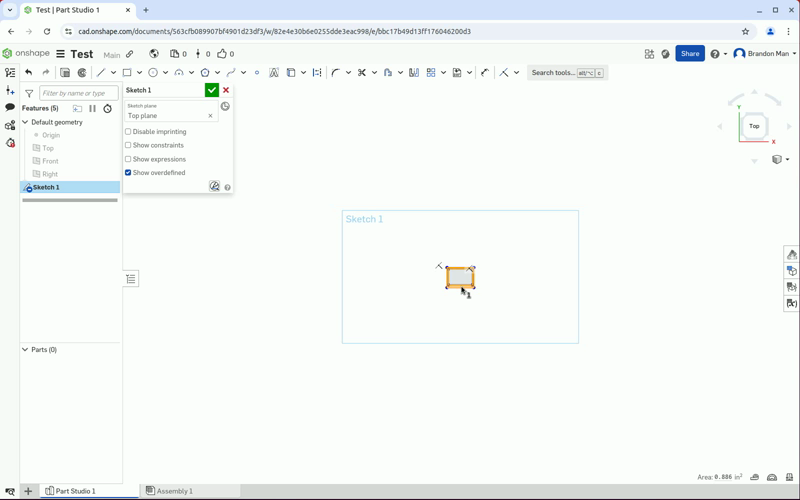
scroll(-6)
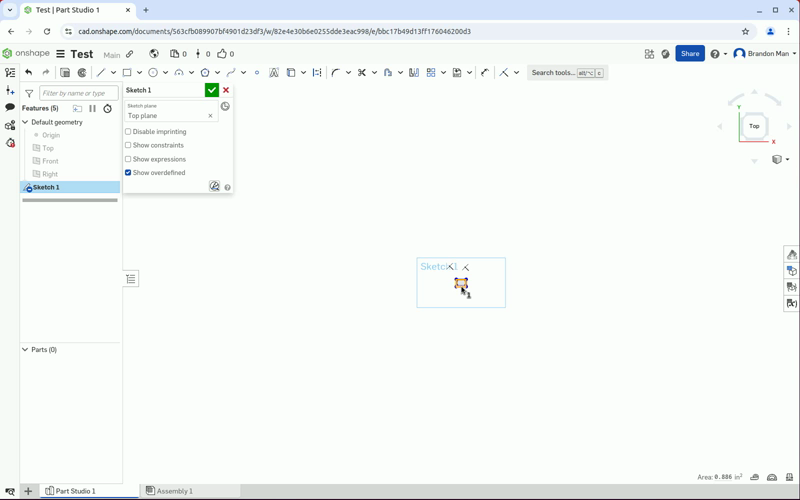
mouse_move(73, 352)
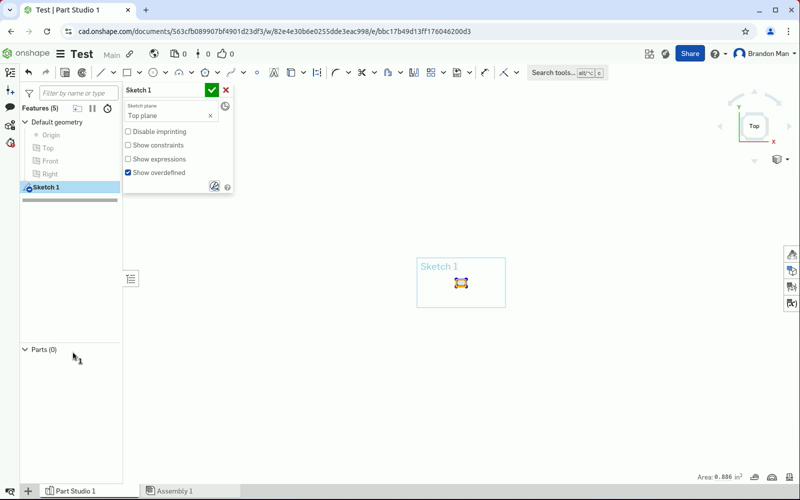
key(shift+y)
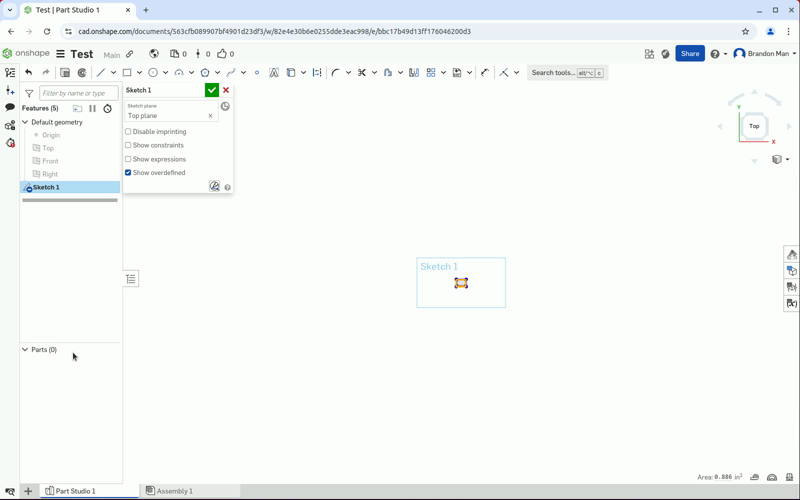
key(shift+e)
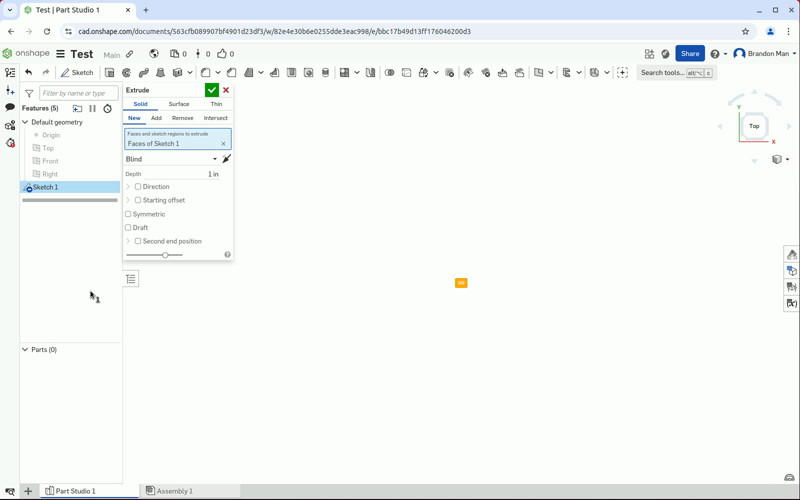
mouse_move(143, 106)
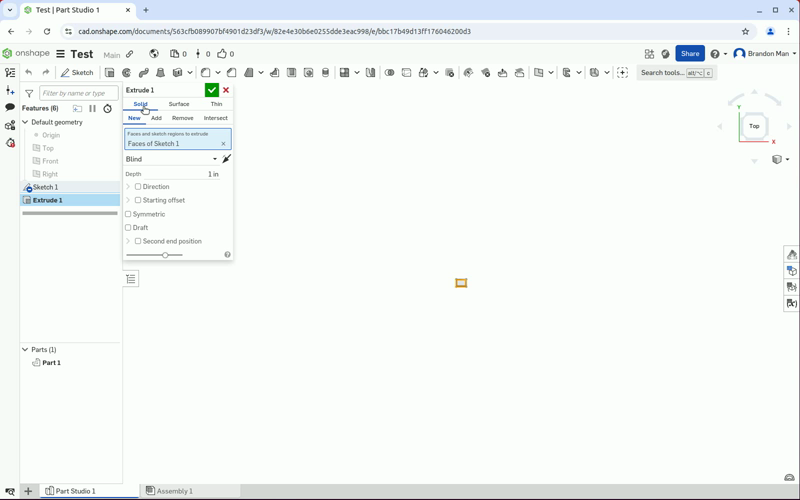
click(143, 106)
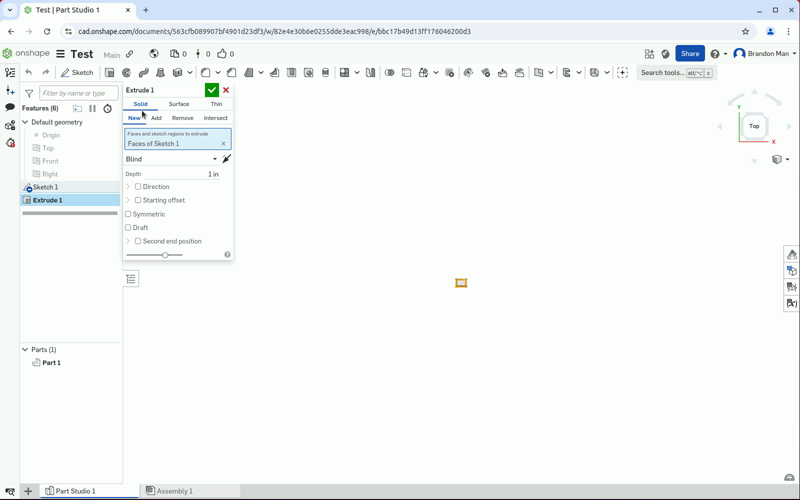
mouse_move(137, 120)
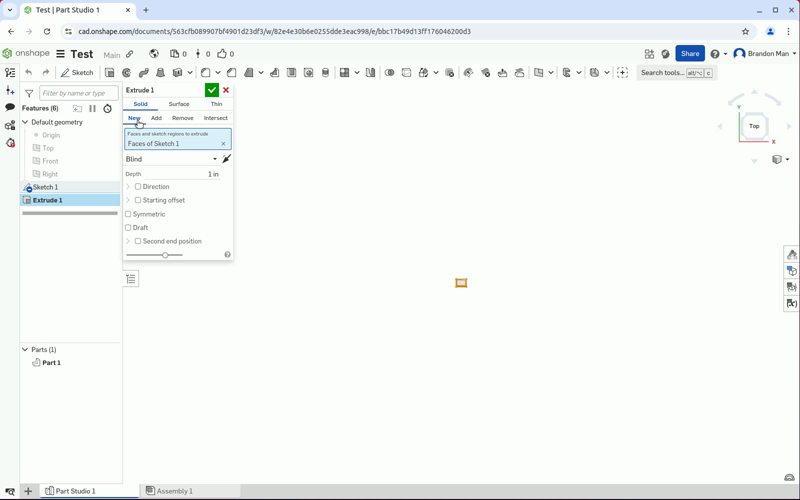
click(137, 120)
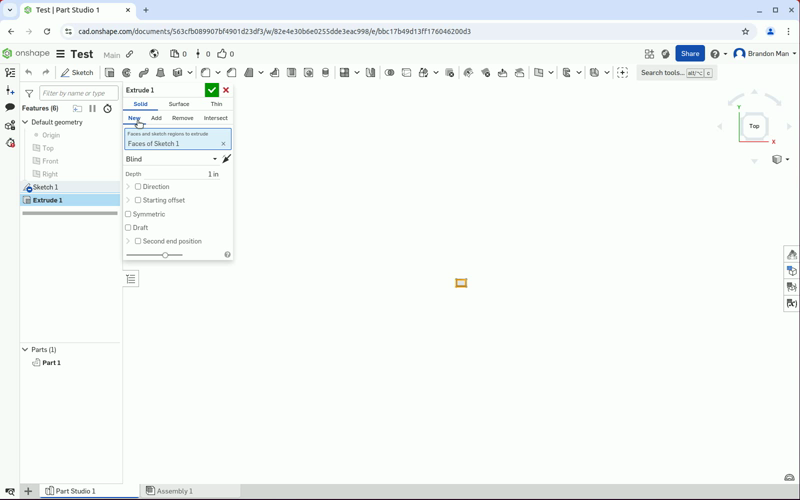
key(tab, 4)
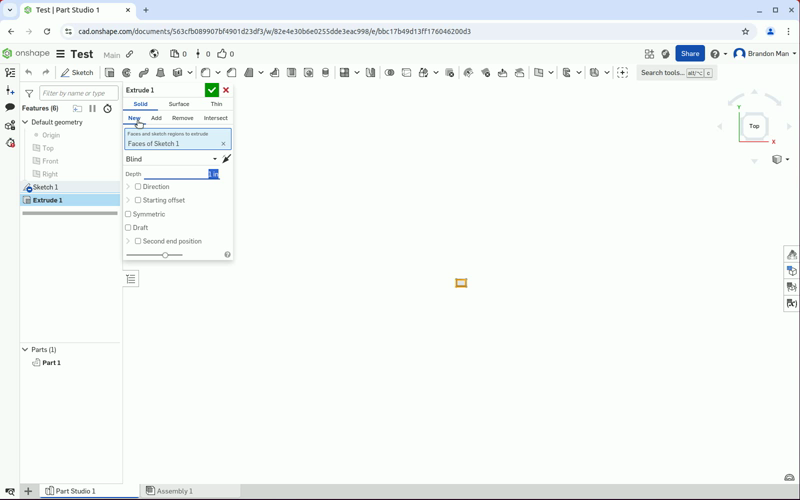
text(23.108)
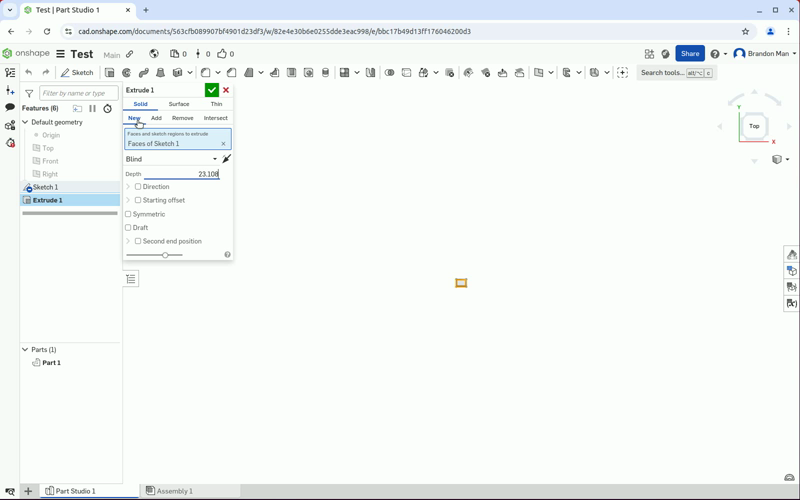
key(enter)
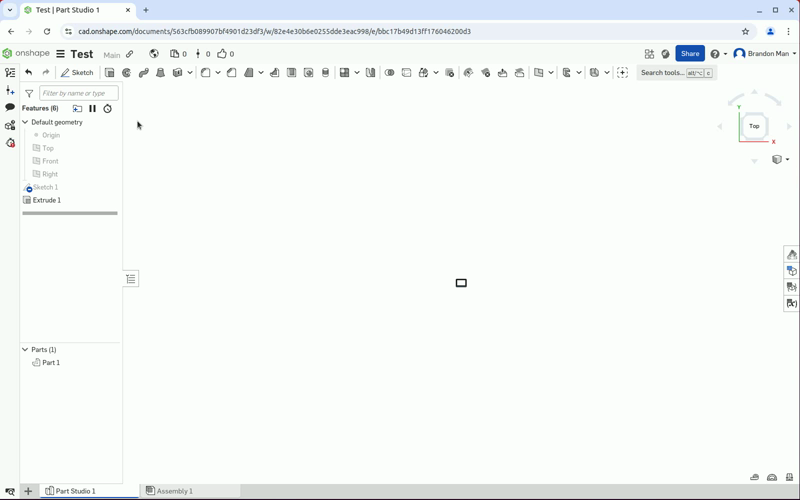
key(shift+h)
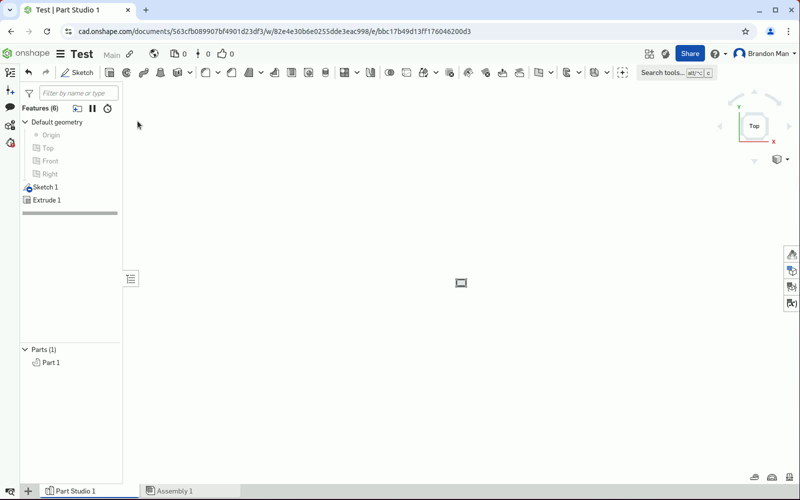
key(shift+h)
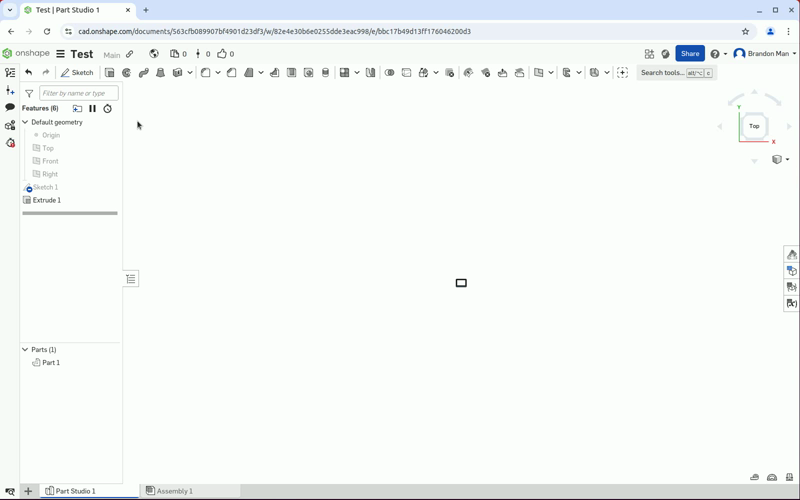
mouse_move(73, 189)
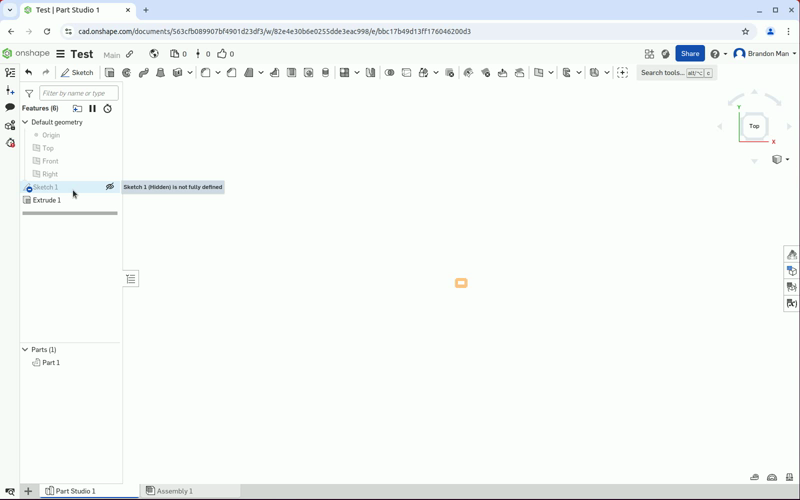
click(73, 189)
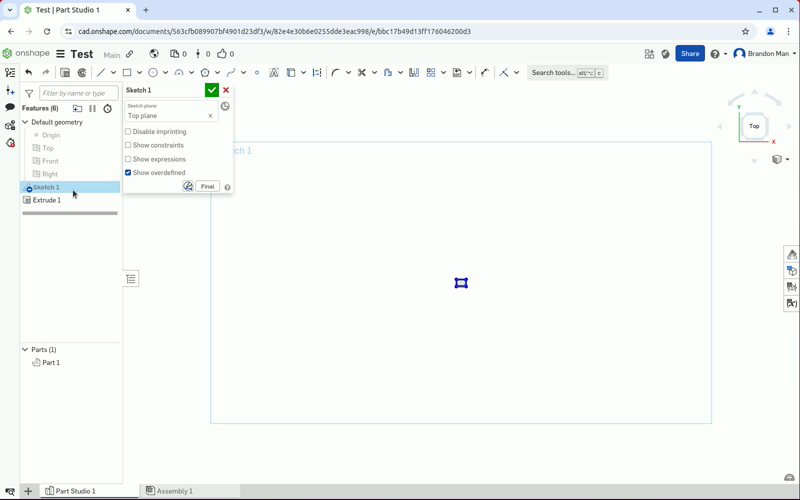
mouse_move(229, 92)
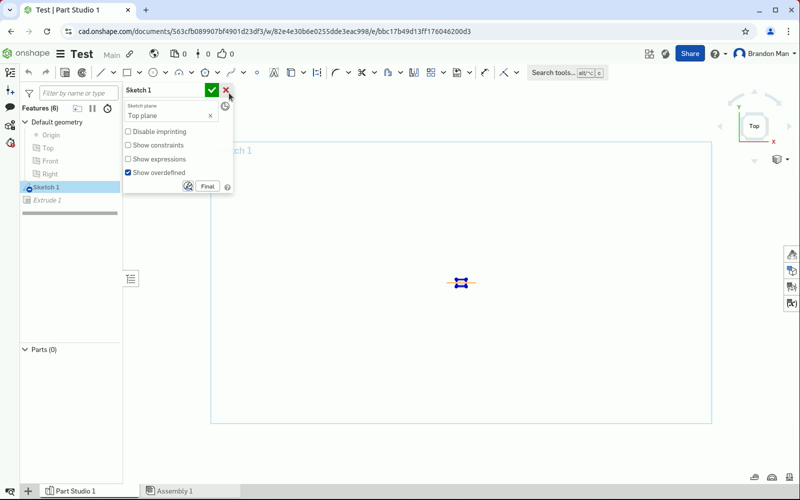
click(229, 92)
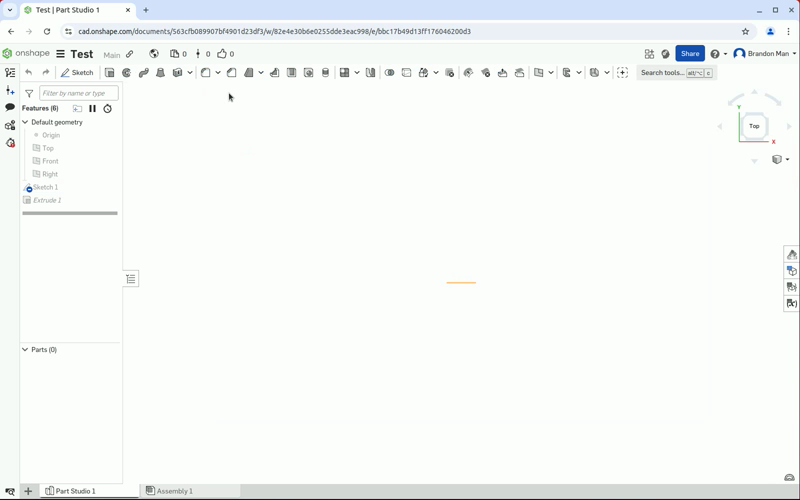
mouse_move(73, 352)
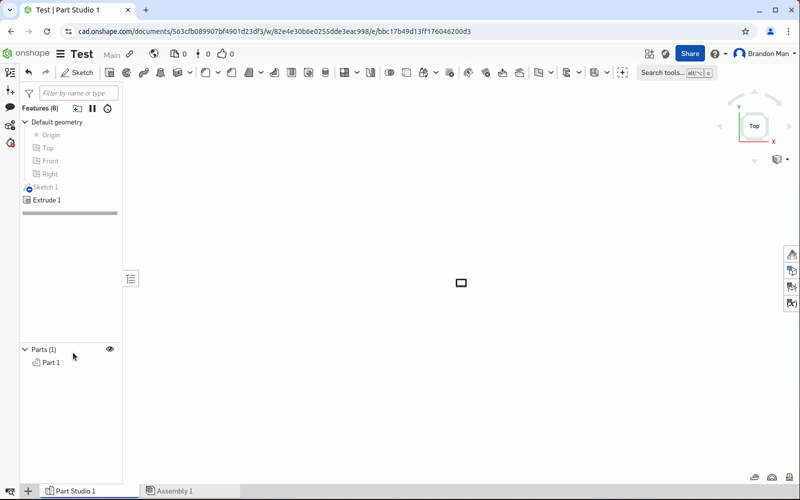
key(y)
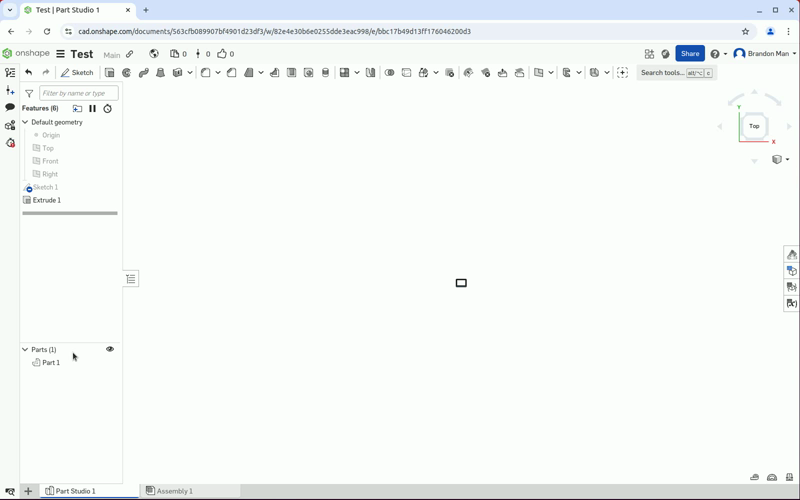
key(shift+p)
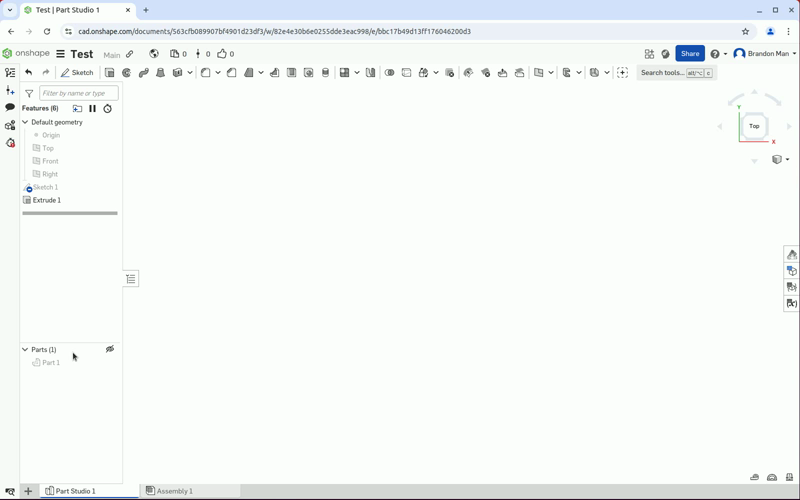
key(space)
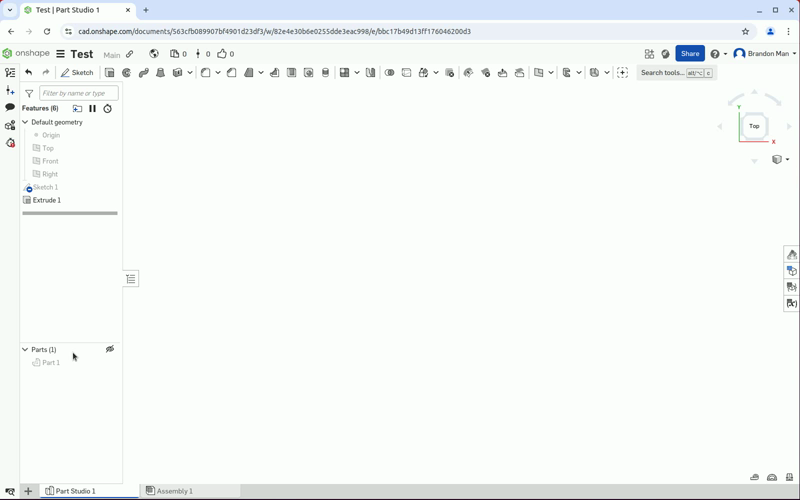
key_down(shift)
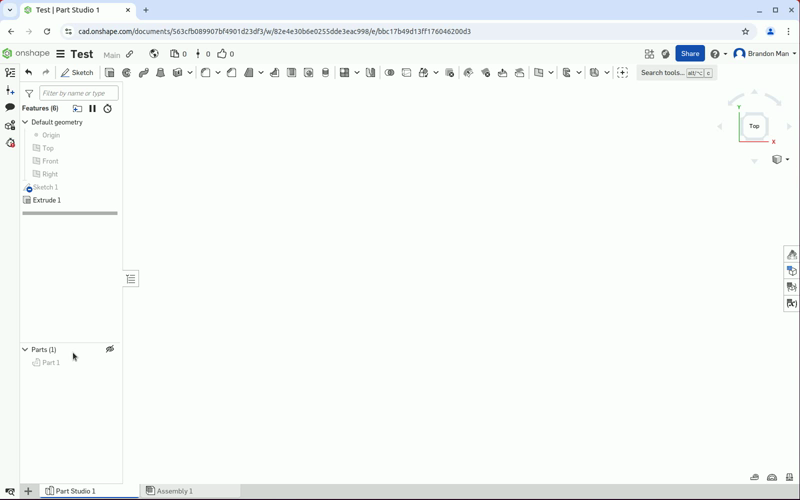
key(up)
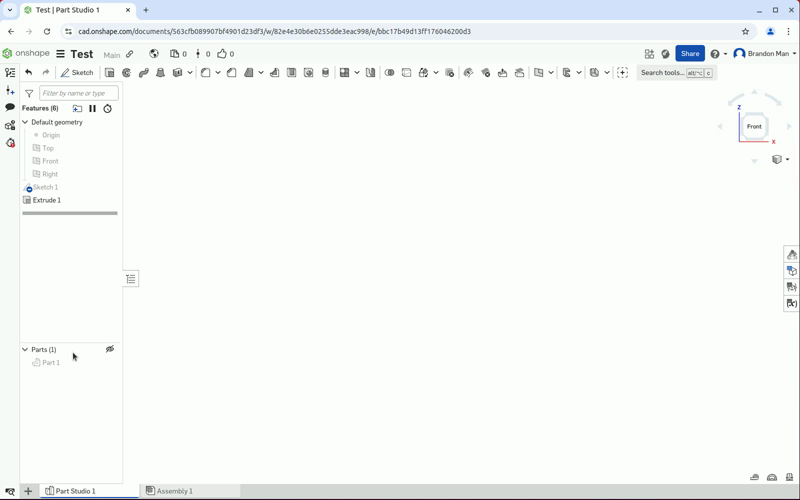
key_up(shift)
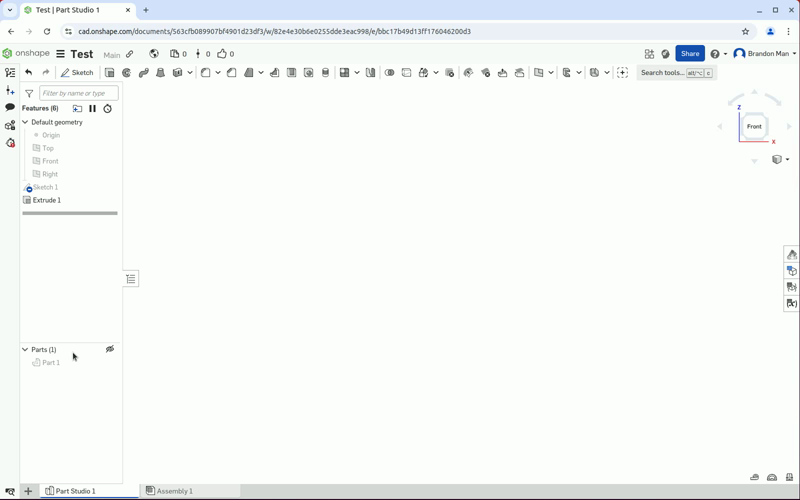
mouse_move(73, 352)
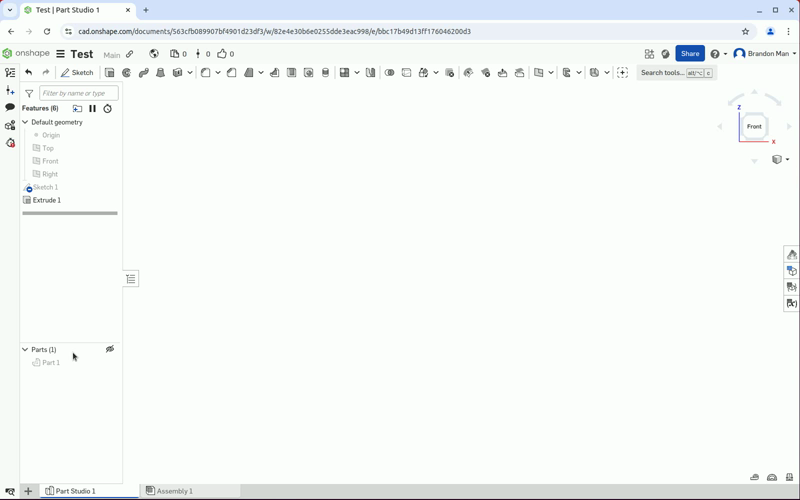
key(shift+y)
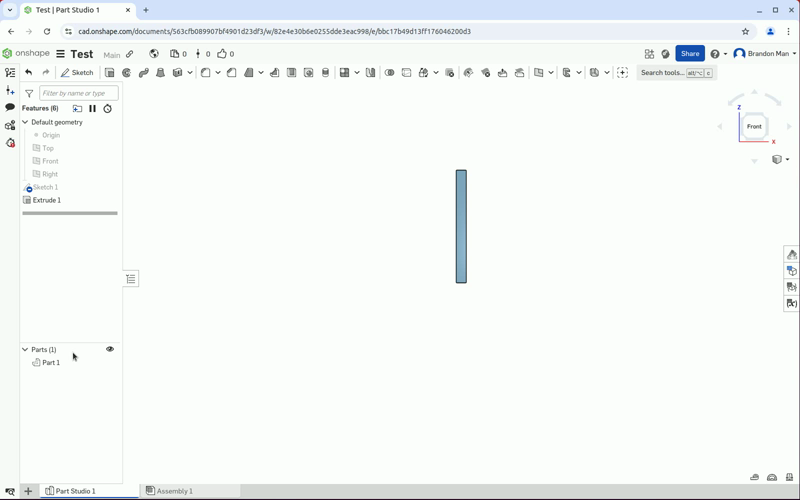
mouse_move(541, 75)
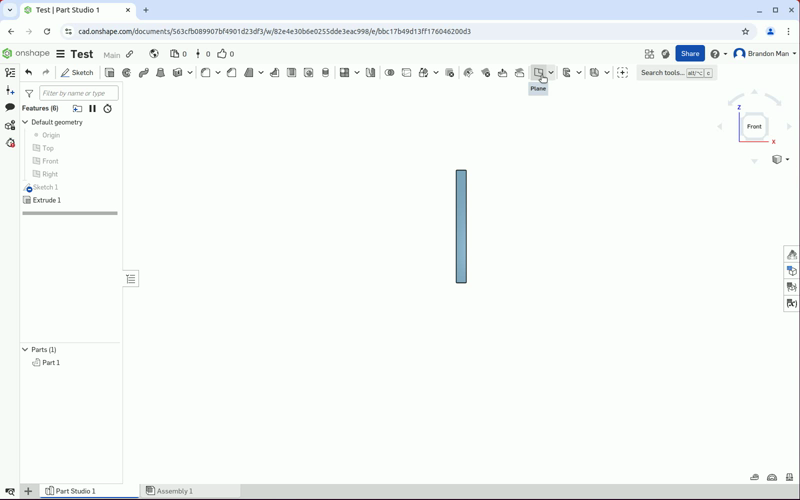
click(541, 75)
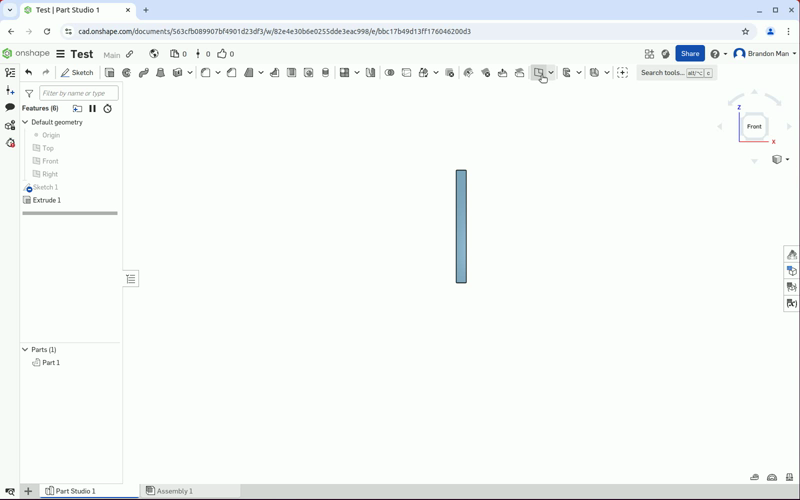
mouse_move(73, 163)
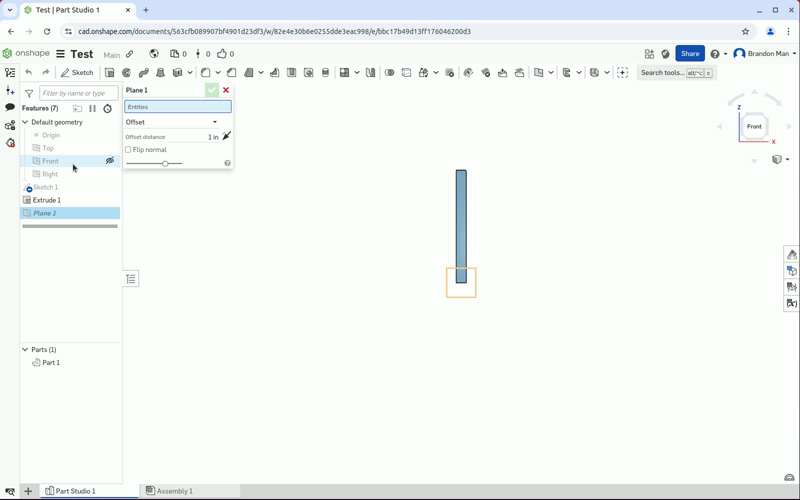
click(73, 163)
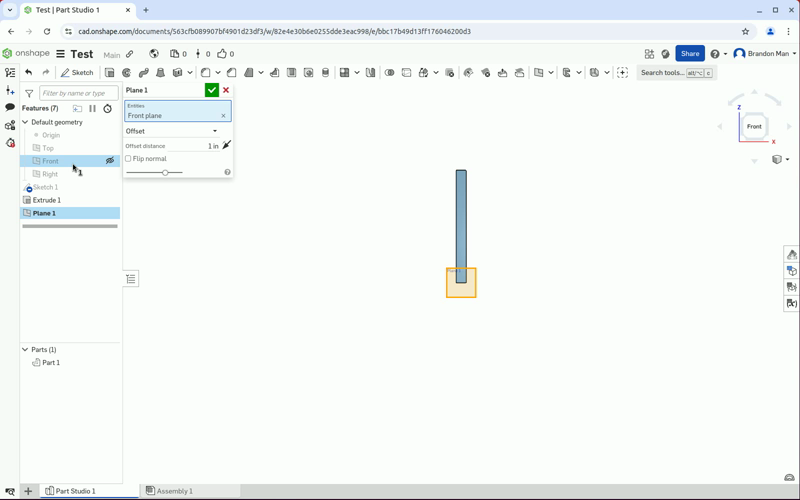
key(tab, 2)
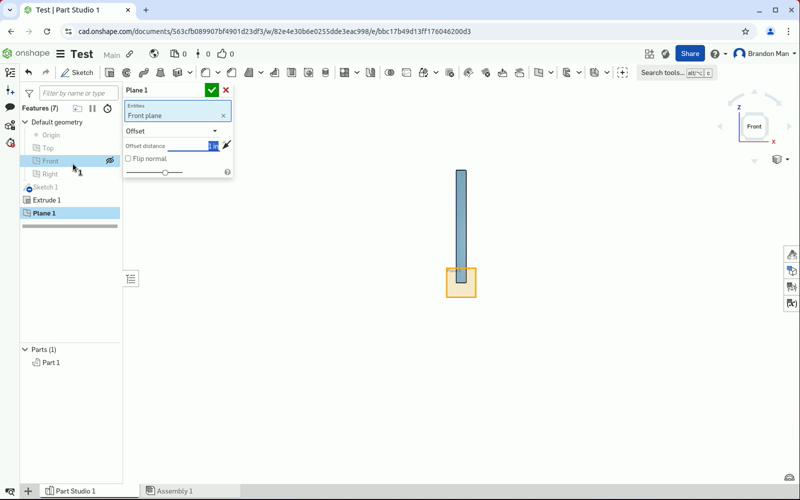
text(0.709)
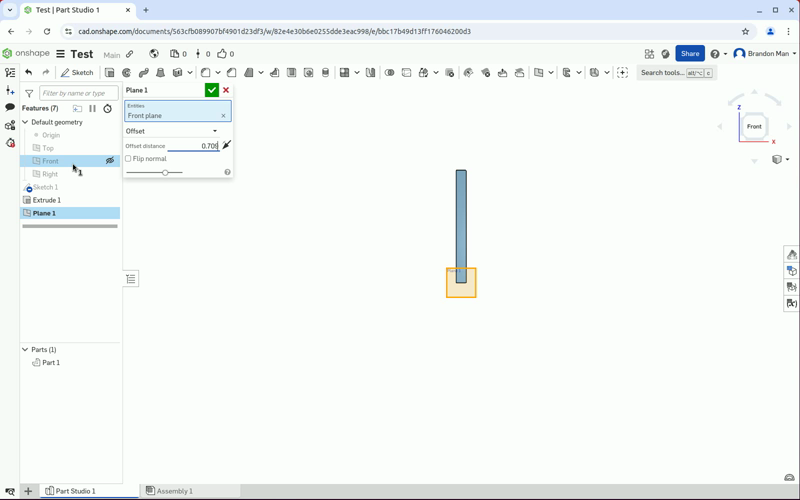
key(enter, 2)
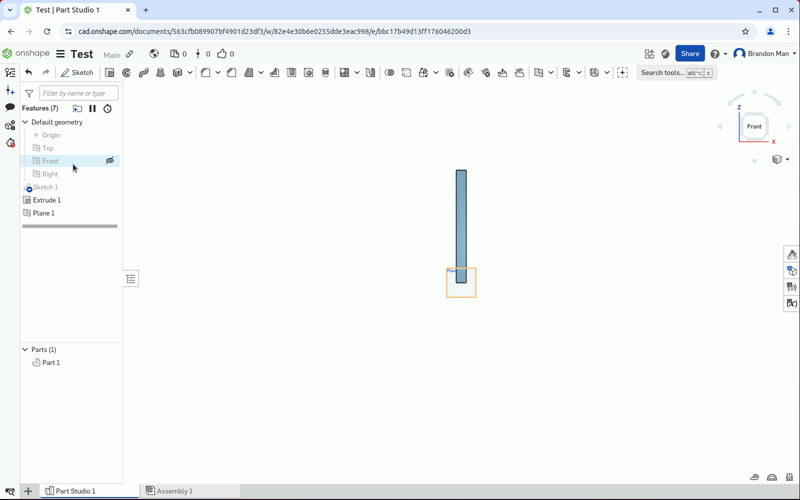
key(shift+s)
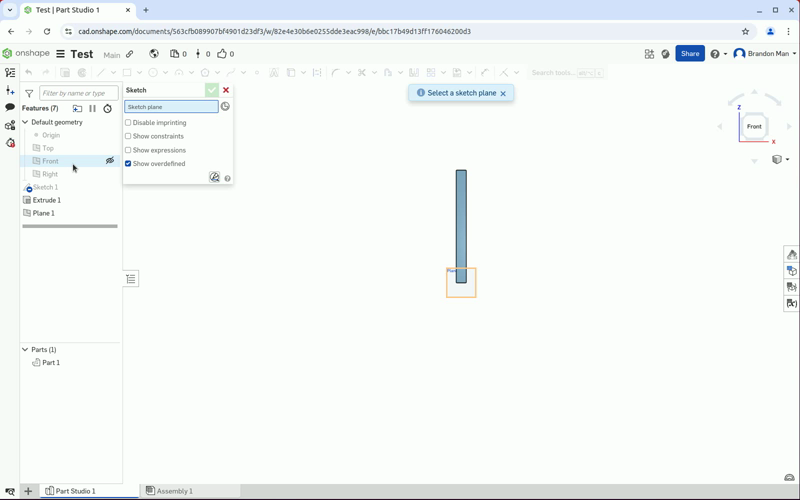
mouse_move(73, 215)
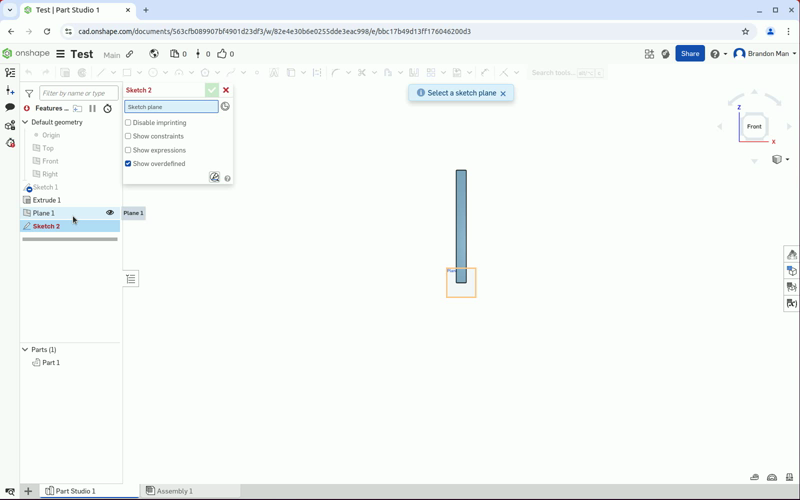
click(73, 215)
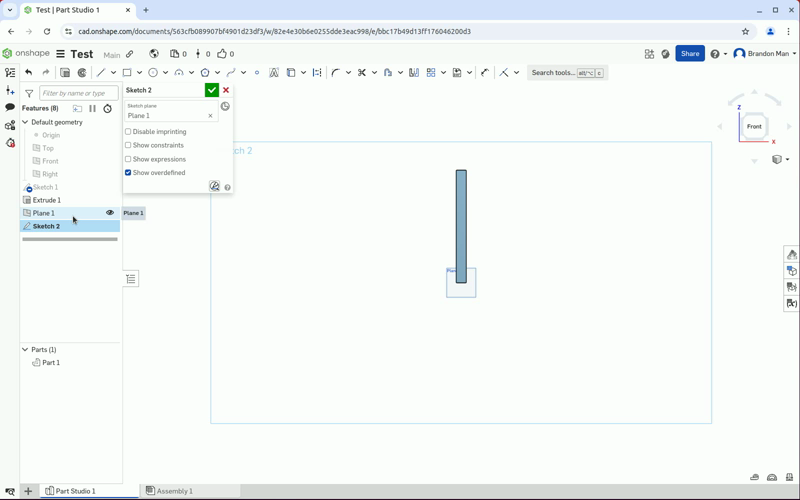
mouse_move(73, 352)
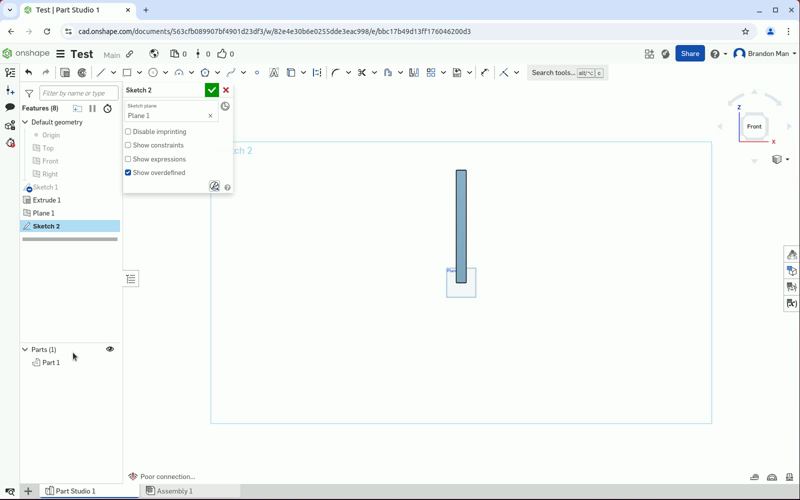
key(y)
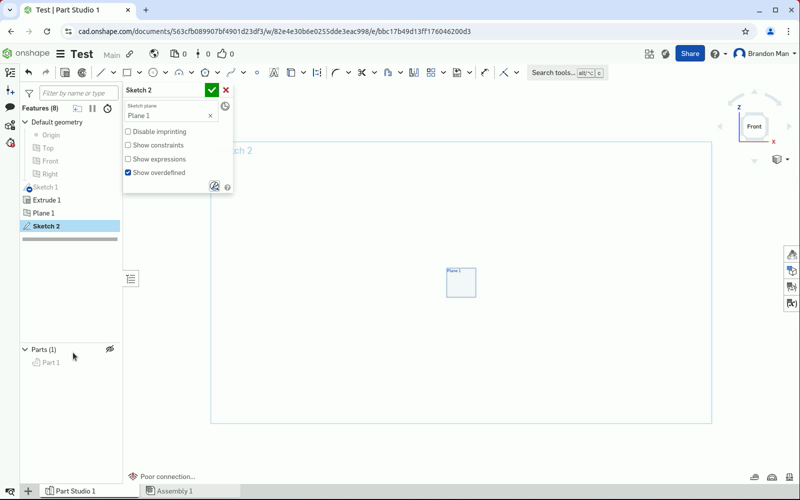
key(c)
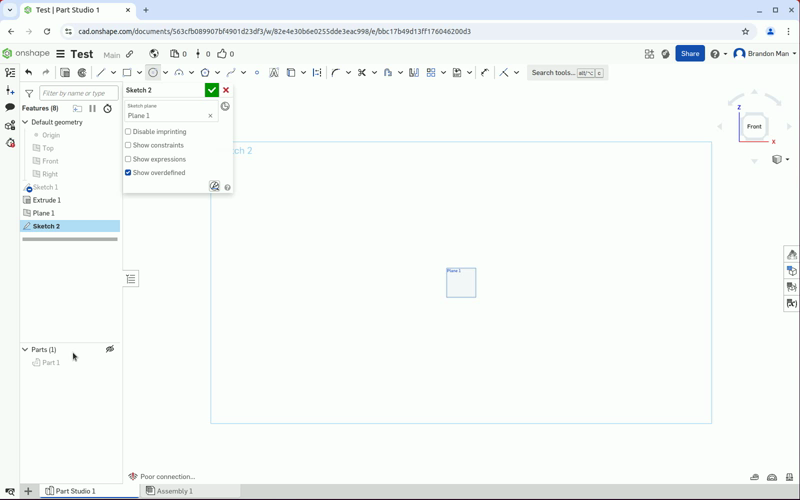
key_down(shift)
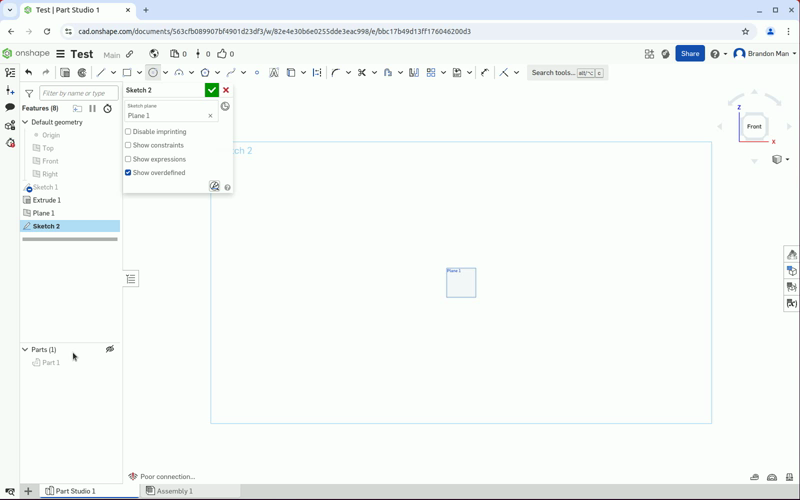
mouse_move(460, 239)
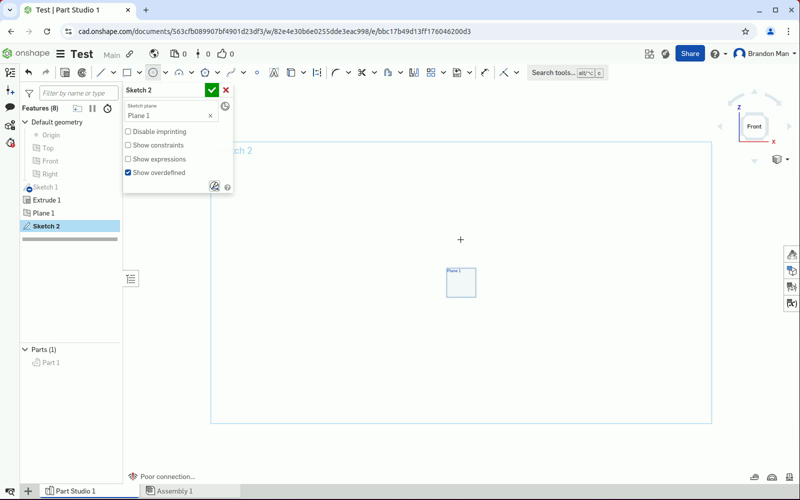
click(460, 239)
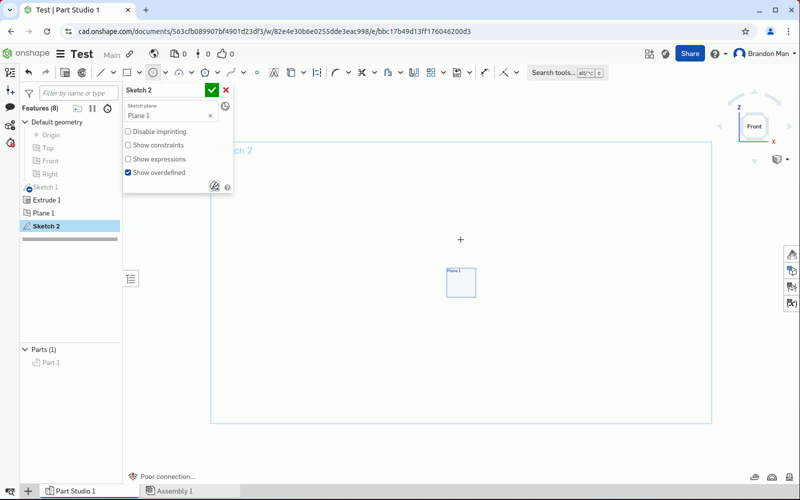
key_up(shift)
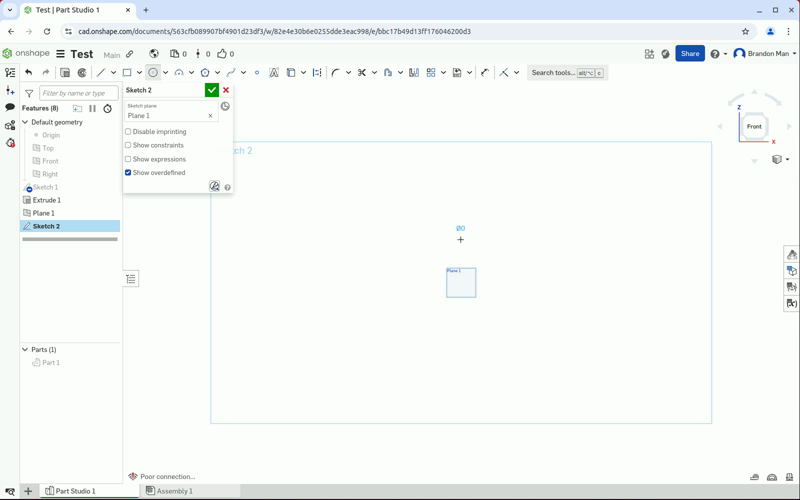
mouse_move(461, 239)
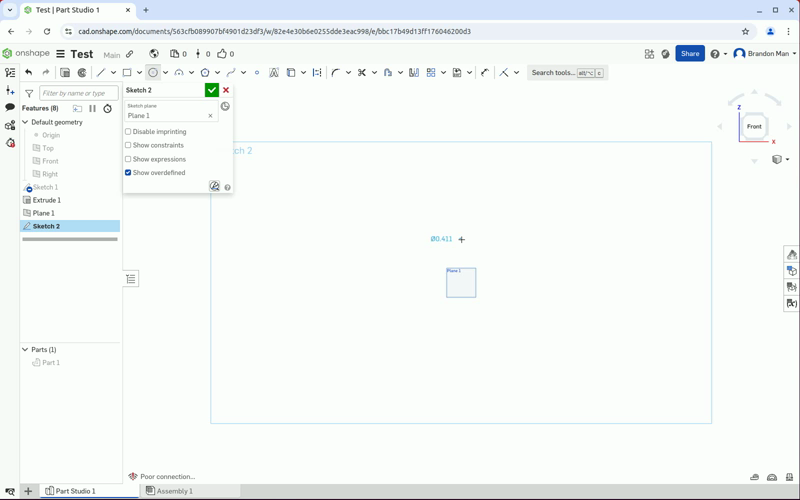
scroll(6)
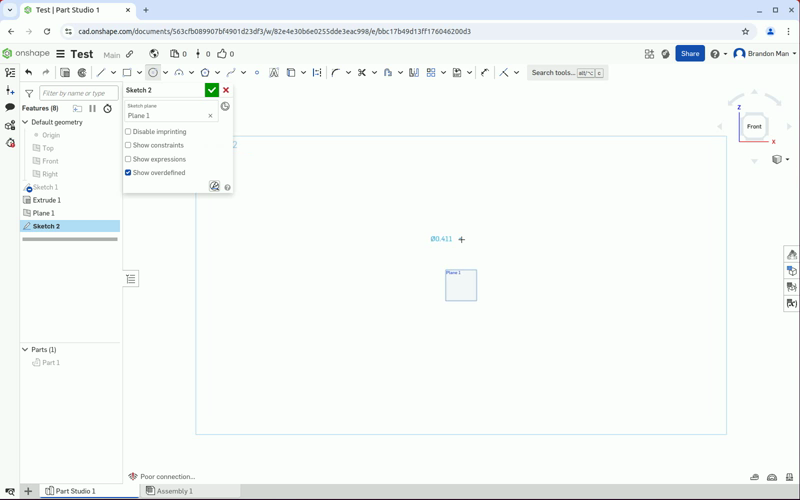
scroll(6)
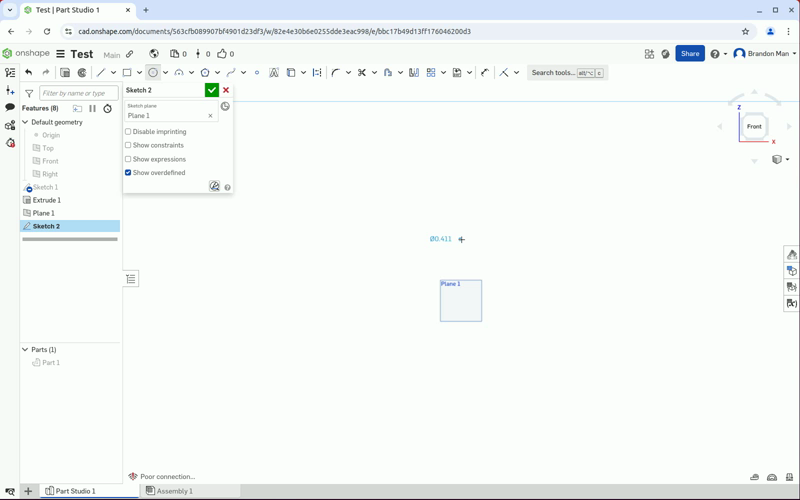
scroll(6)
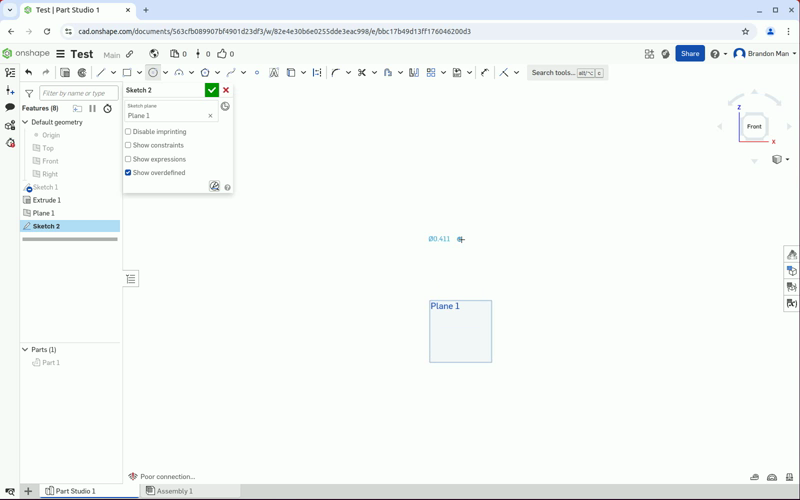
scroll(6)
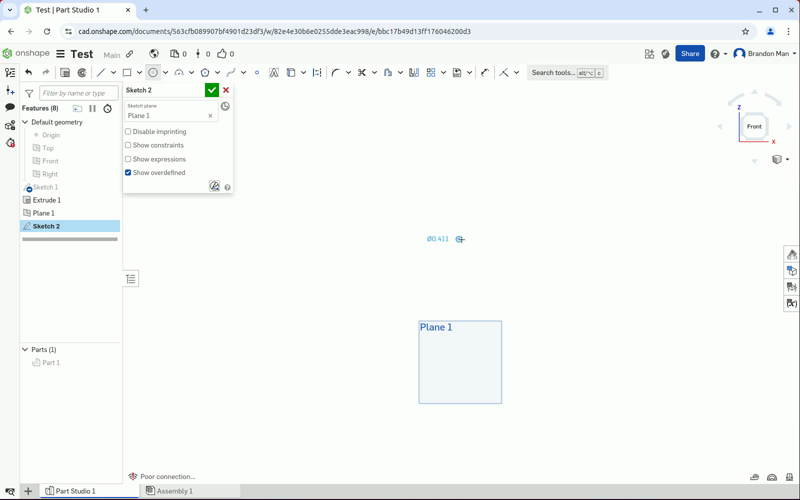
scroll(6)
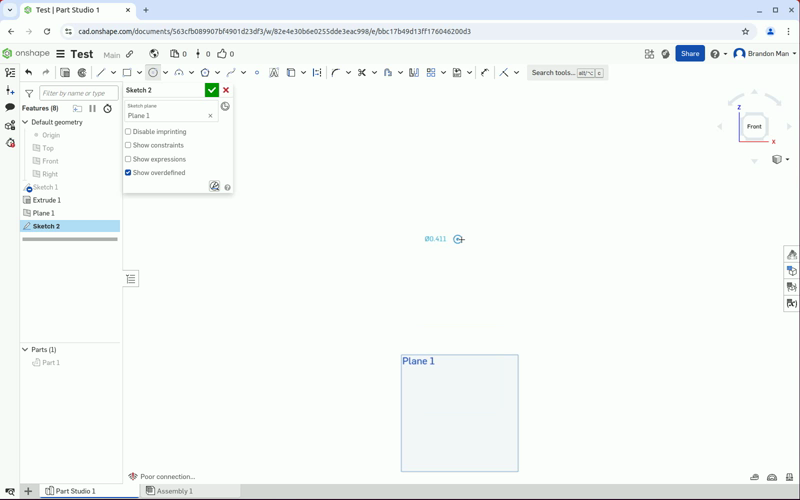
scroll(6)
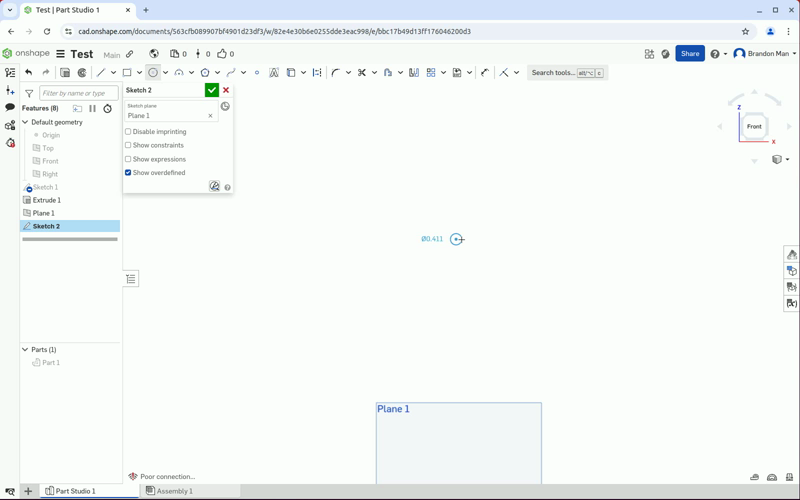
scroll(6)
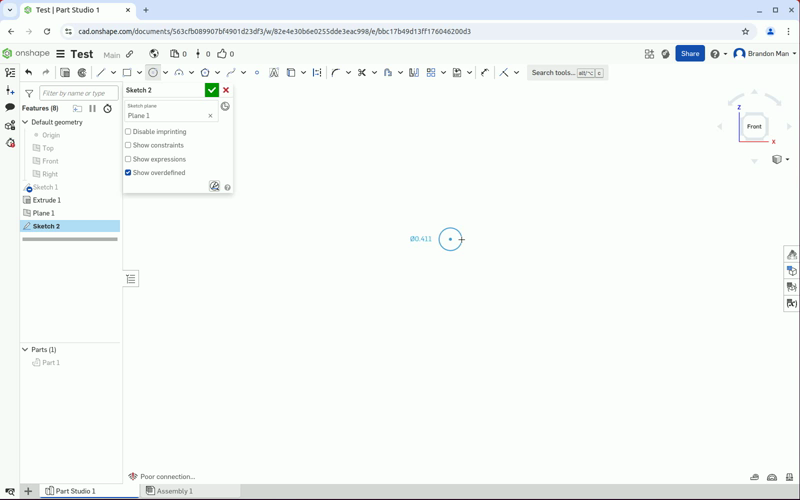
click(461, 239)
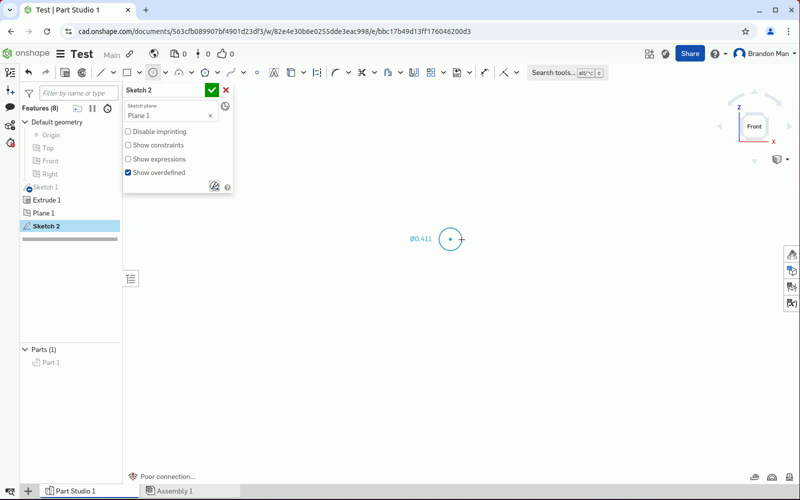
scroll(-6)
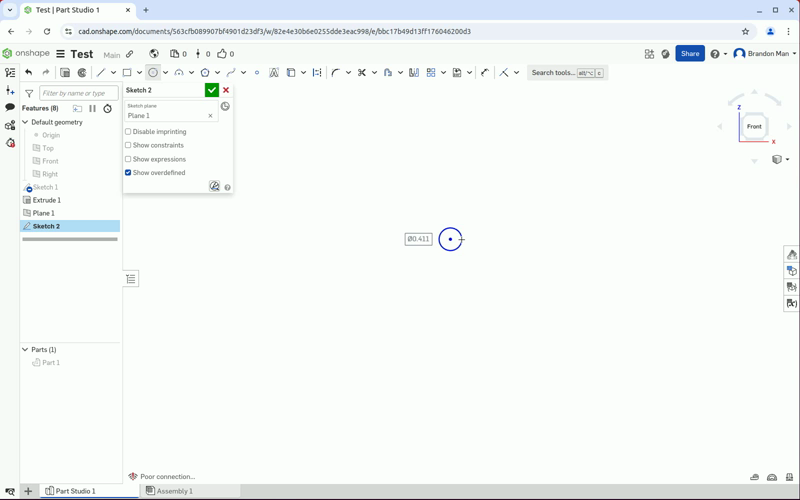
scroll(-6)
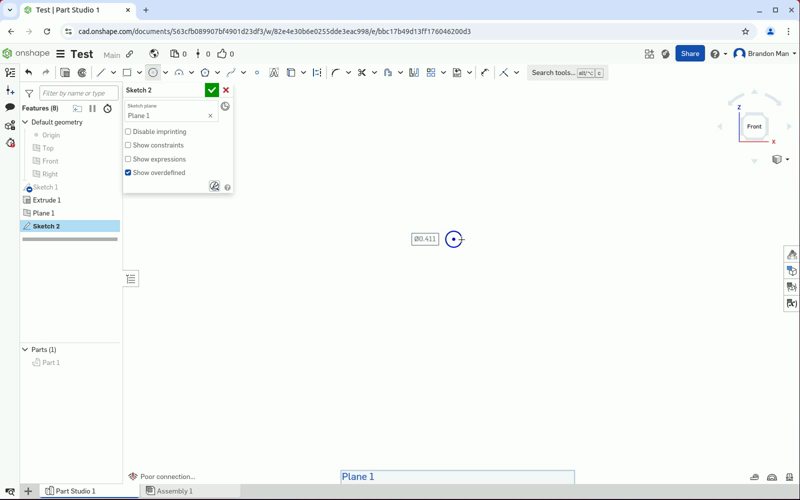
scroll(-6)
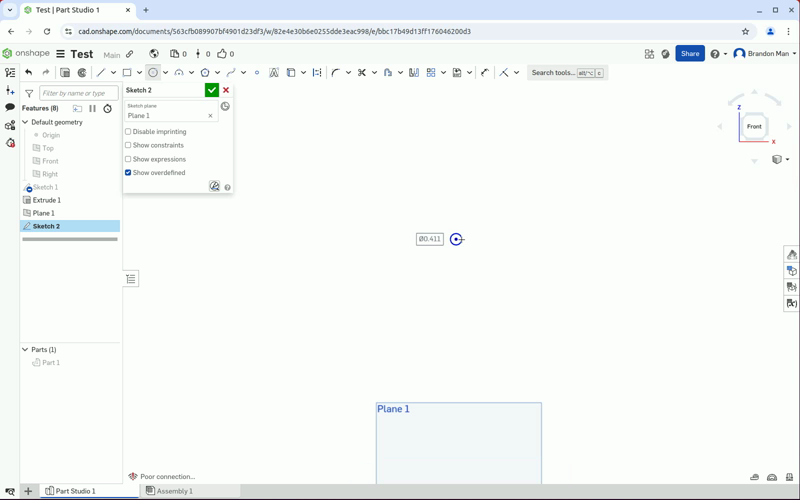
scroll(-6)
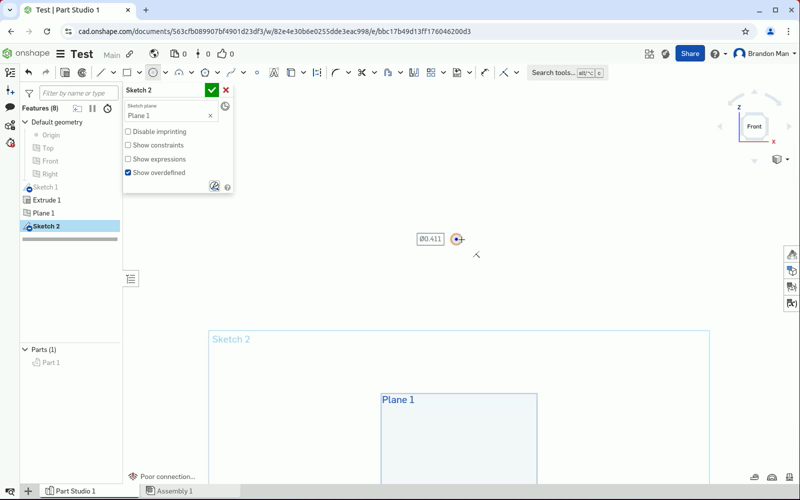
scroll(-6)
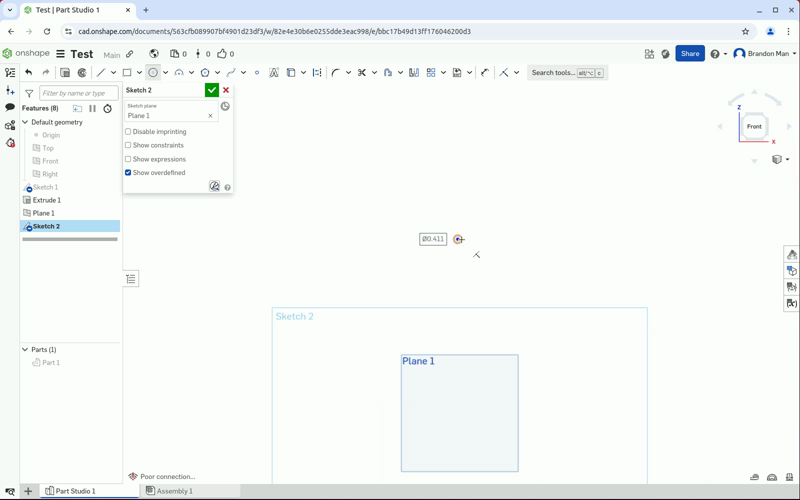
scroll(-6)
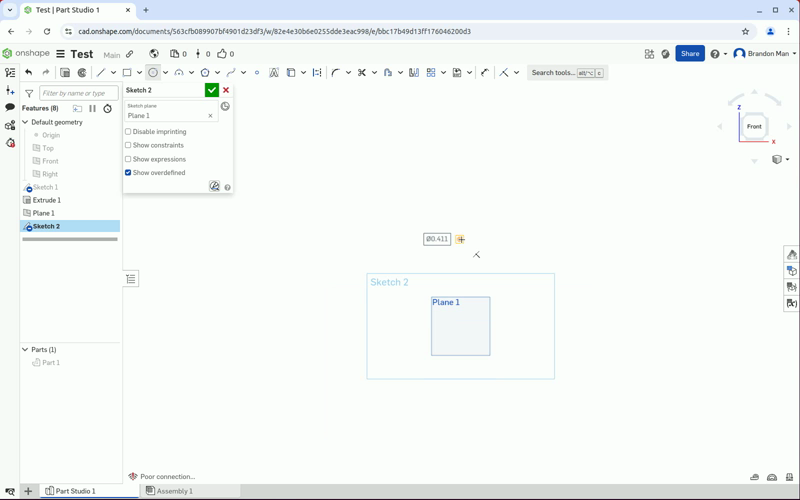
scroll(-6)
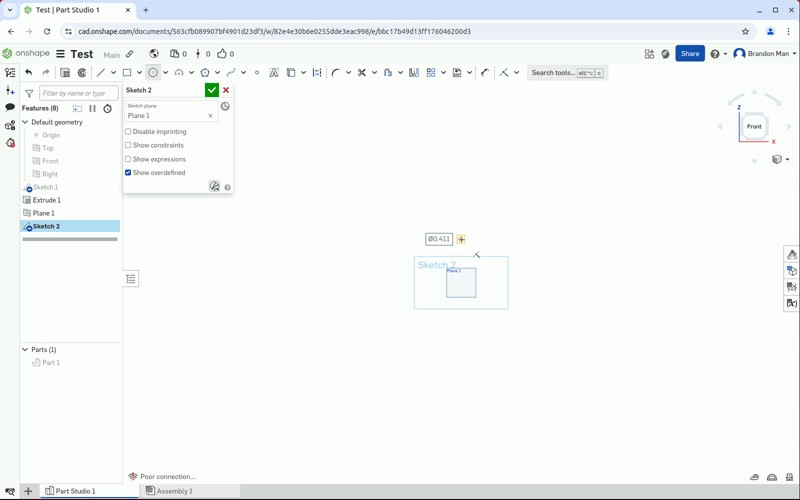
key(esc)
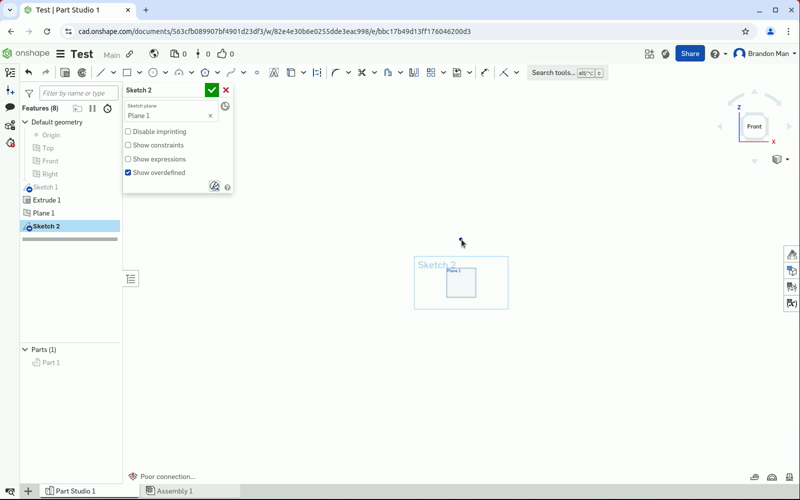
mouse_move(461, 240)
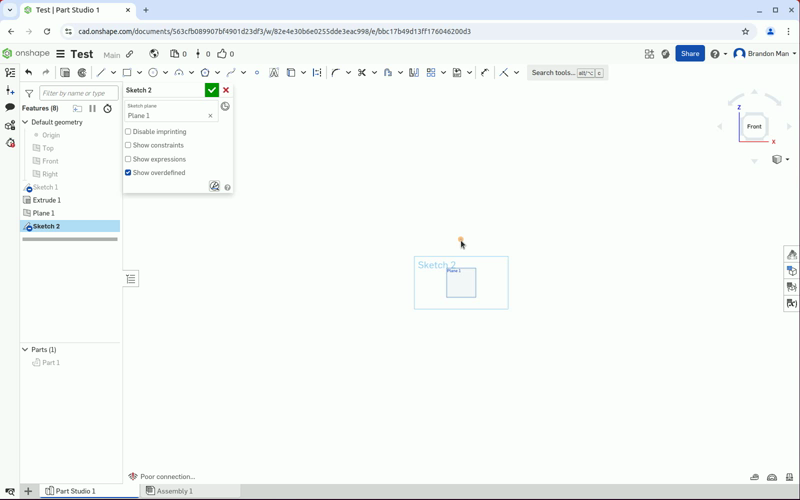
scroll(6)
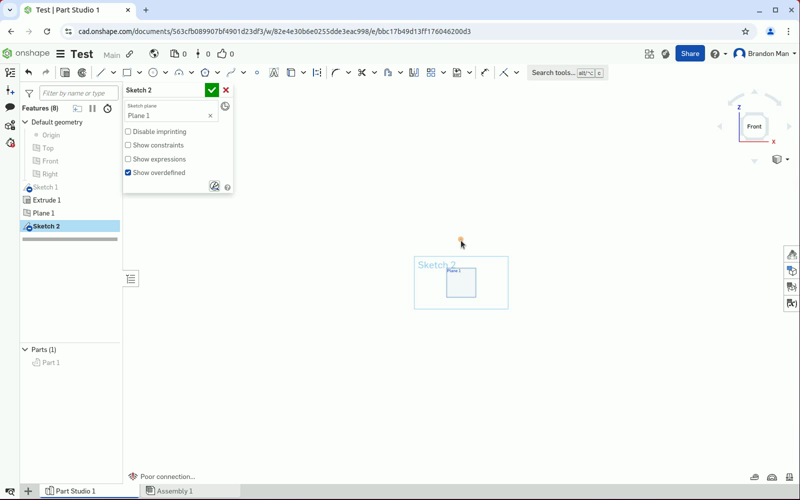
scroll(6)
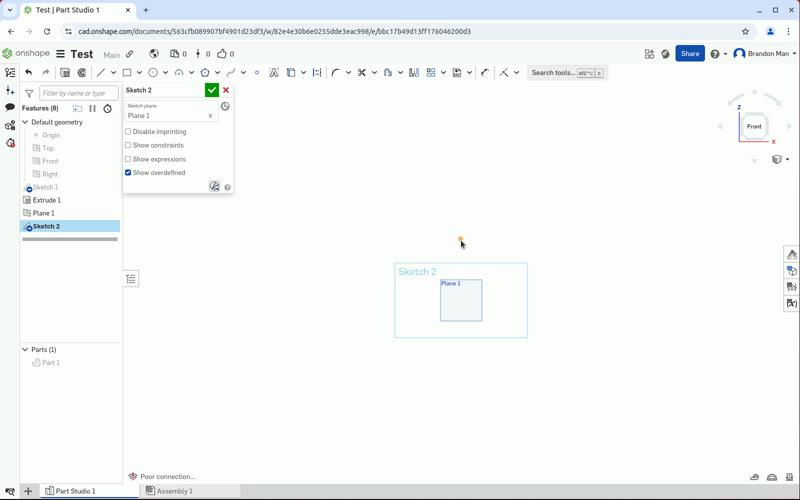
scroll(6)
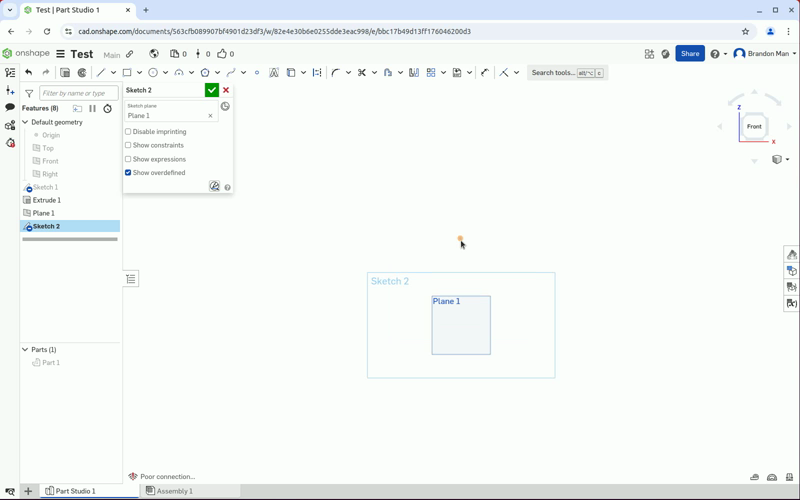
scroll(6)
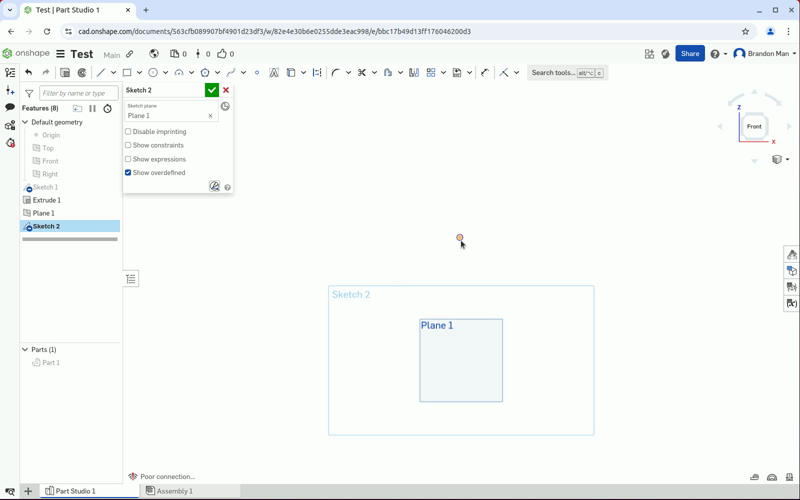
scroll(6)
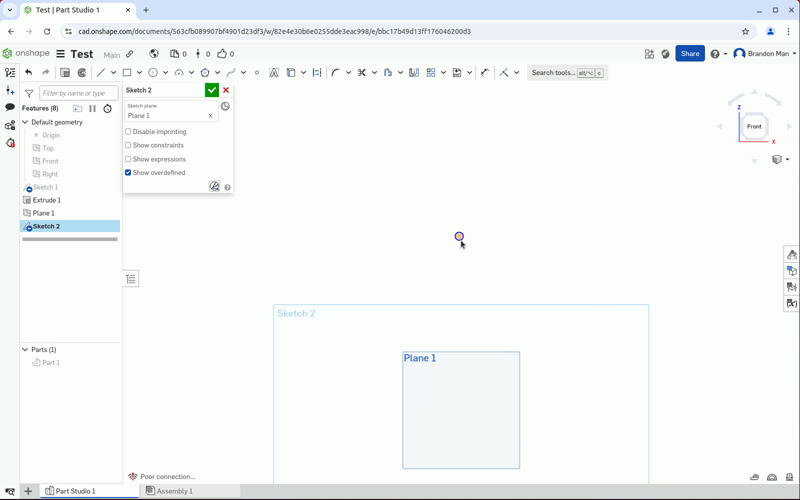
scroll(6)
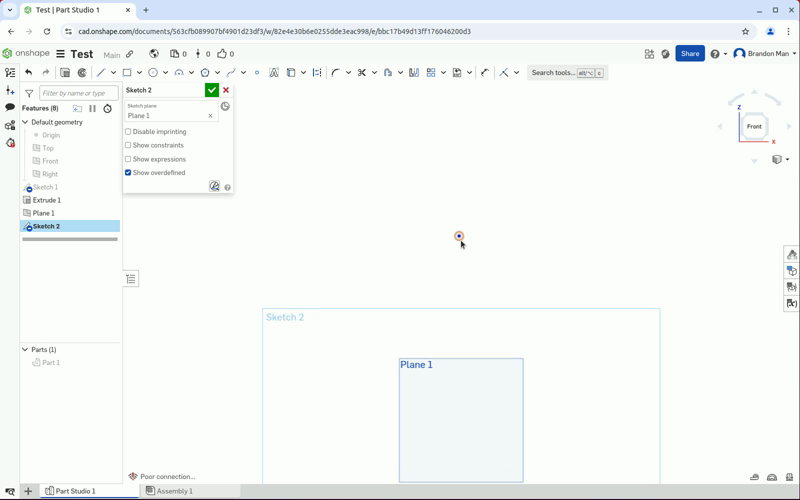
scroll(6)
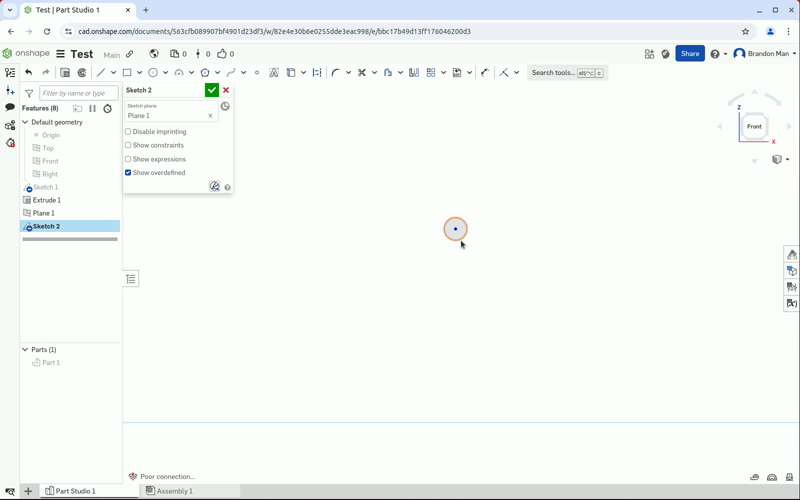
click(461, 240)
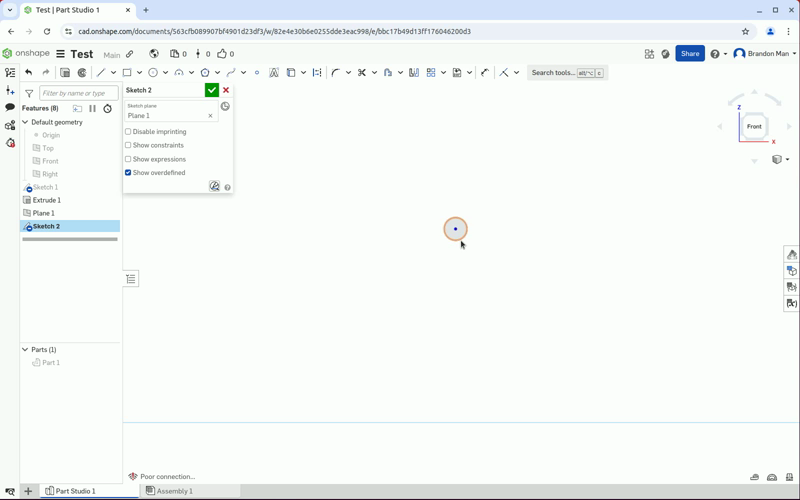
scroll(-6)
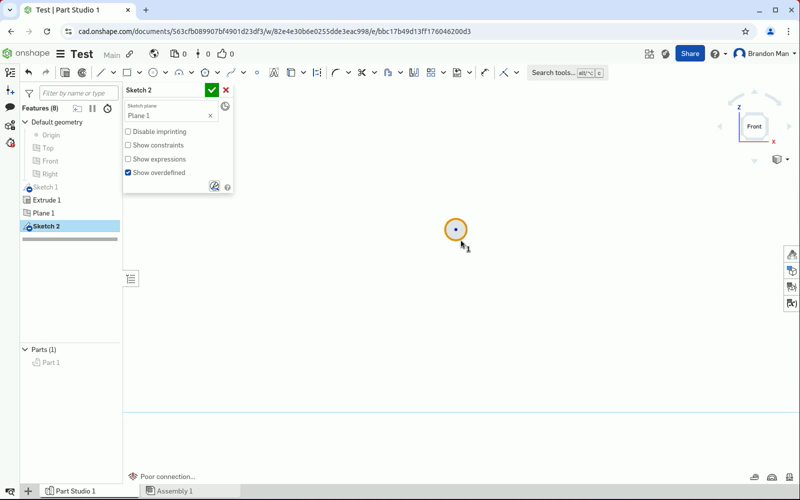
scroll(-6)
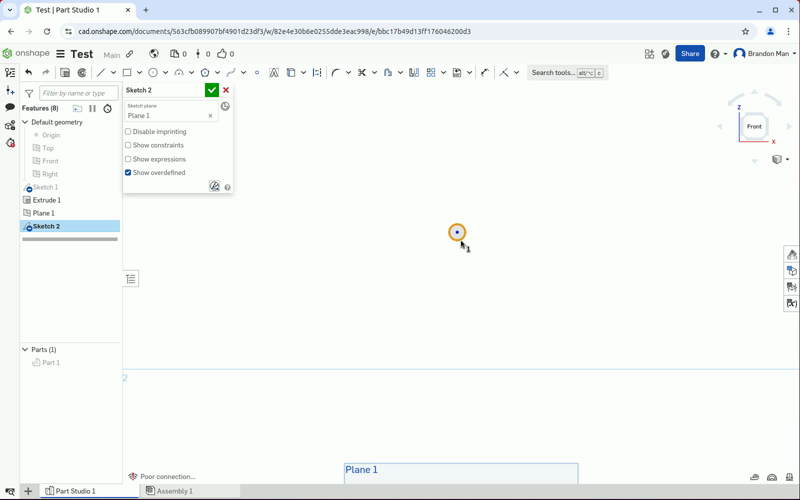
scroll(-6)
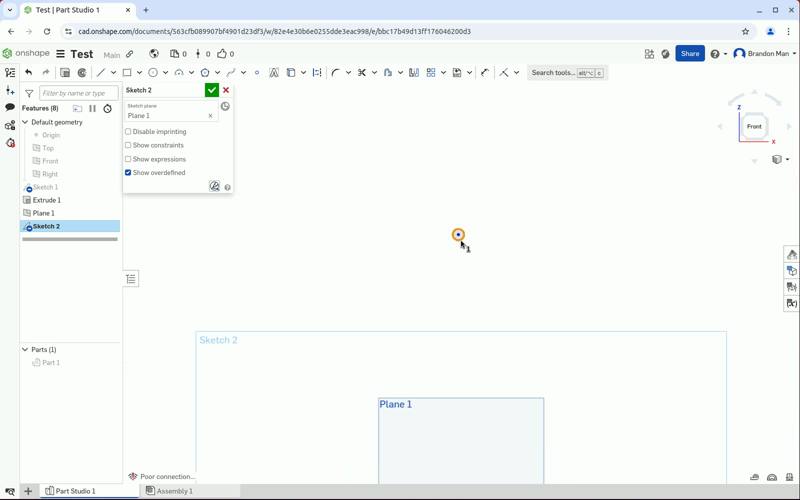
scroll(-6)
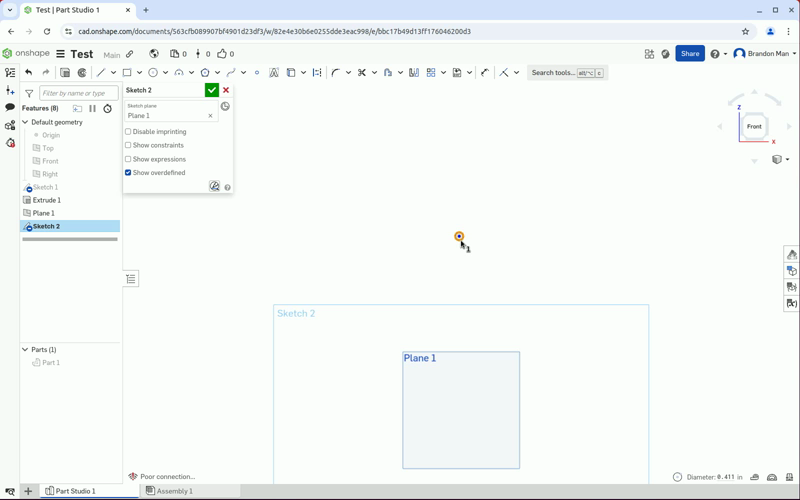
scroll(-6)
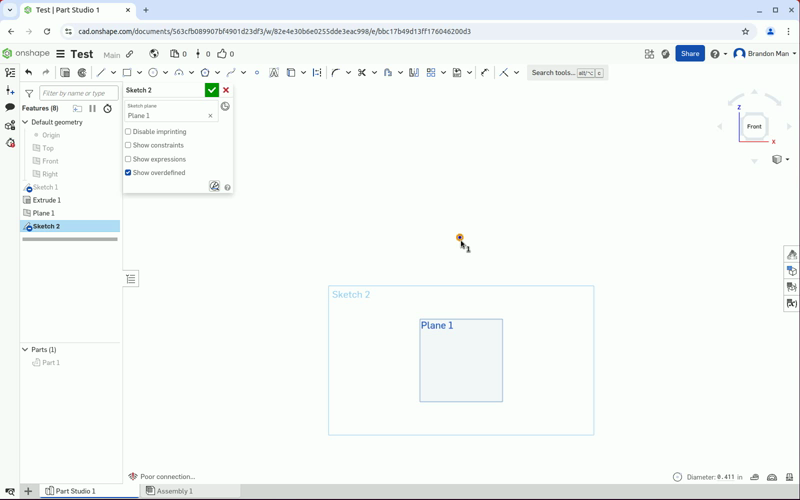
scroll(-6)
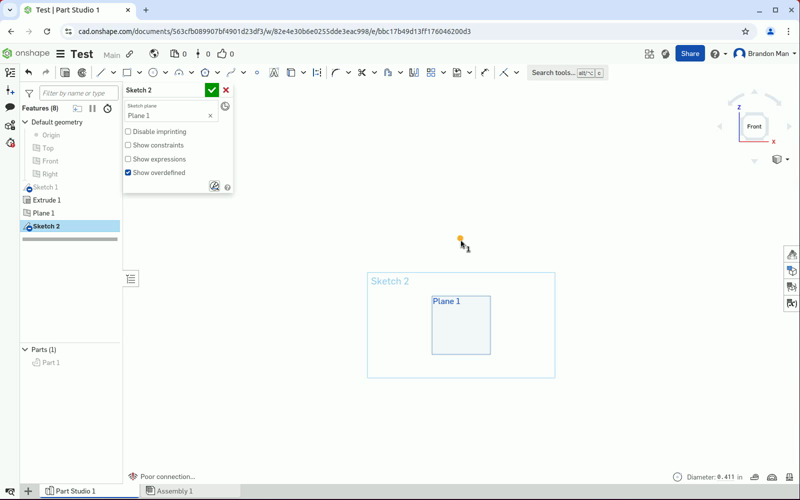
scroll(-6)
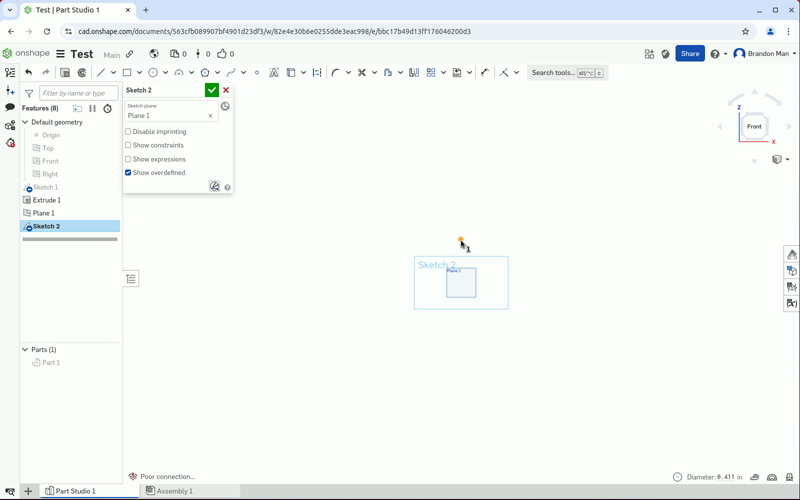
mouse_move(73, 352)
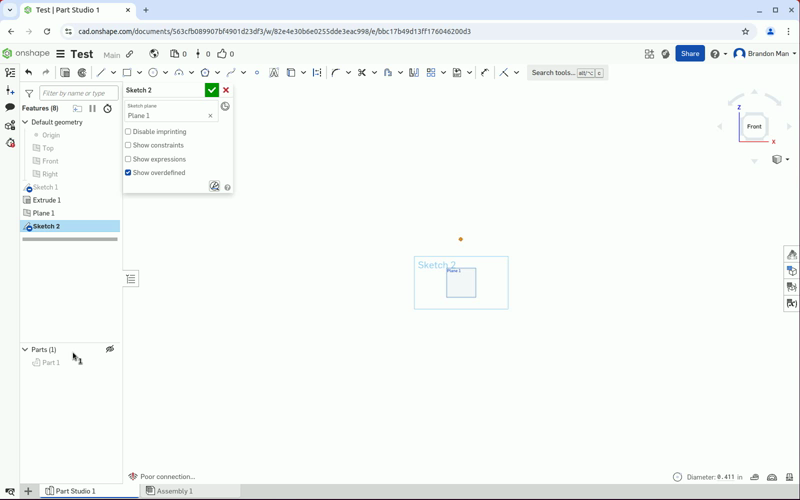
key(shift+y)
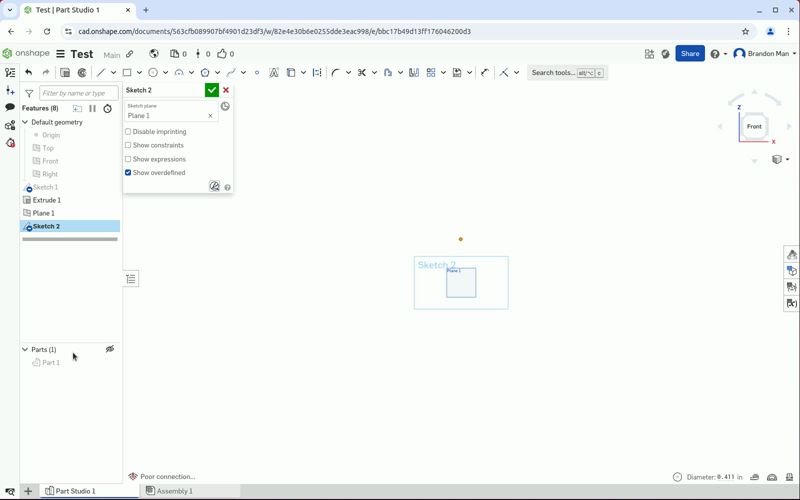
key(shift+e)
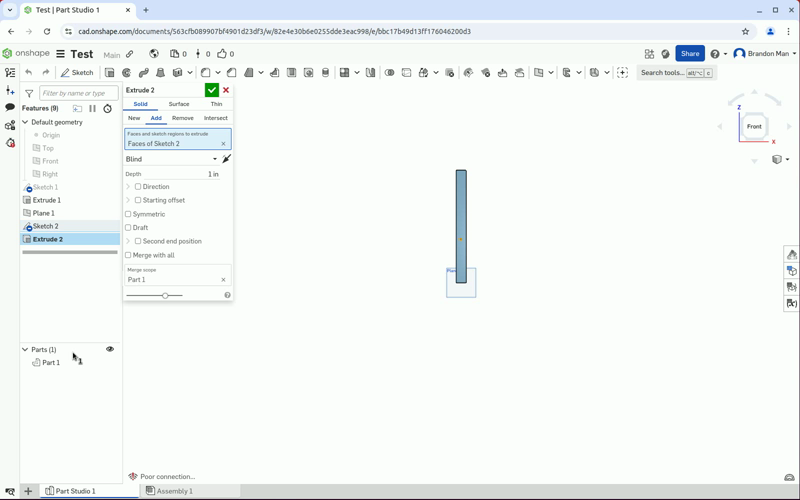
mouse_move(143, 106)
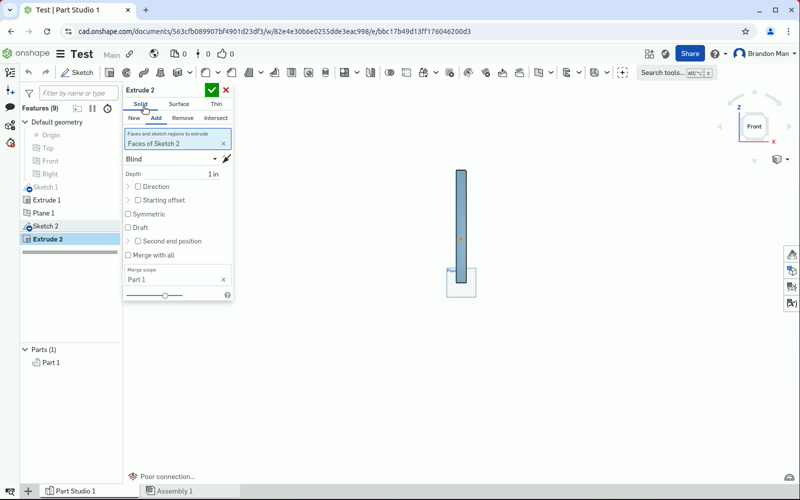
click(143, 106)
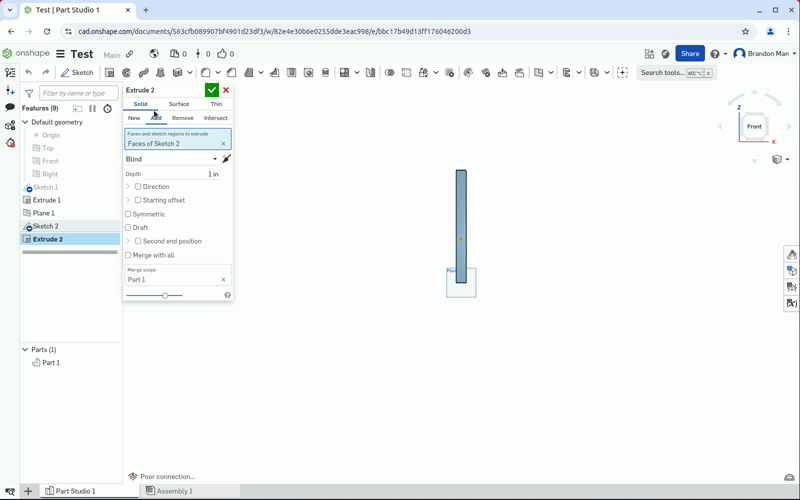
mouse_move(186, 120)
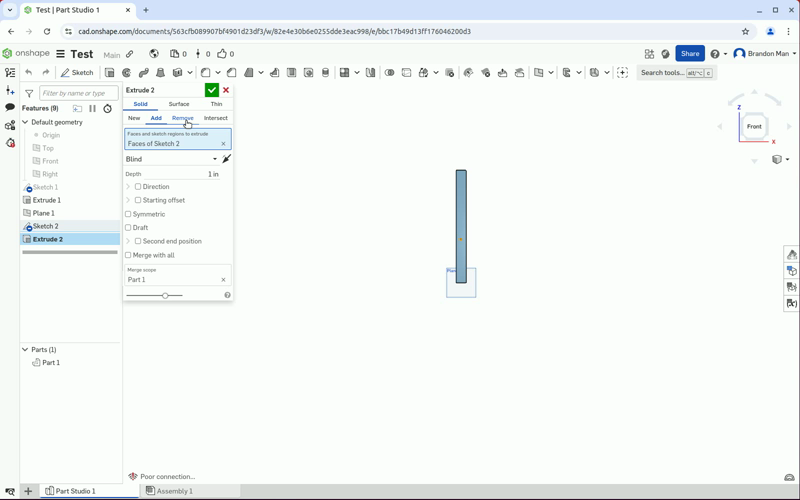
click(186, 120)
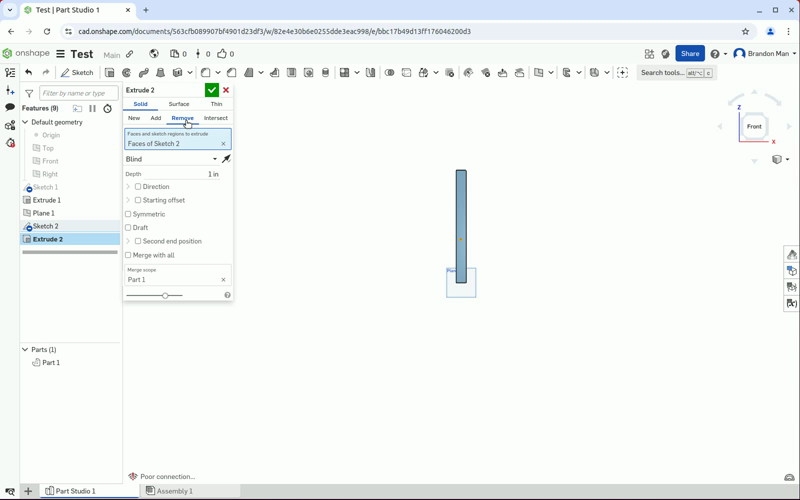
key(tab, 4)
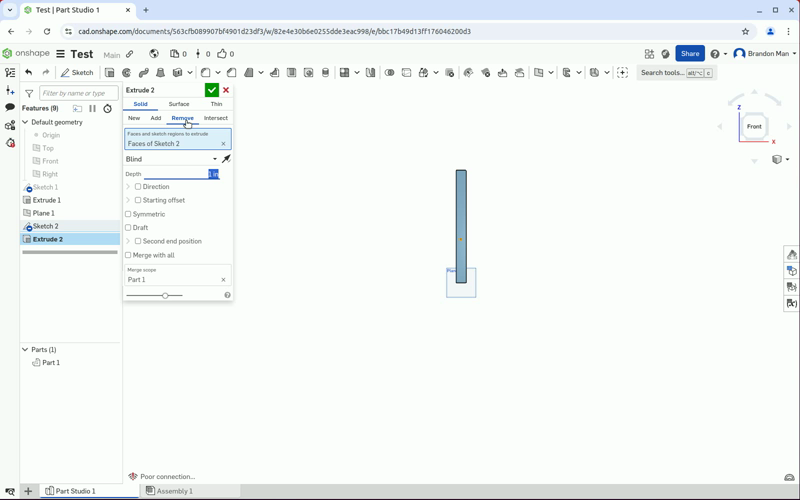
text(1.204)
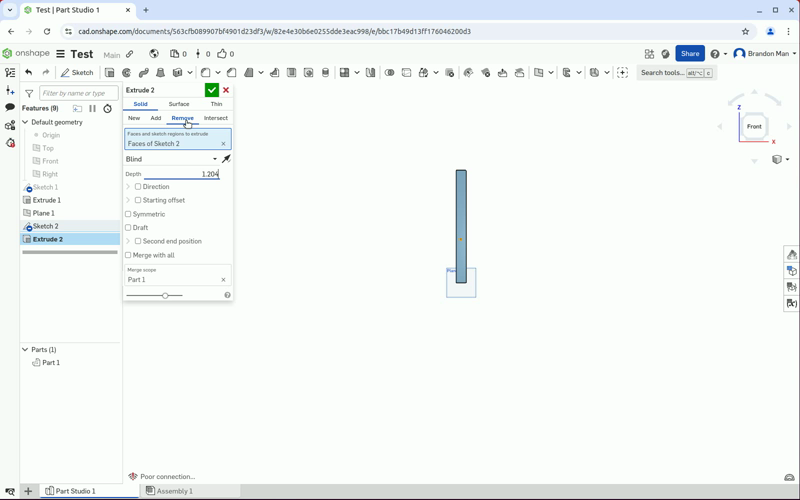
key(tab, 6)
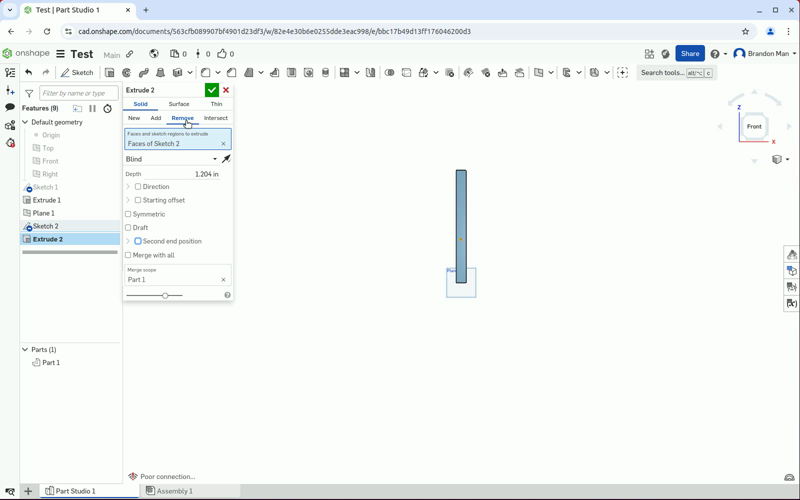
key(space)
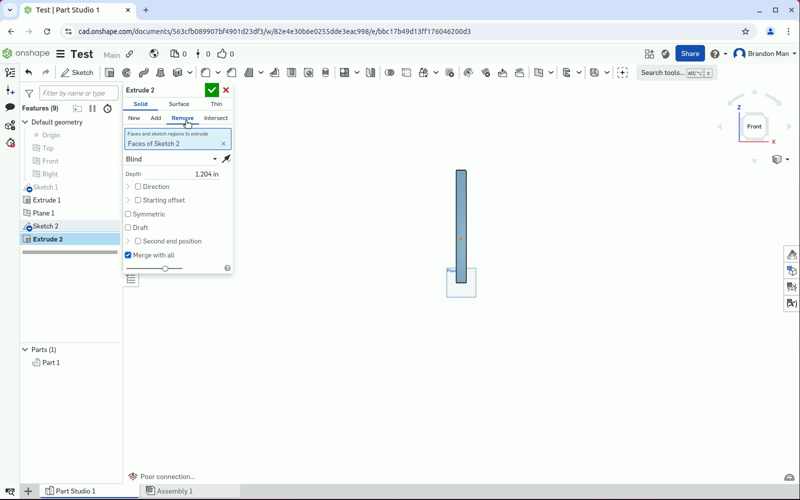
key(enter)
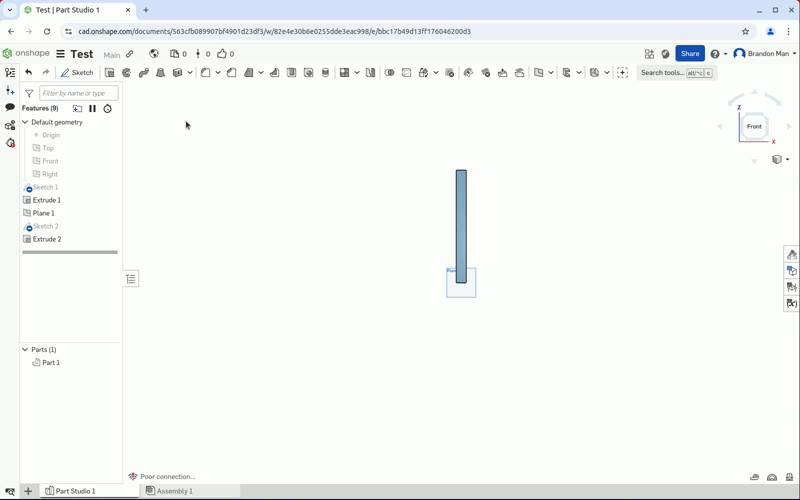
key(shift+h)
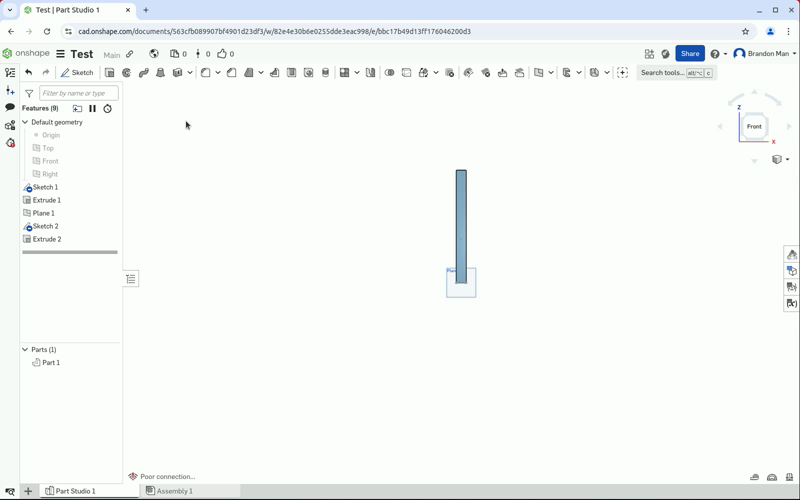
key(shift+h)
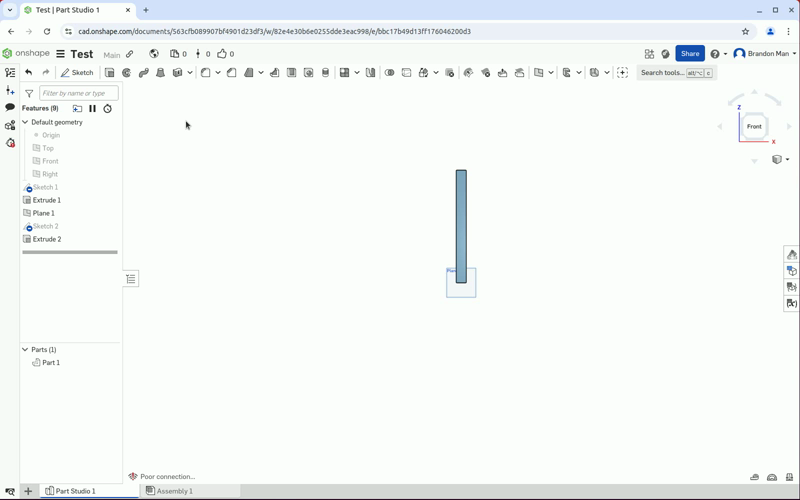
mouse_move(73, 189)
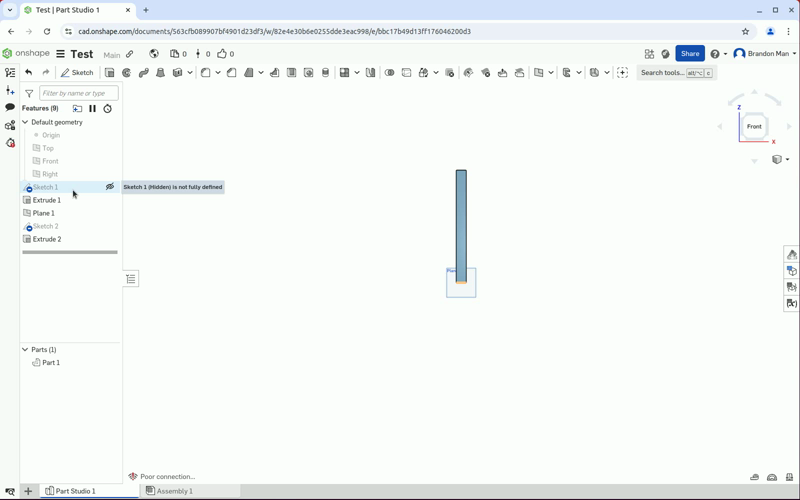
click(73, 189)
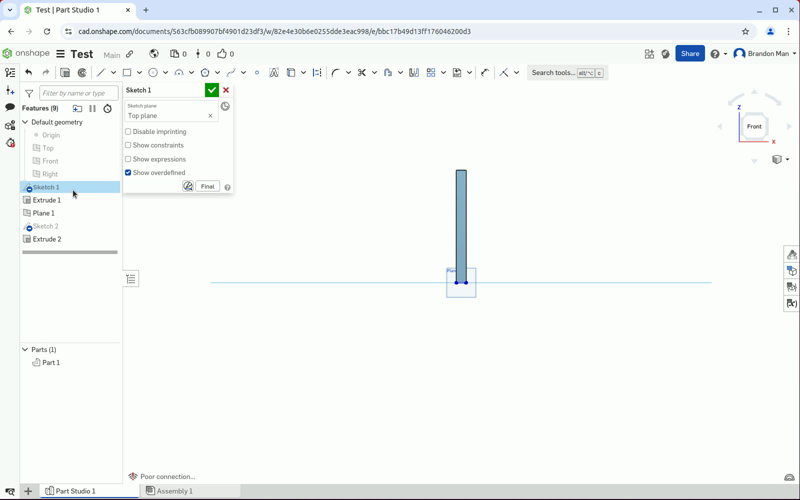
mouse_move(229, 92)
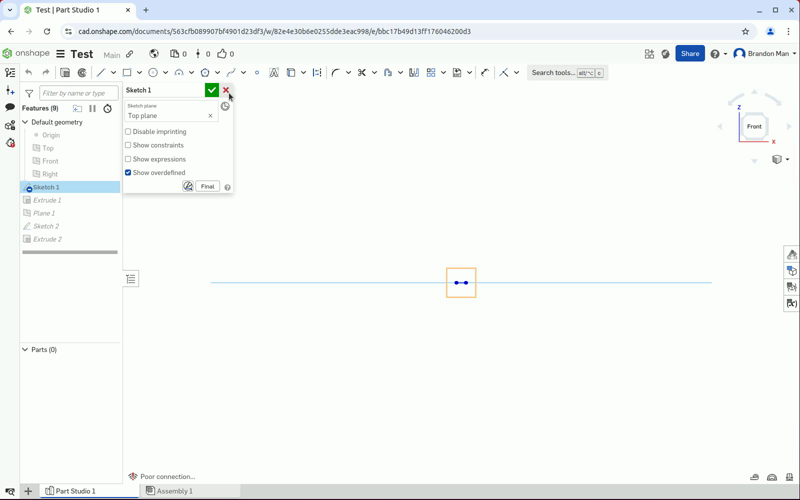
click(229, 92)
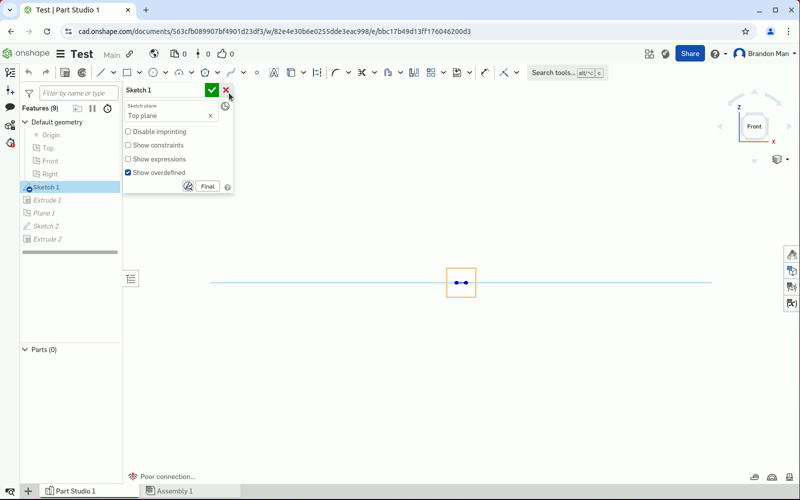
key(shift+s)
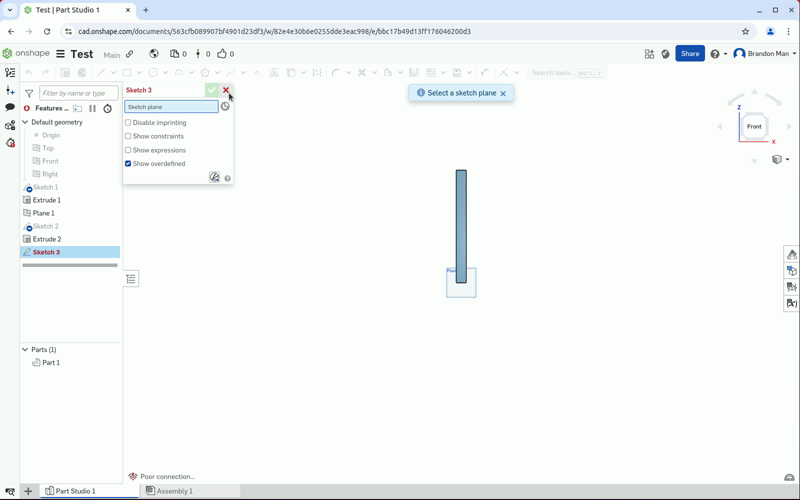
mouse_move(73, 215)
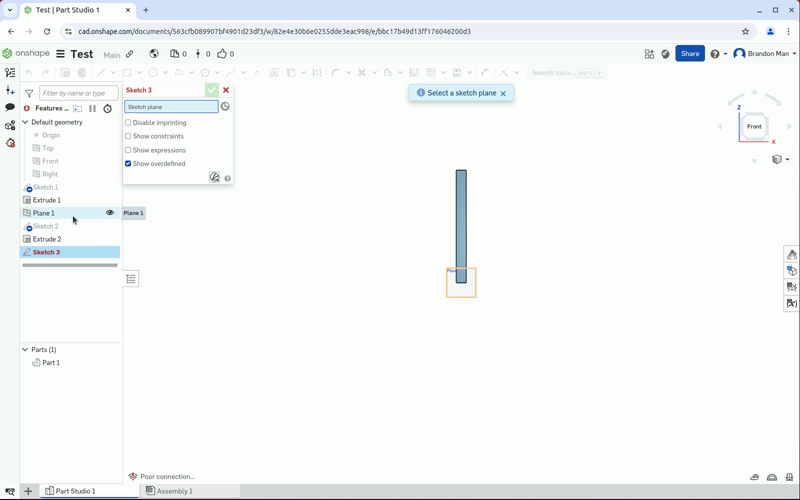
click(73, 215)
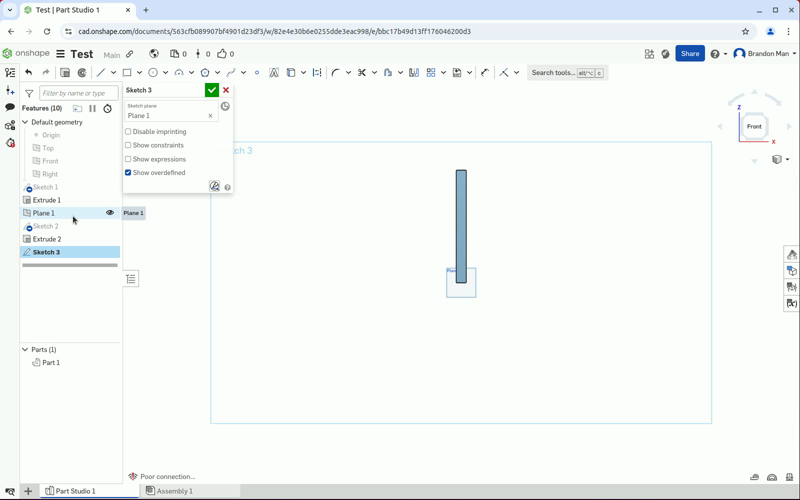
mouse_move(73, 352)
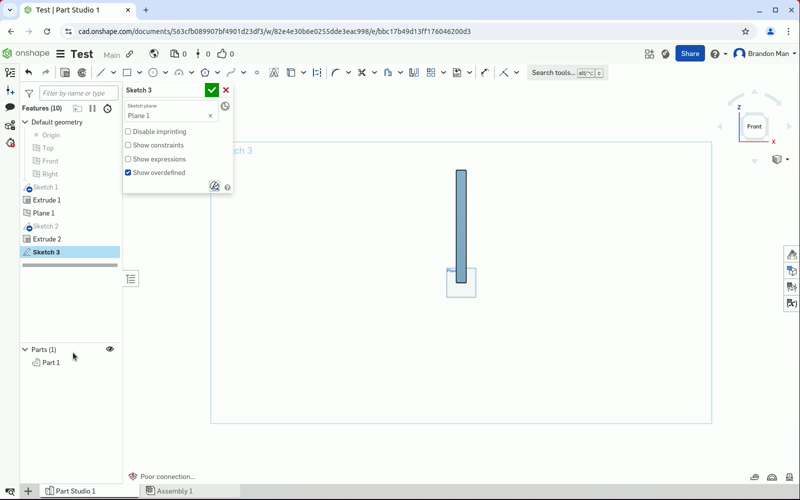
key(y)
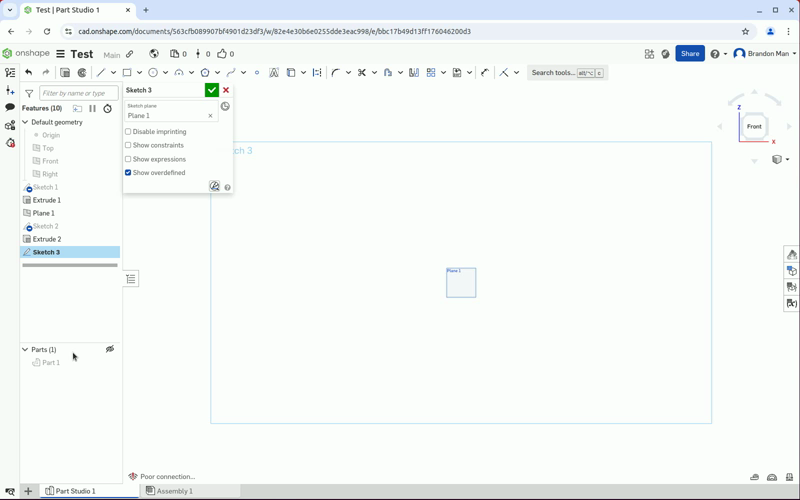
key(c)
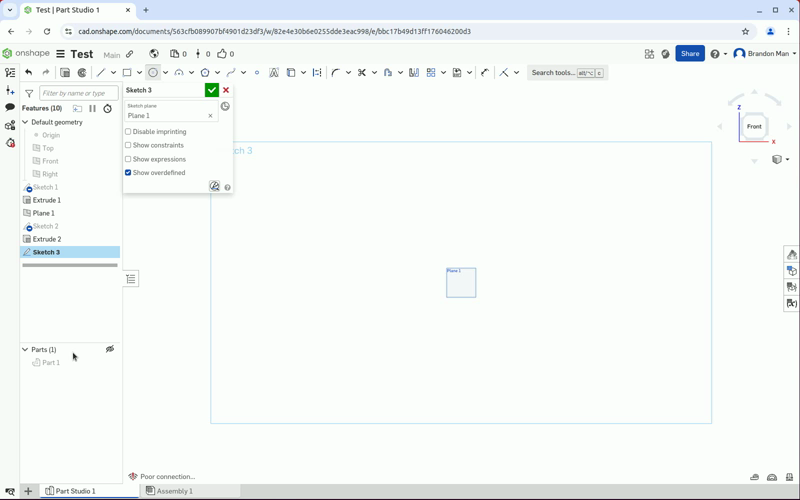
key_down(shift)
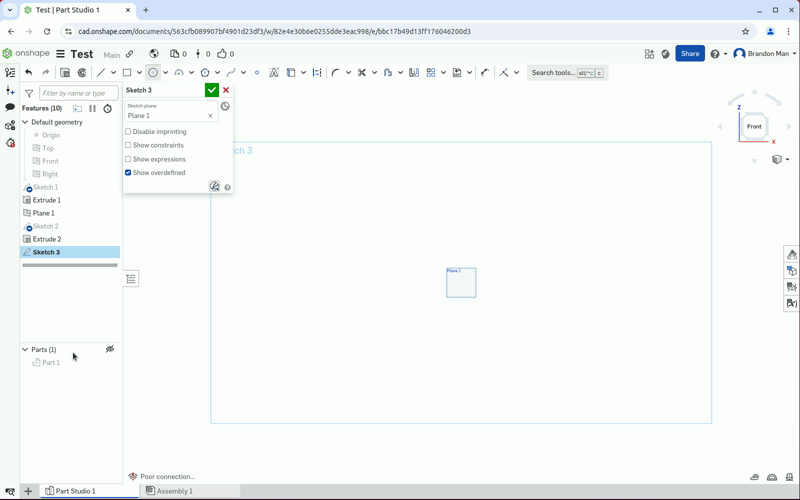
mouse_move(460, 201)
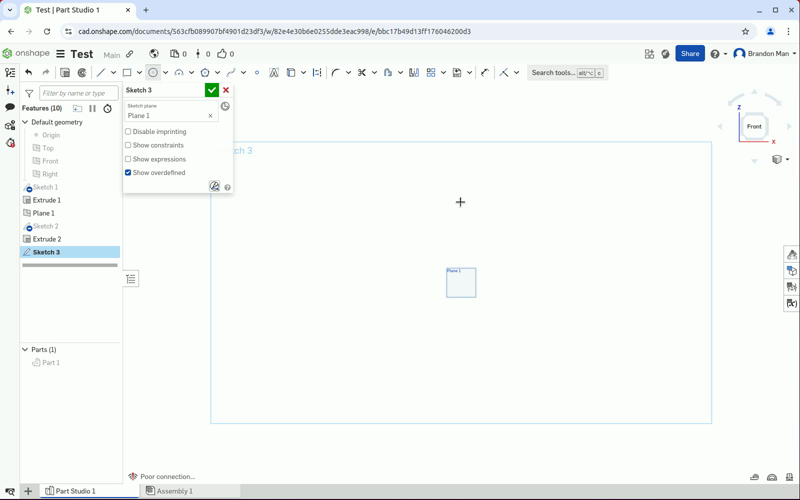
click(460, 201)
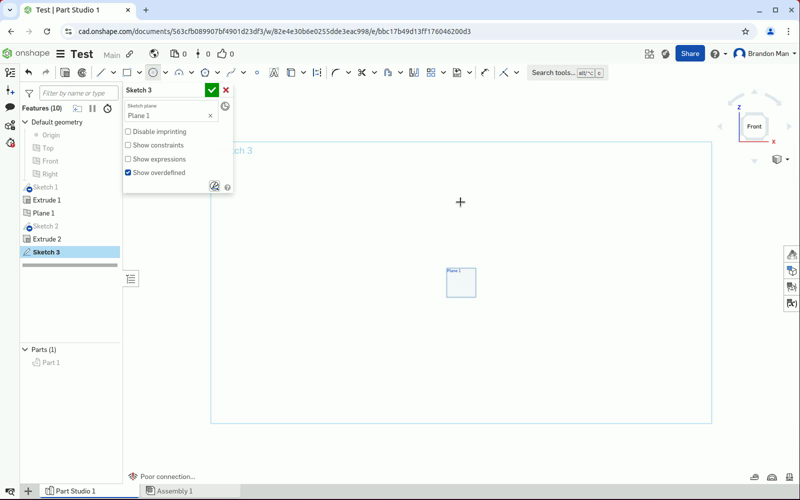
key_up(shift)
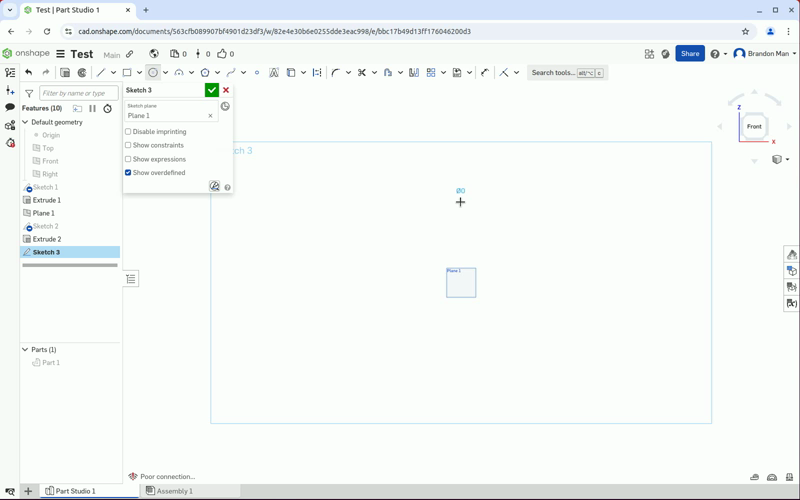
mouse_move(461, 201)
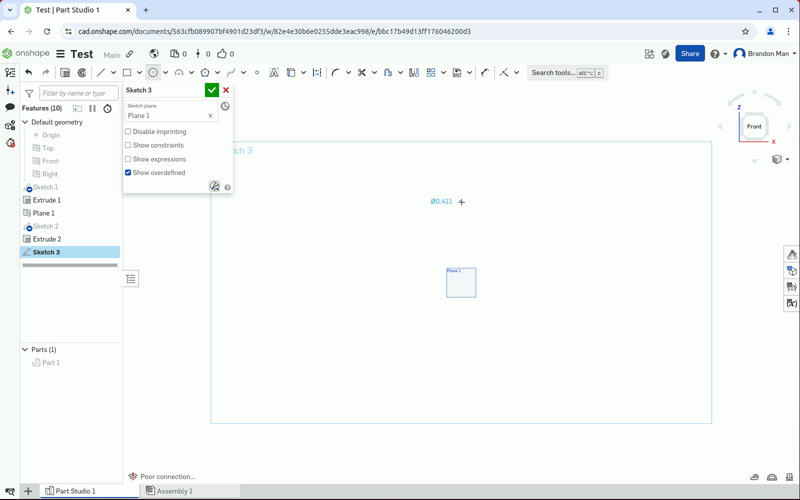
scroll(6)
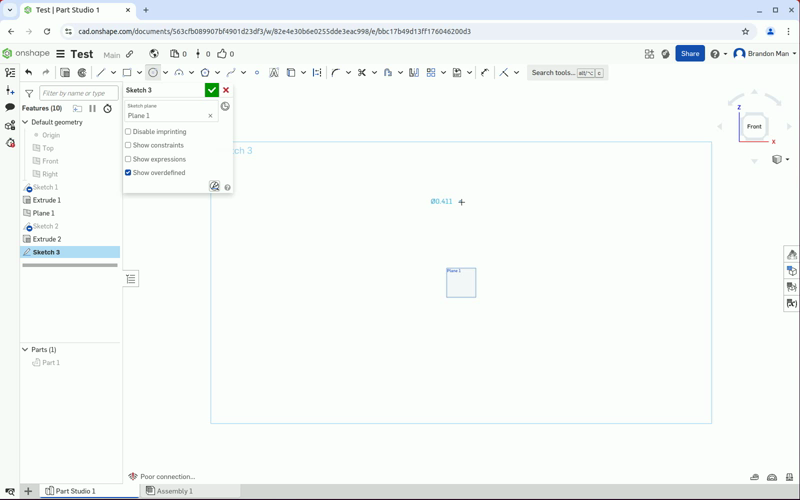
scroll(6)
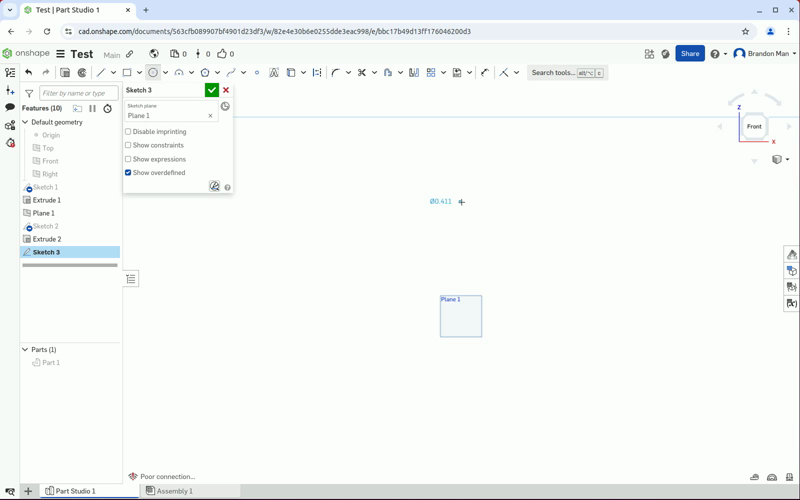
scroll(6)
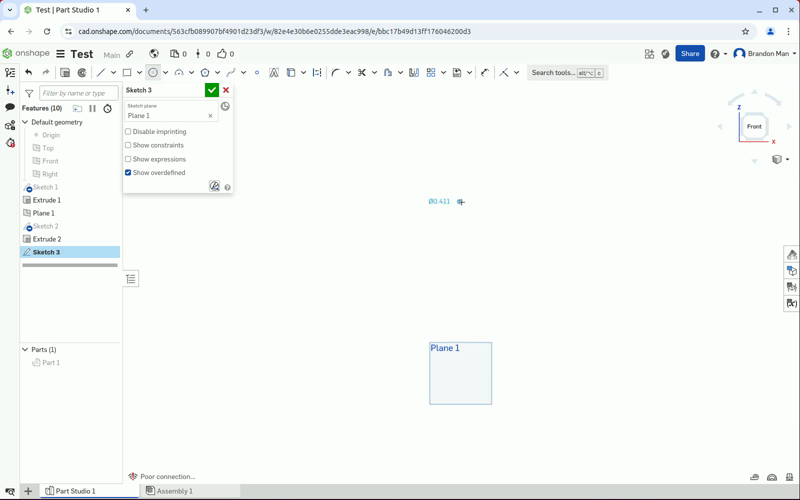
scroll(6)
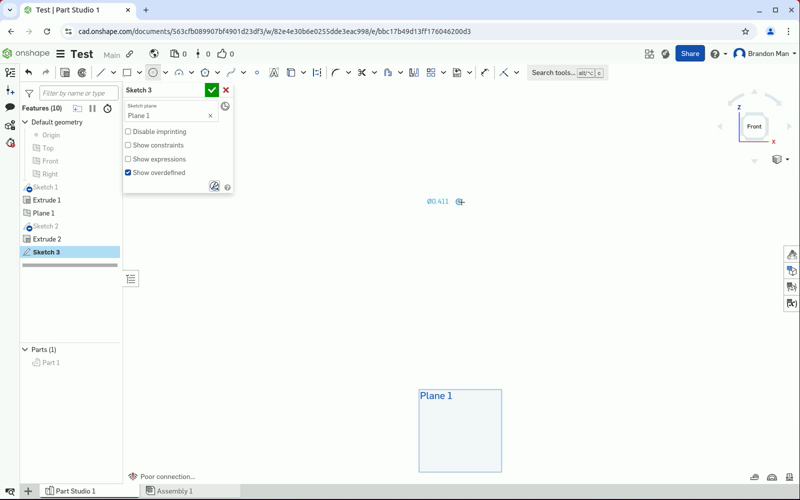
scroll(6)
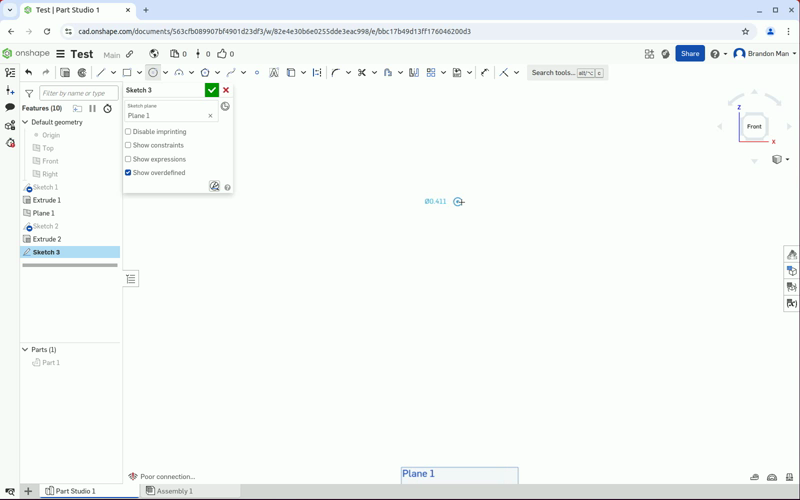
scroll(6)
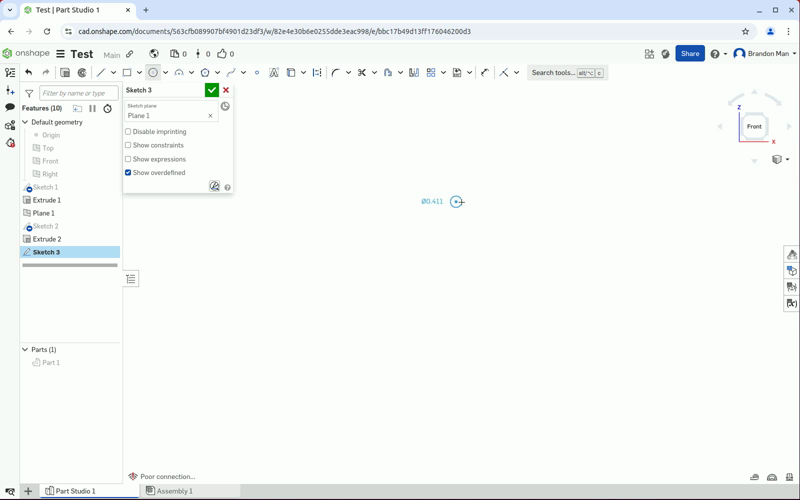
scroll(6)
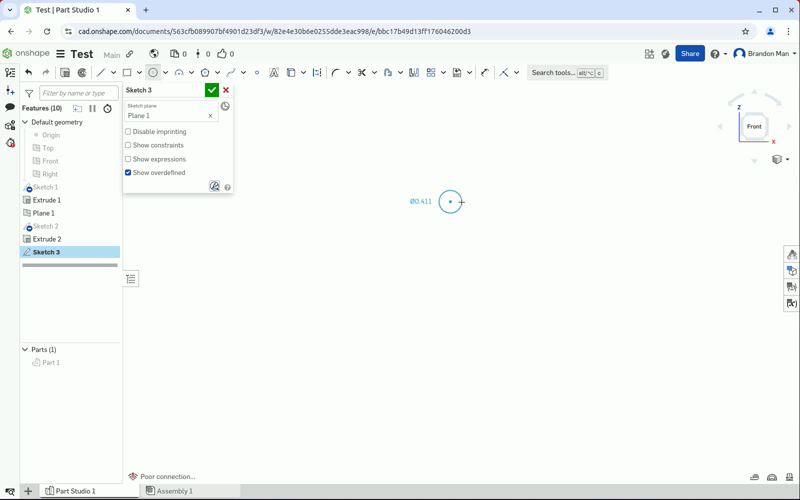
click(461, 201)
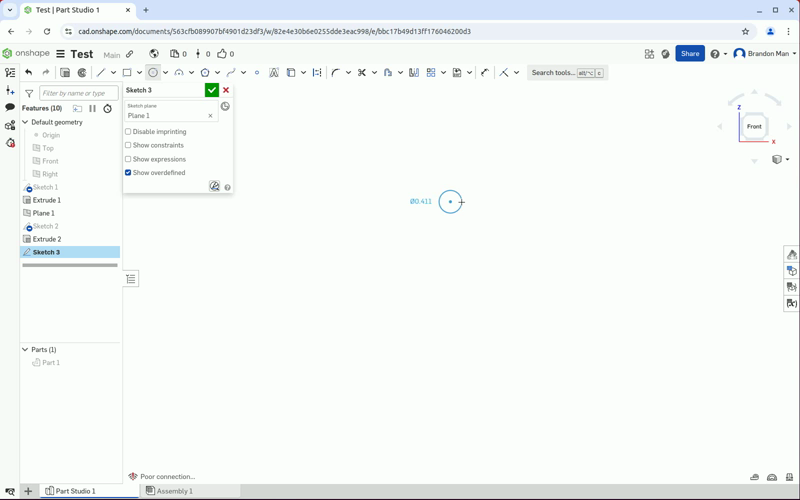
scroll(-6)
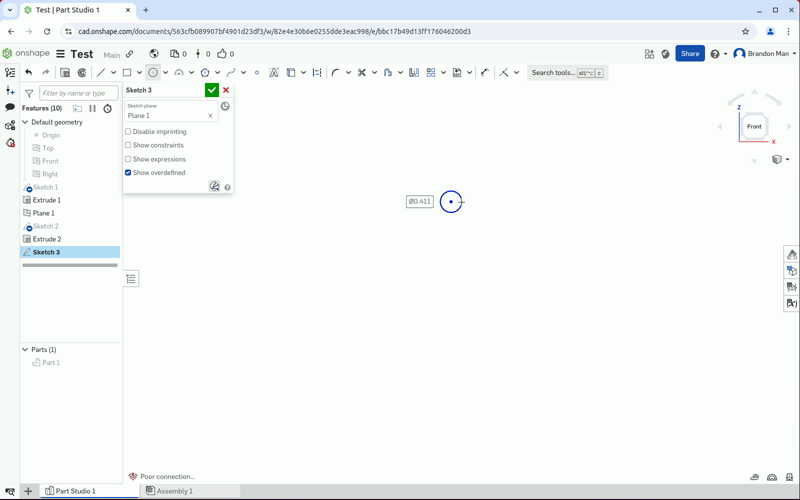
scroll(-6)
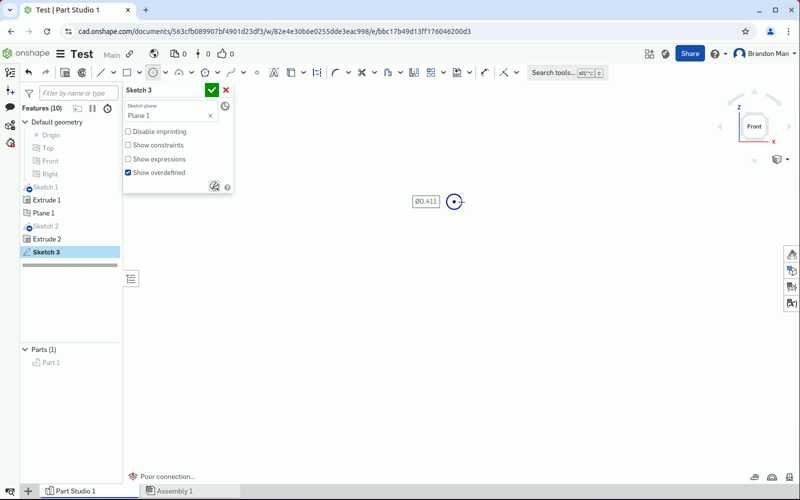
scroll(-6)
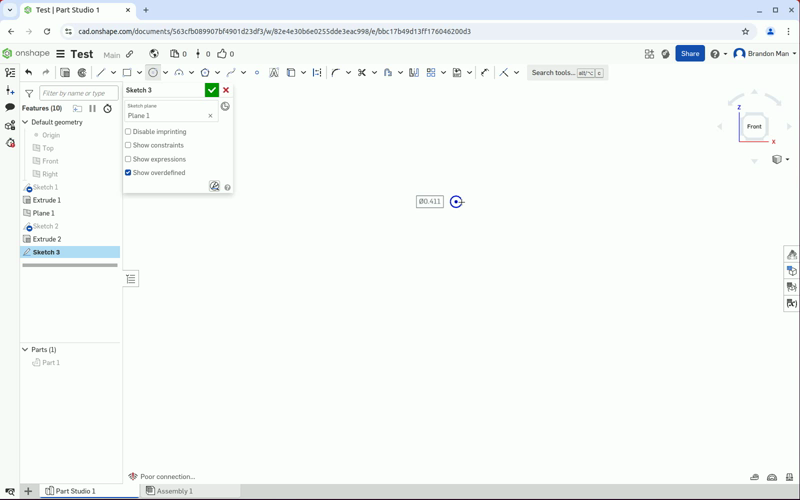
scroll(-6)
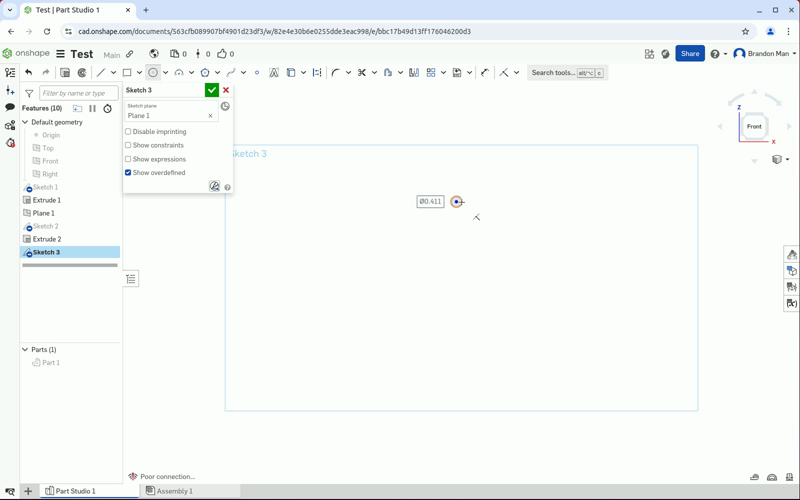
scroll(-6)
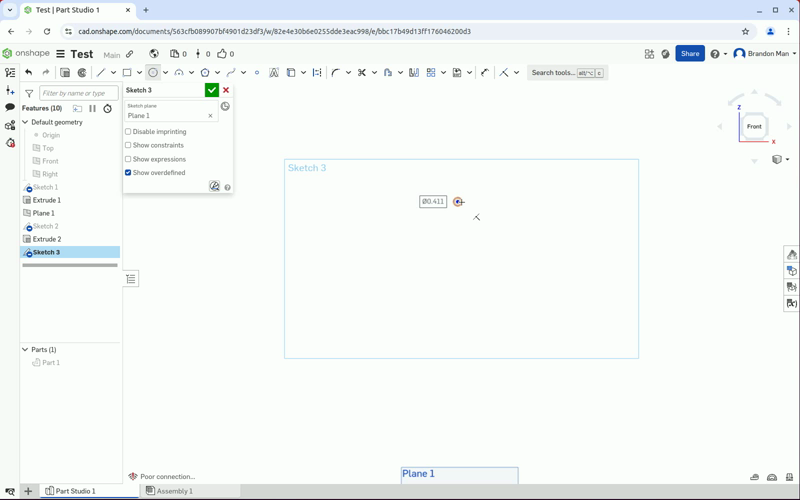
scroll(-6)
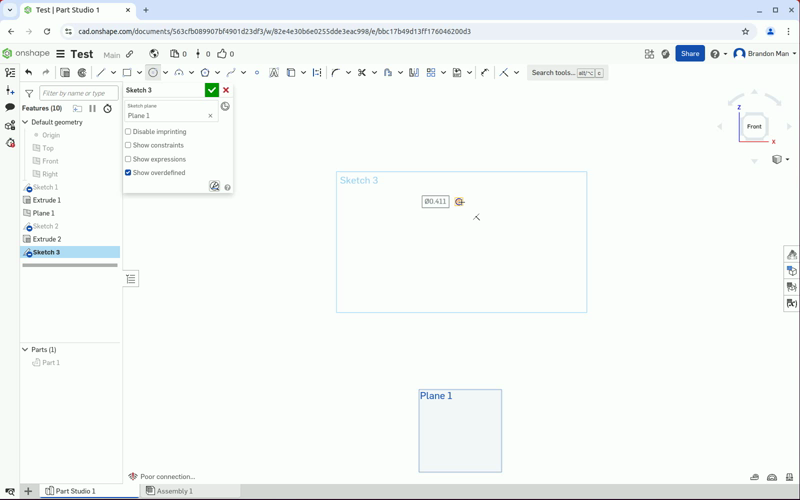
scroll(-6)
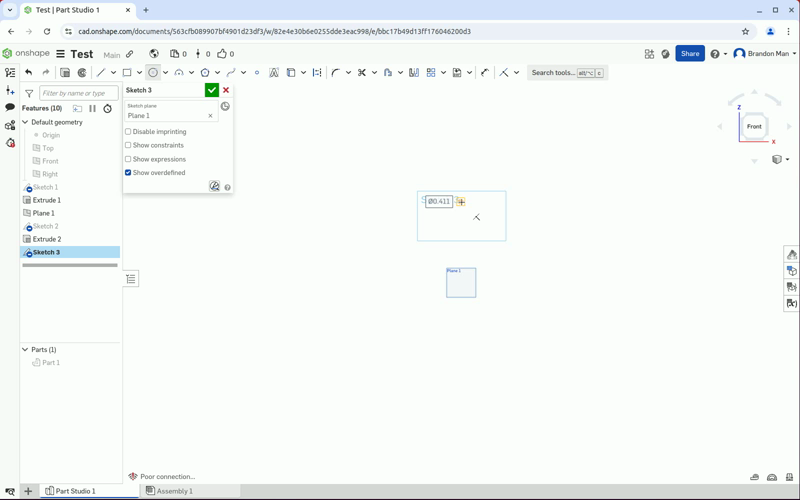
key(esc)
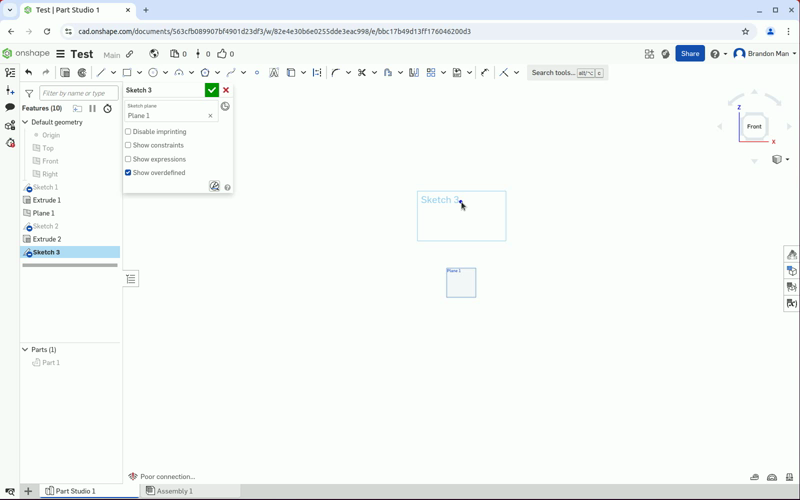
mouse_move(461, 200)
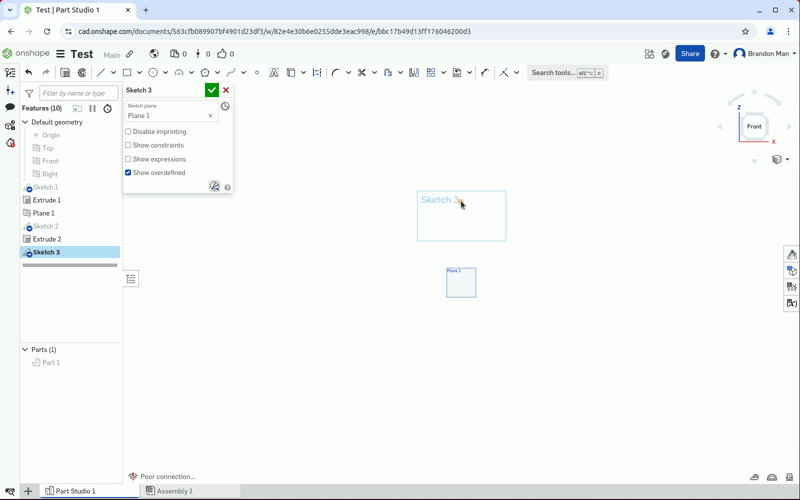
scroll(6)
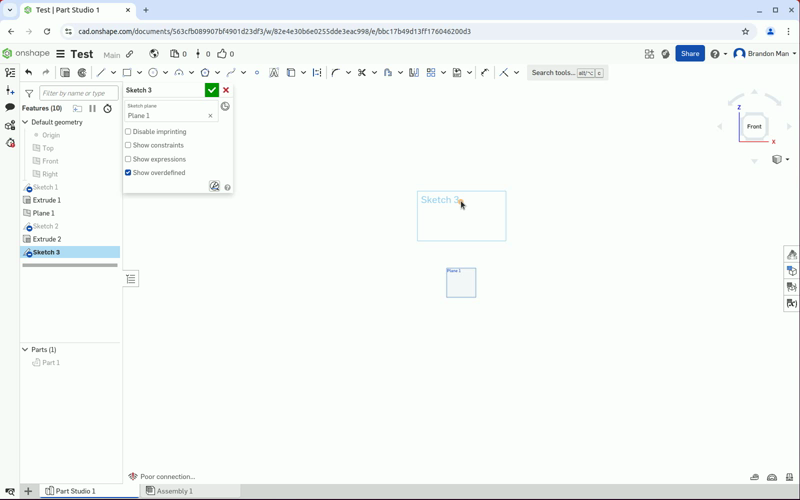
scroll(6)
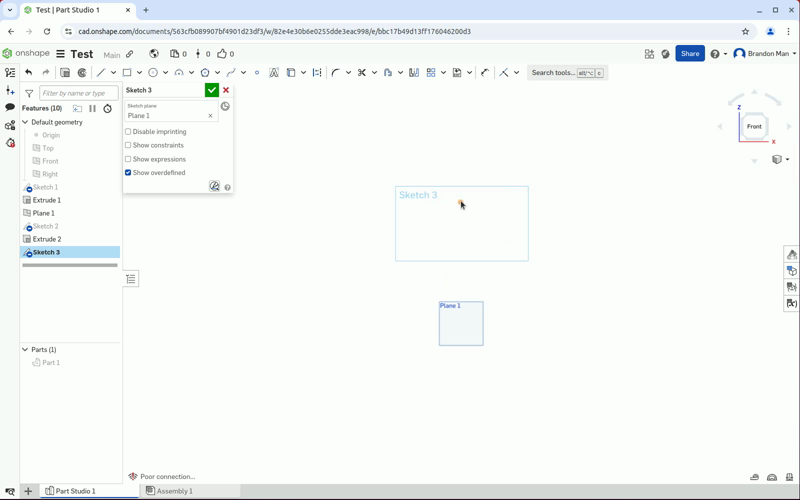
scroll(6)
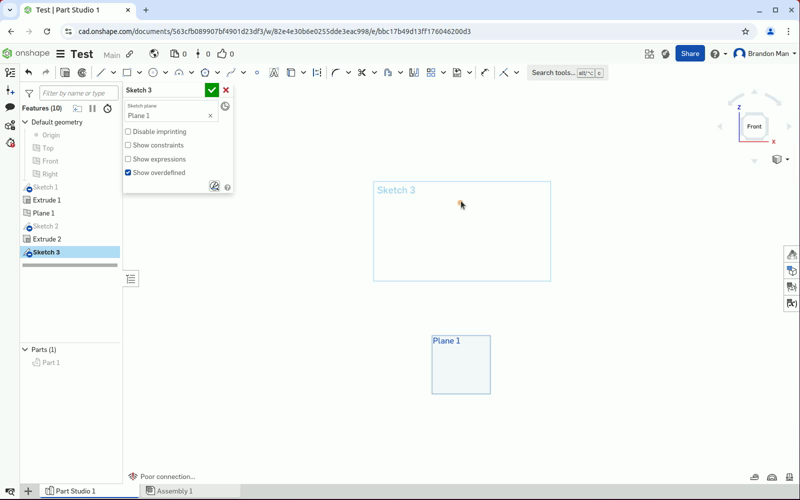
scroll(6)
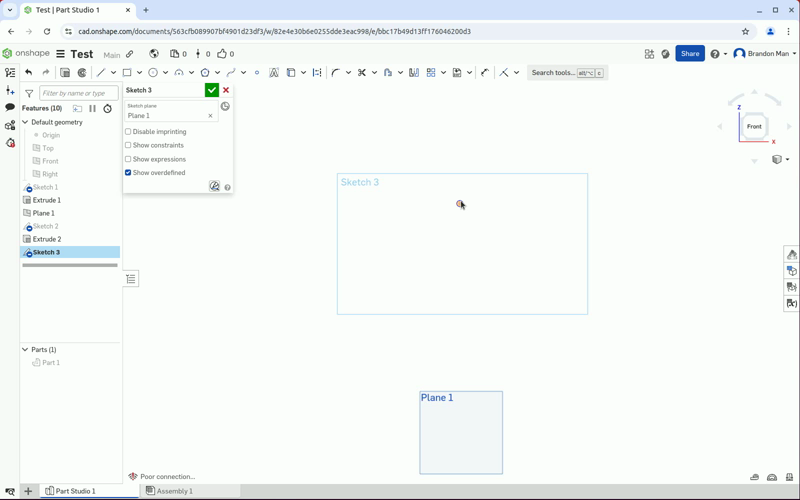
scroll(6)
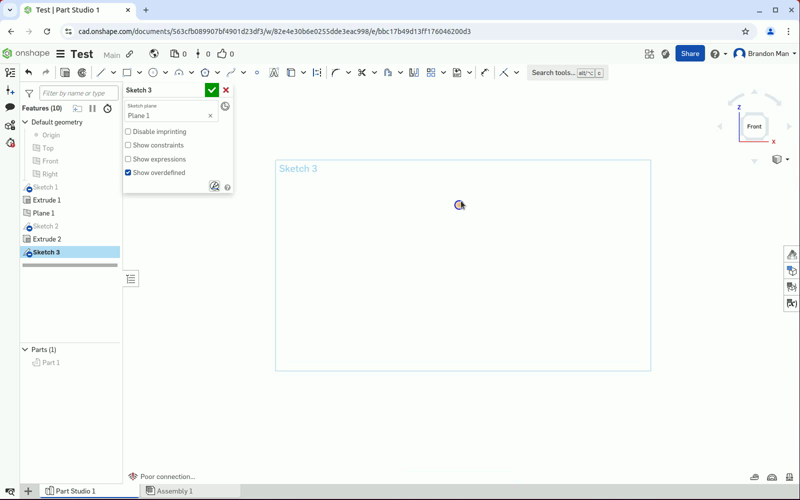
scroll(6)
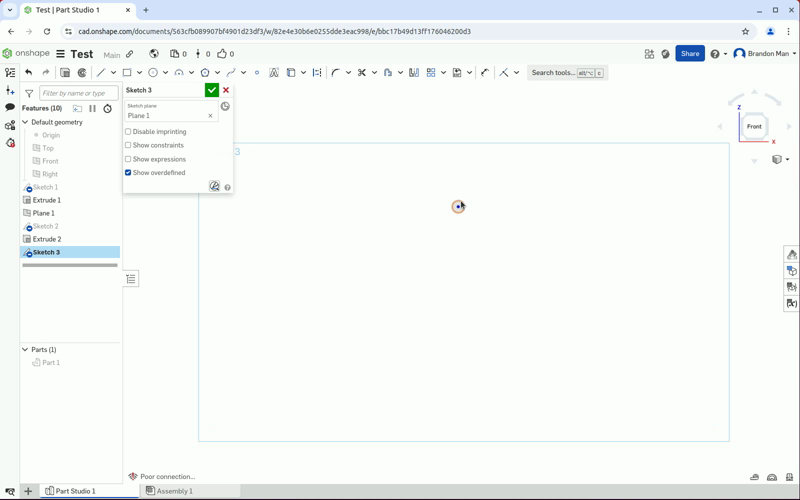
scroll(6)
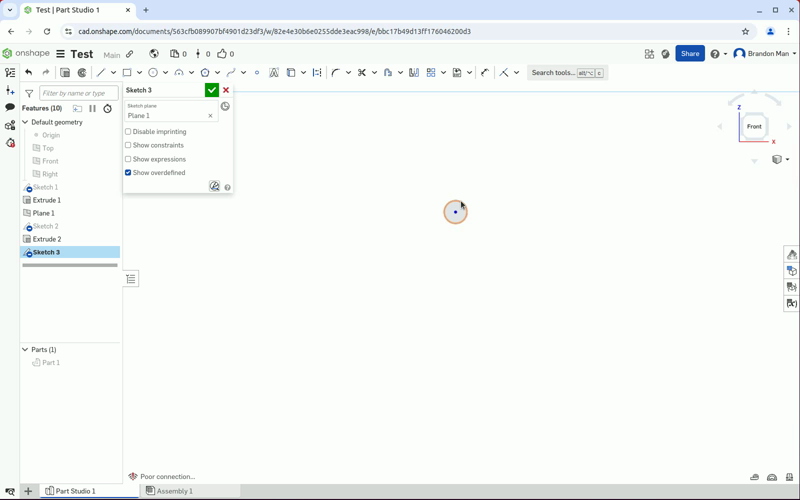
click(461, 200)
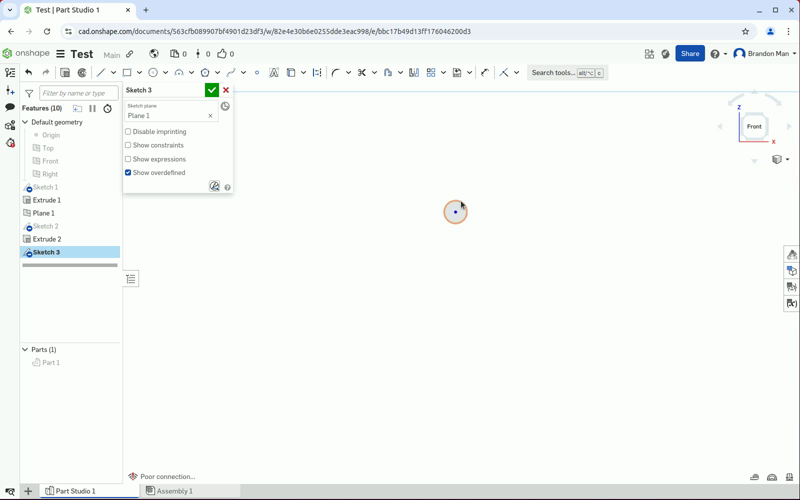
scroll(-6)
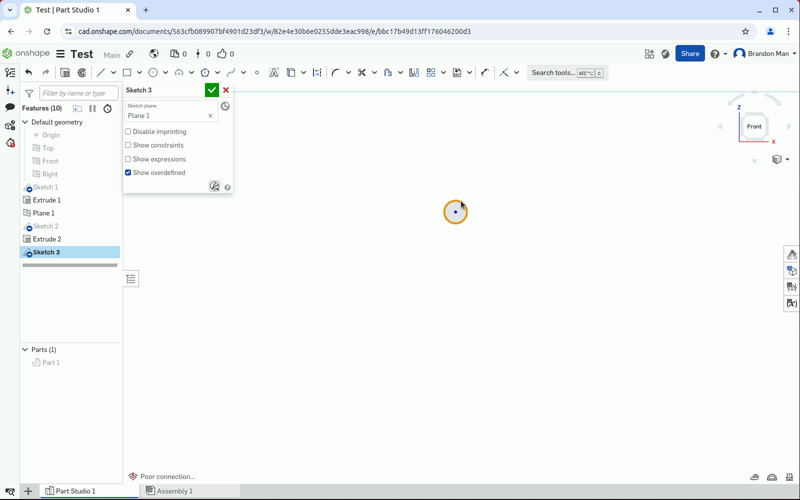
scroll(-6)
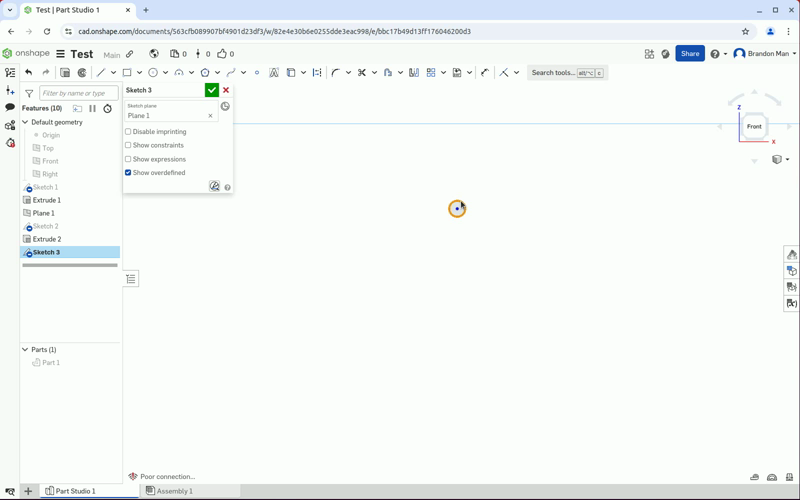
scroll(-6)
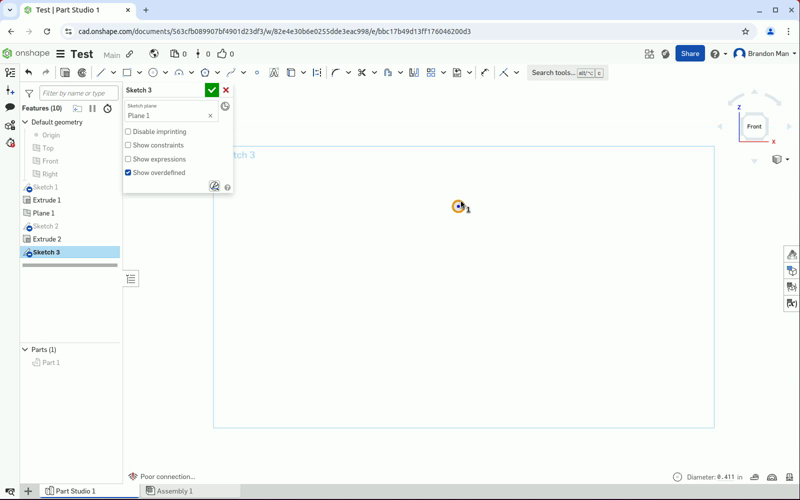
scroll(-6)
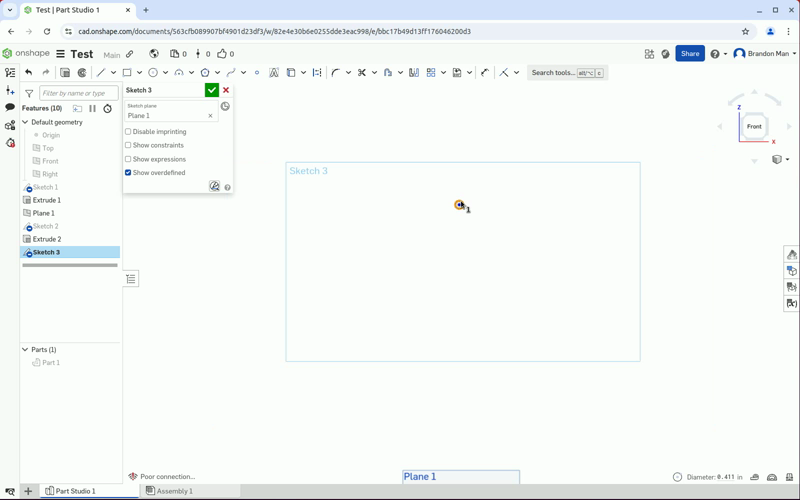
scroll(-6)
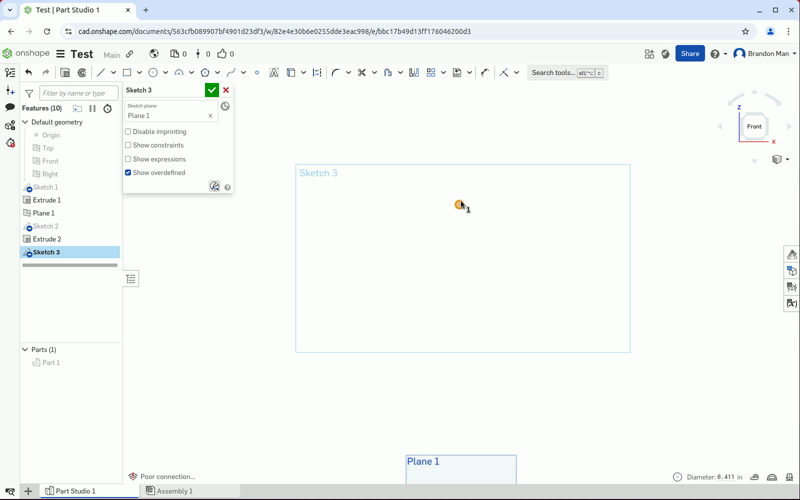
scroll(-6)
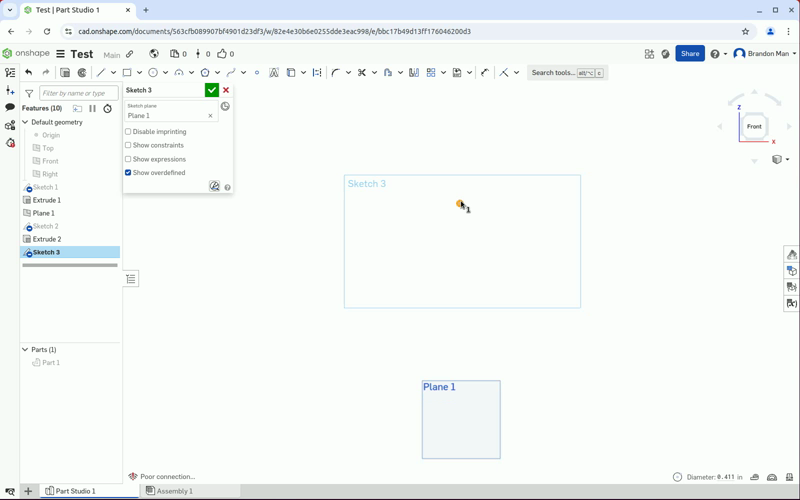
scroll(-6)
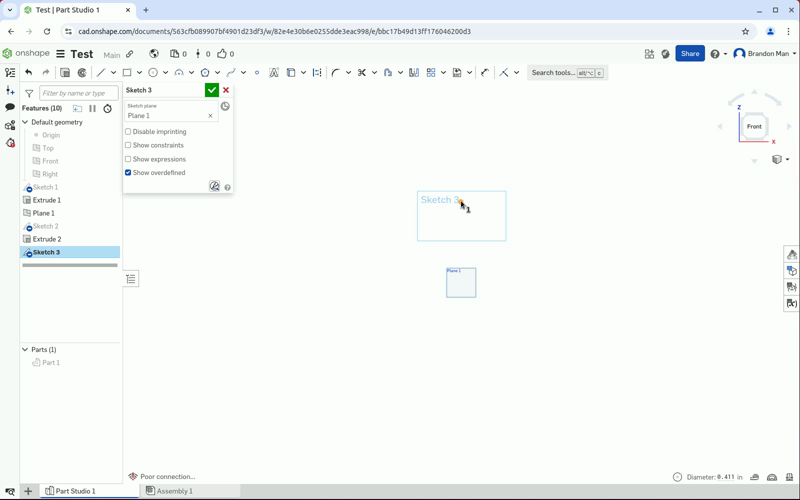
mouse_move(73, 352)
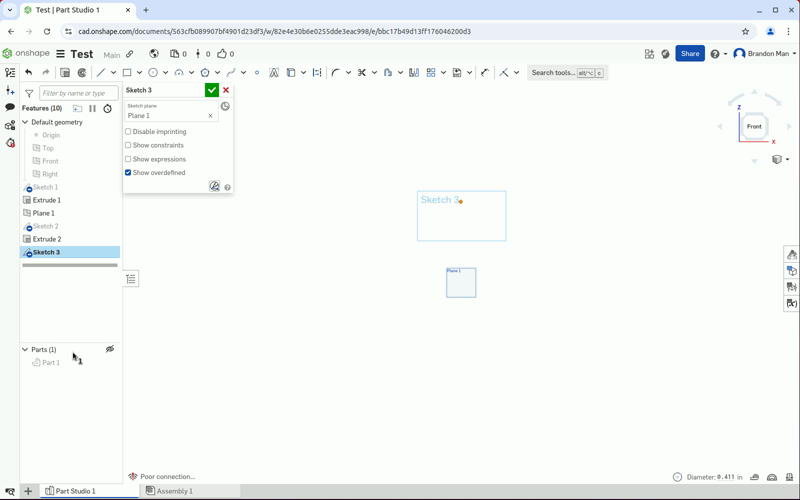
key(shift+y)
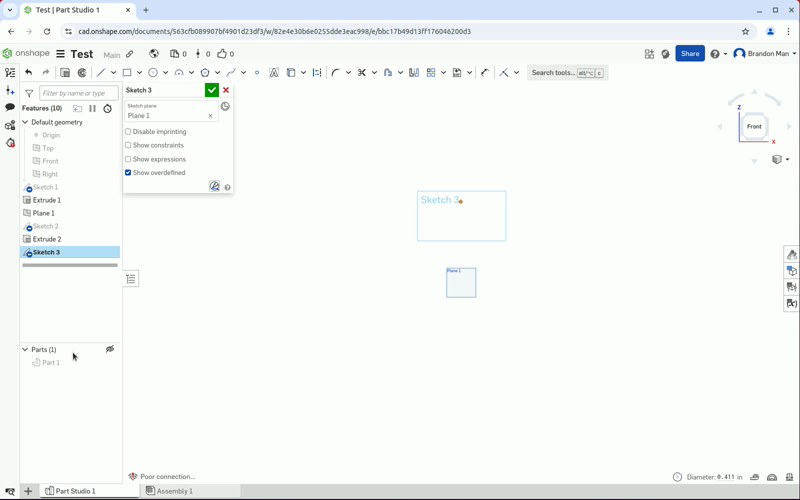
key(shift+e)
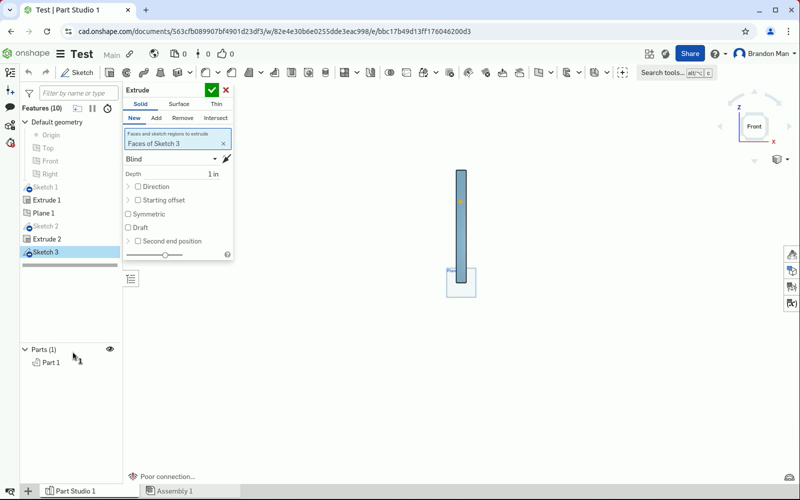
mouse_move(143, 106)
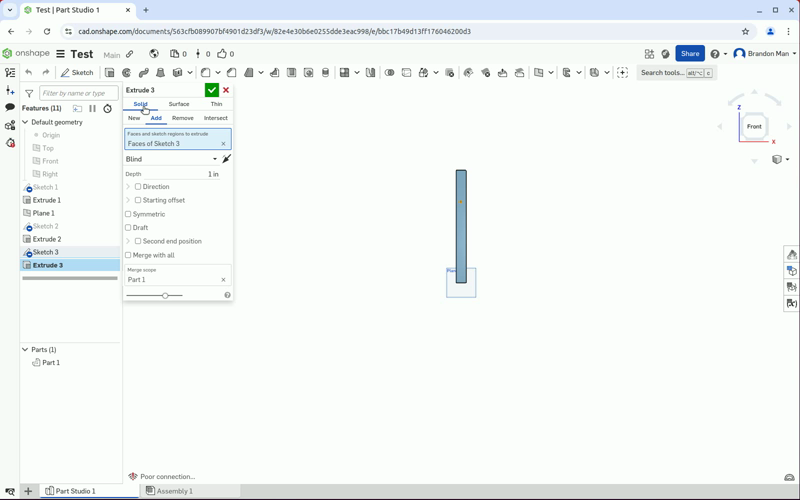
click(143, 106)
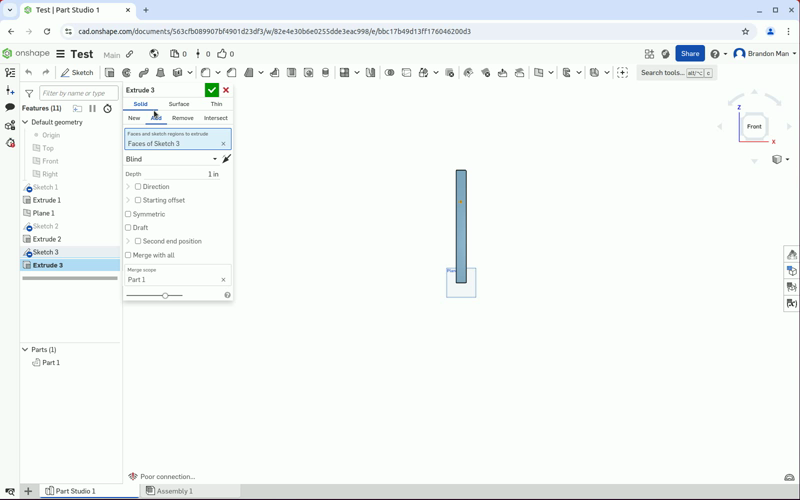
mouse_move(186, 120)
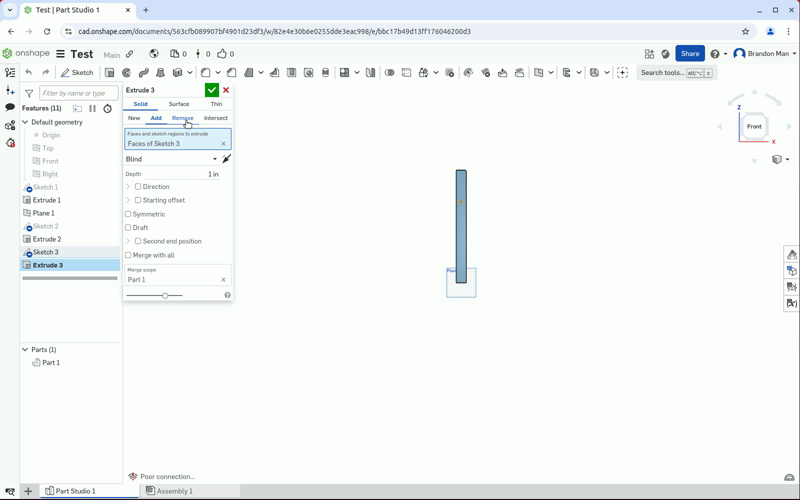
click(186, 120)
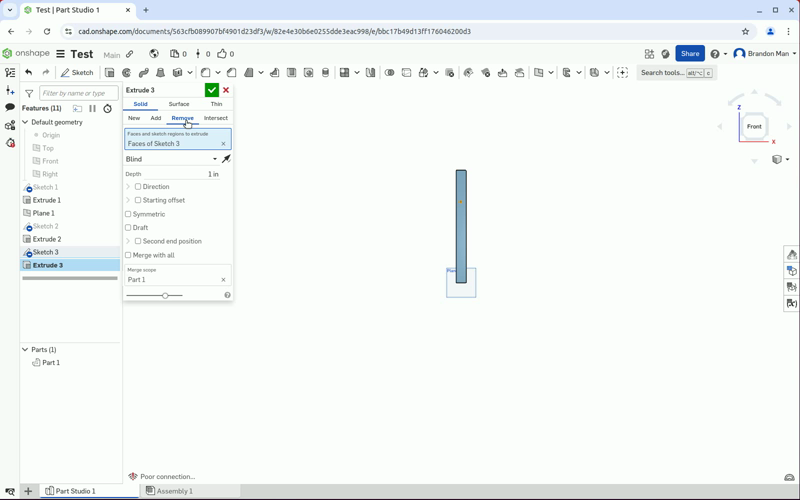
key(tab, 4)
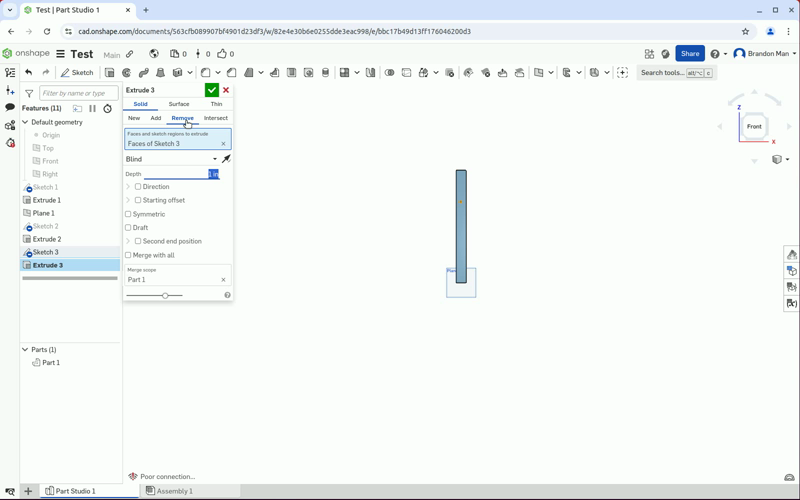
text(1.204)
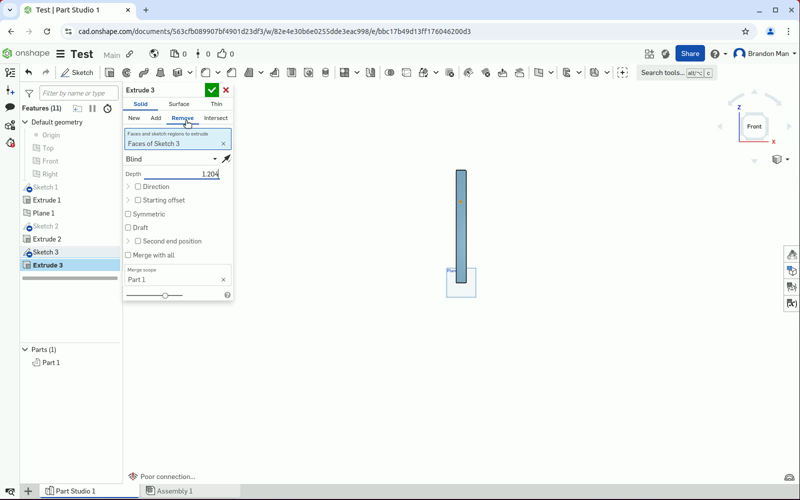
key(tab, 6)
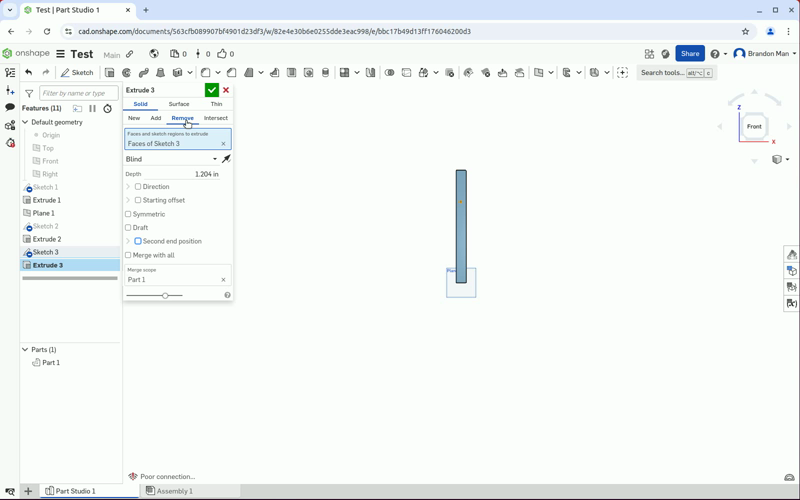
key(space)
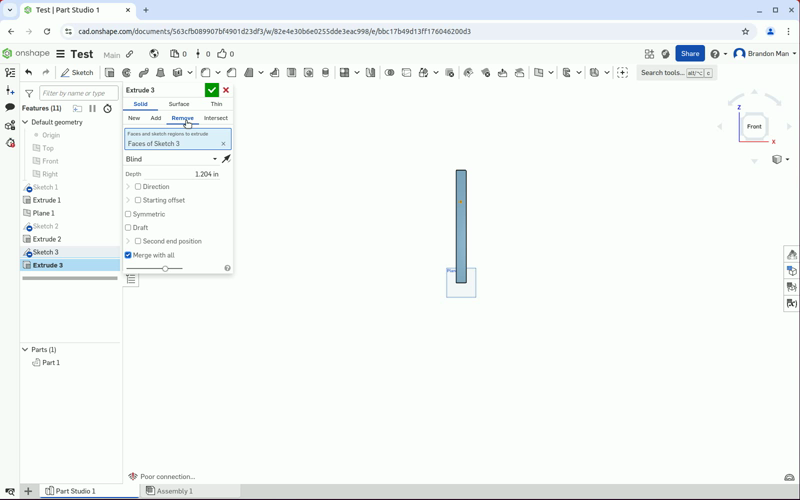
key(enter)
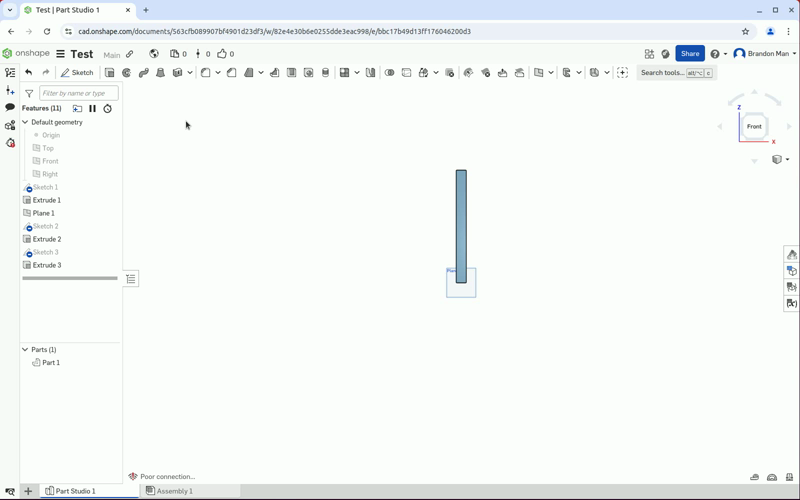
key(shift+h)
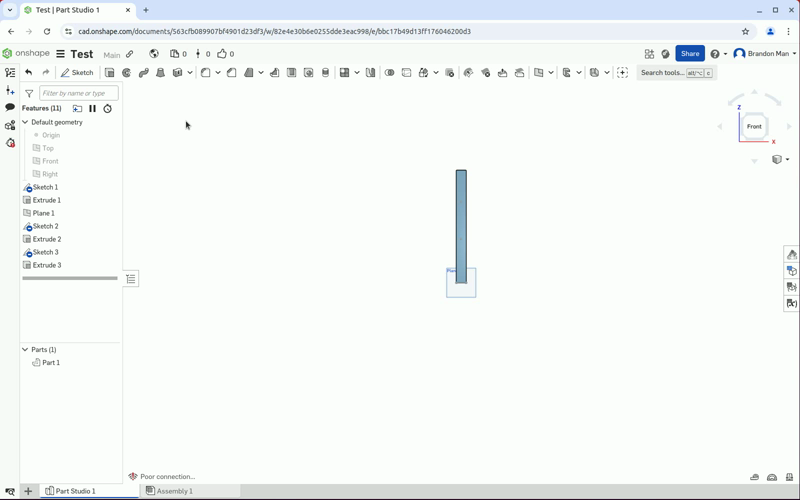
key(shift+h)
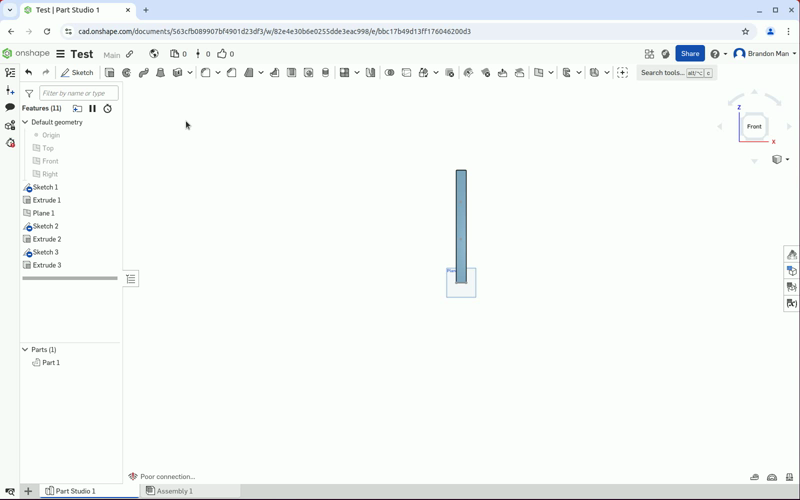
key(shift+7)
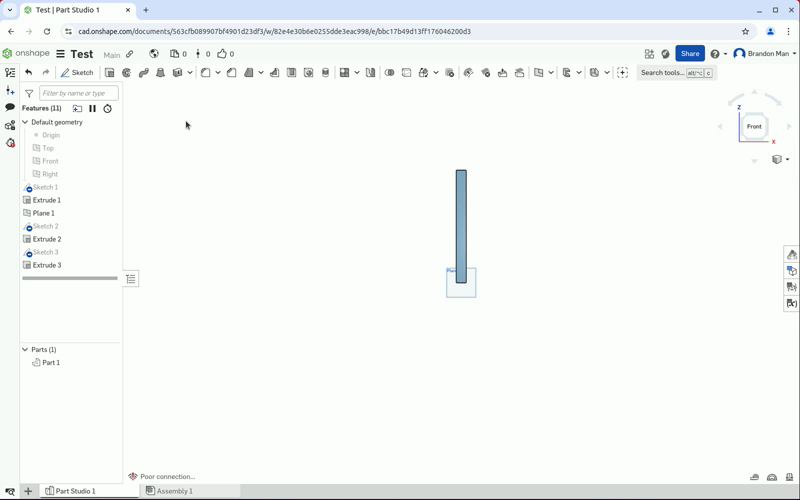
key(left, 2)
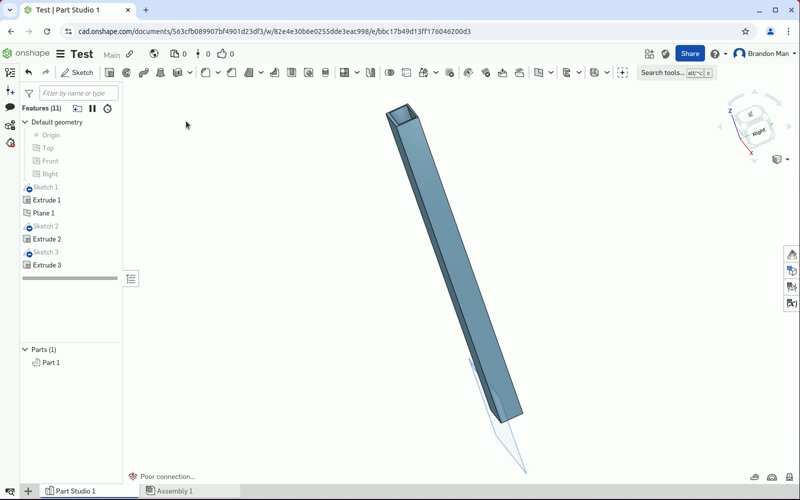
key(down, 2)
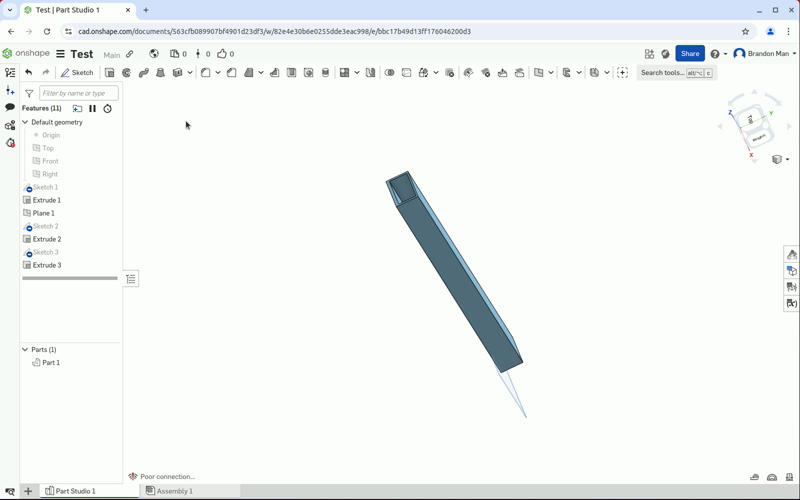
key(up, 2)
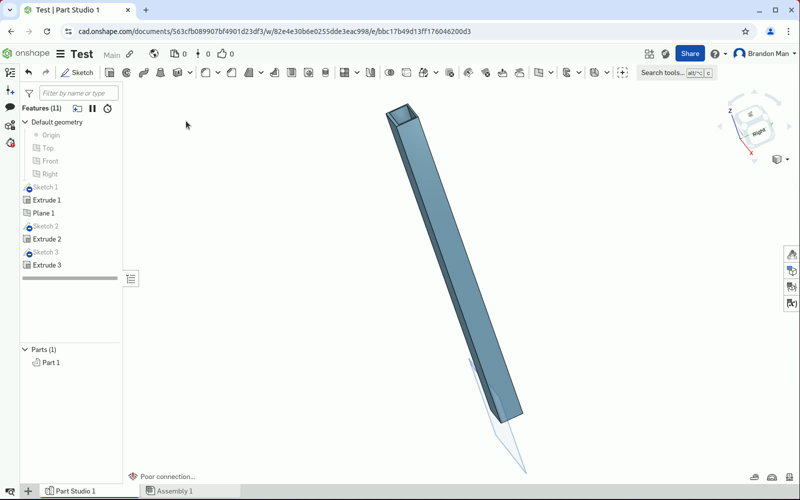
key(right, 2)
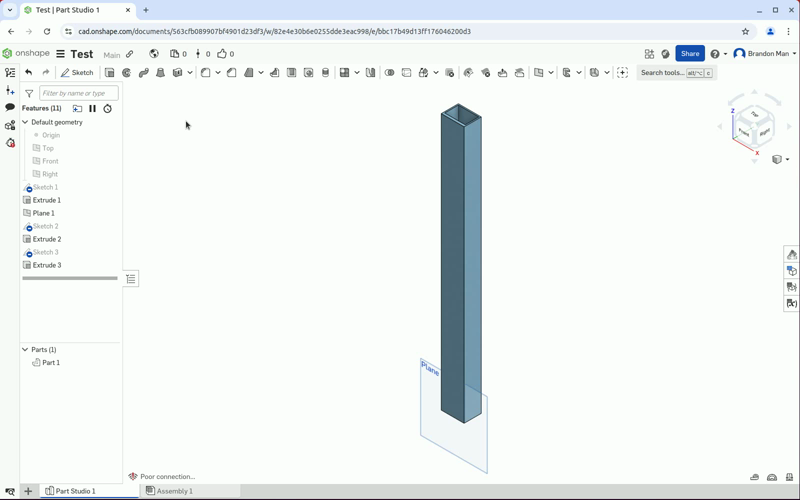
mouse_move(73, 189)
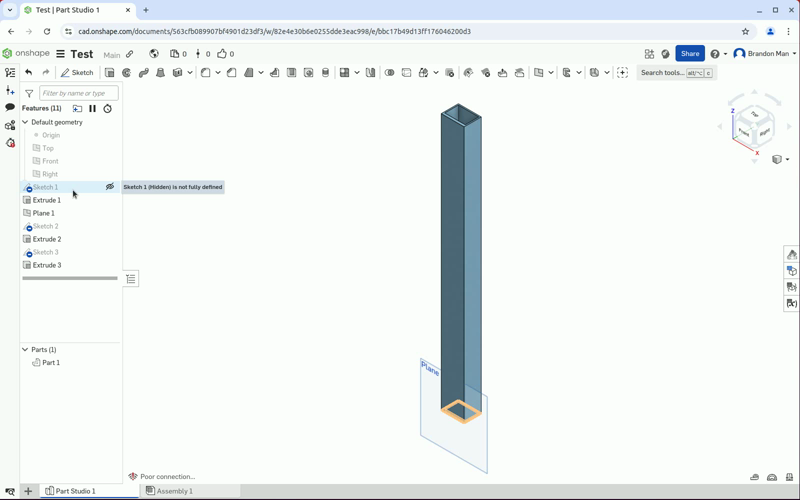
click(73, 189)